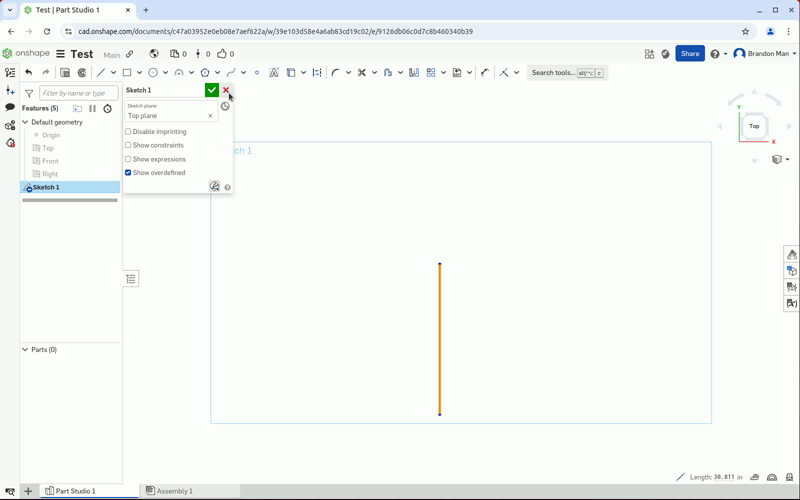
key(shift+h)
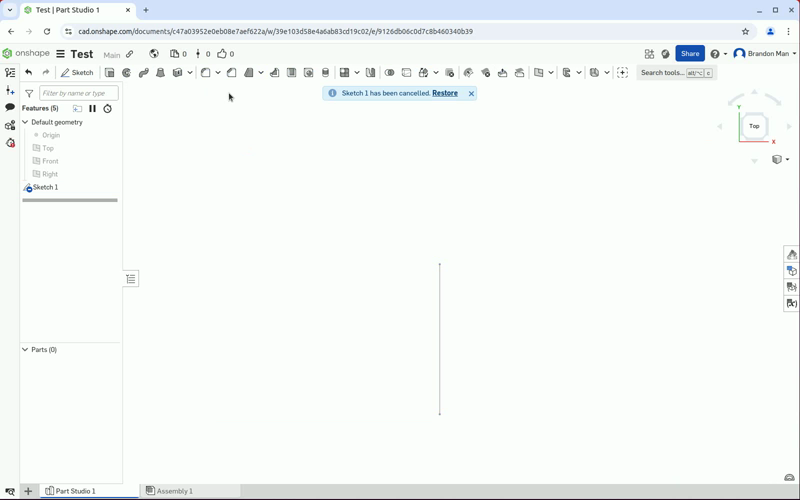
key(shift+s)
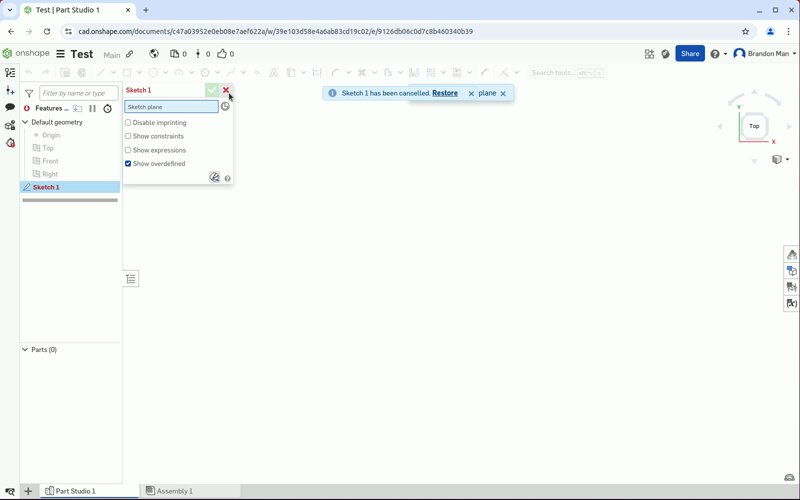
mouse_move(73, 150)
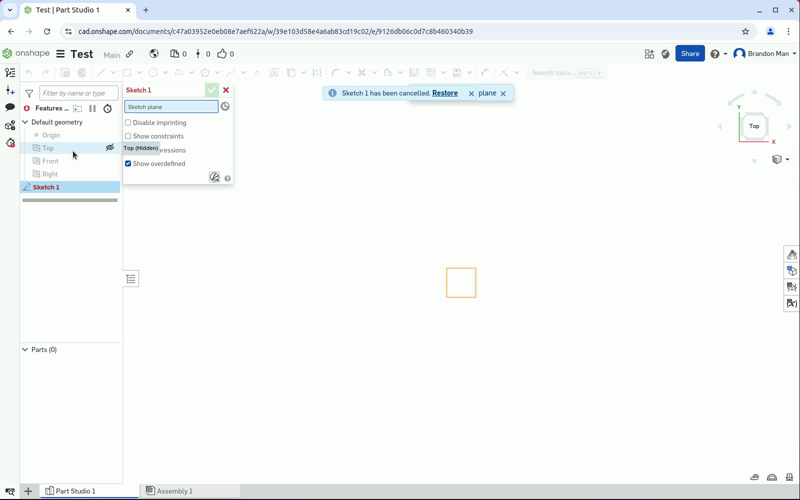
click(73, 150)
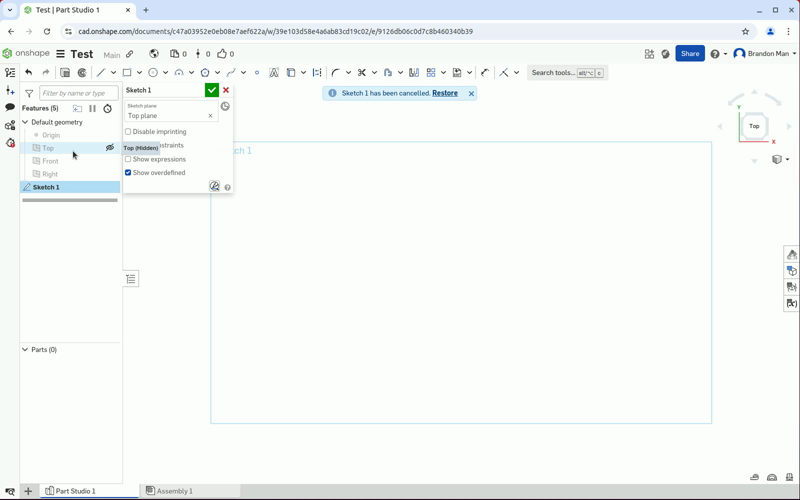
mouse_move(73, 352)
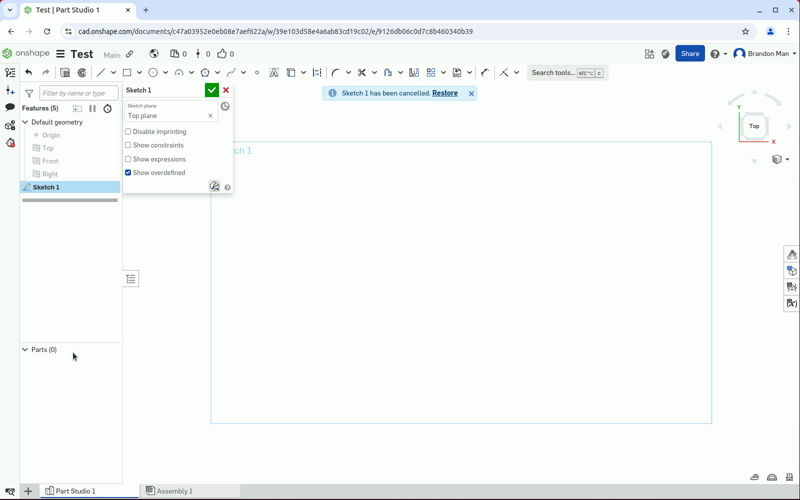
key(y)
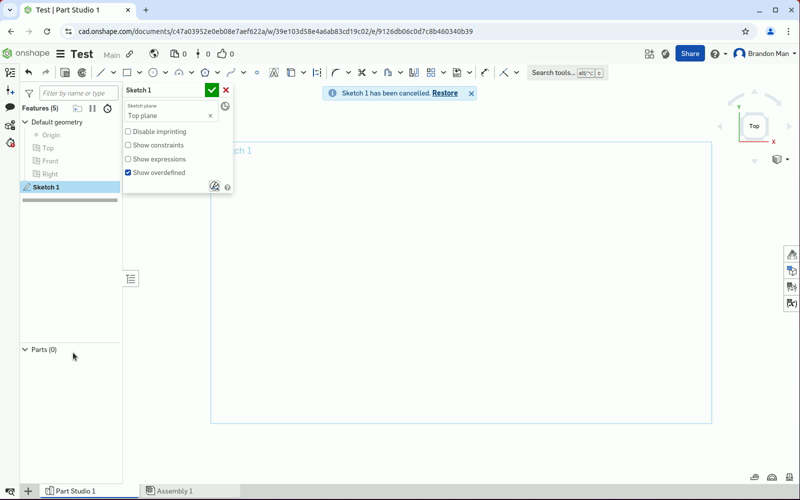
key(l)
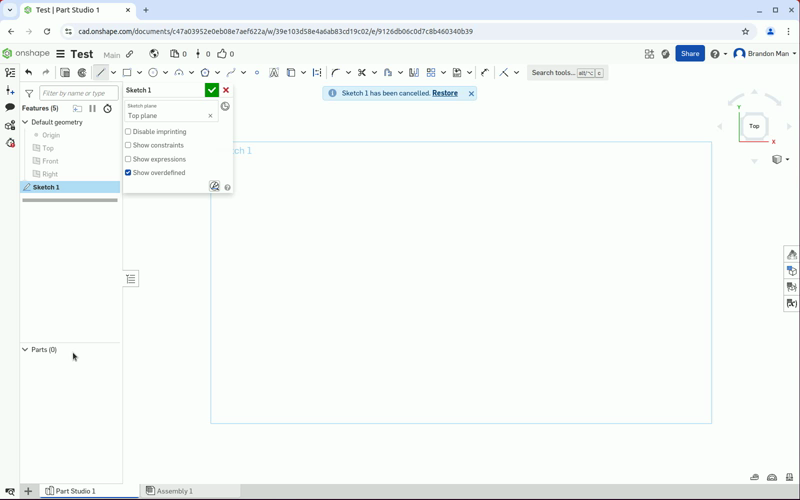
key_down(shift)
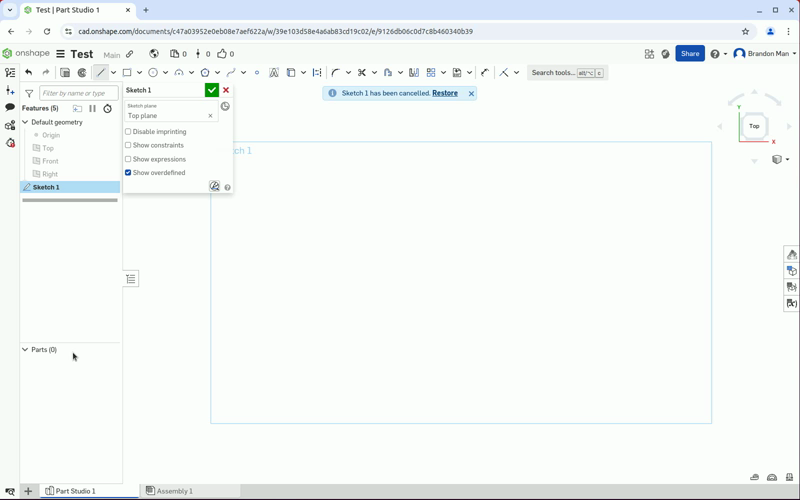
mouse_move(376, 387)
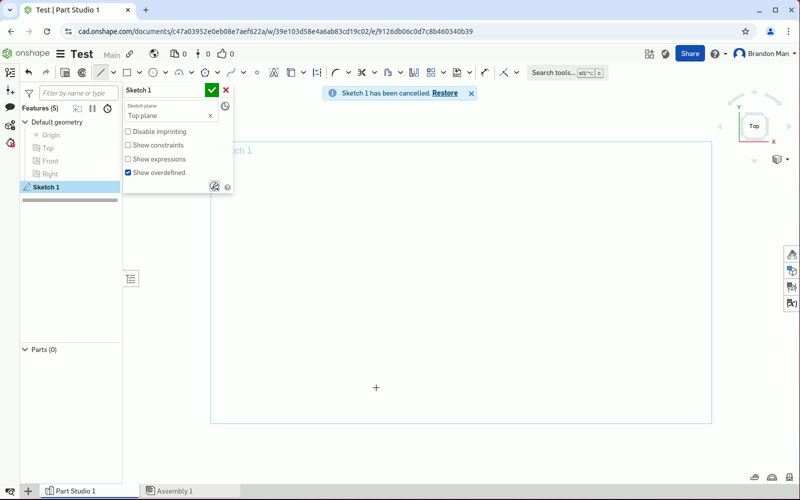
click(376, 387)
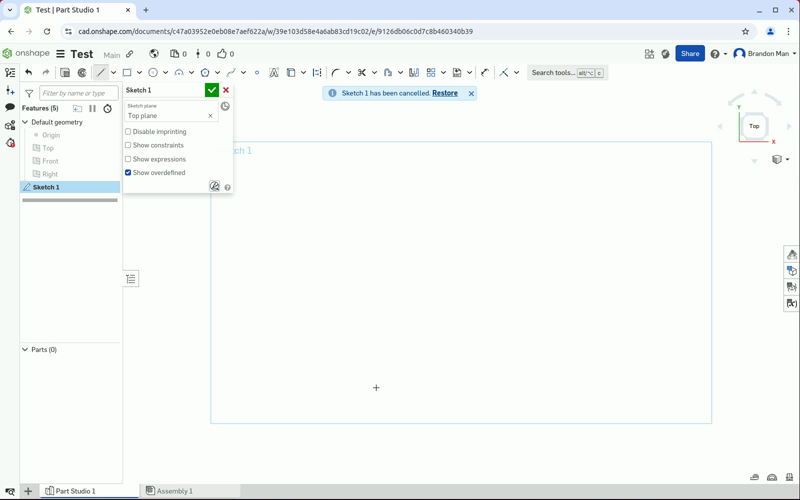
key_up(shift)
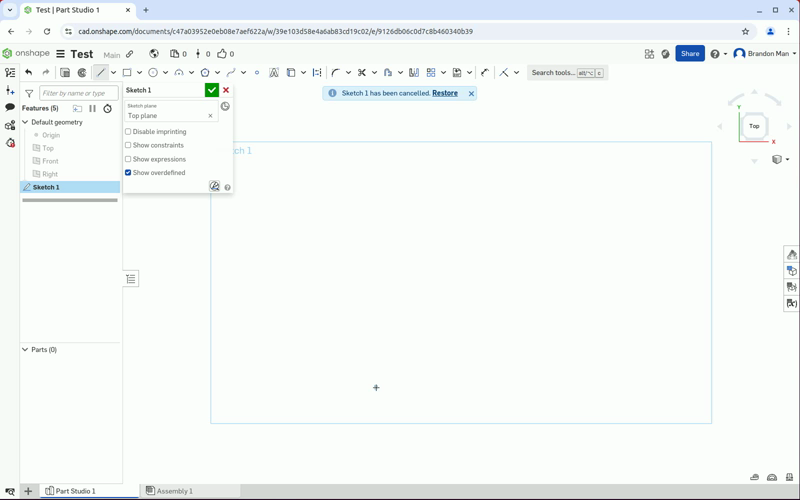
key_down(shift)
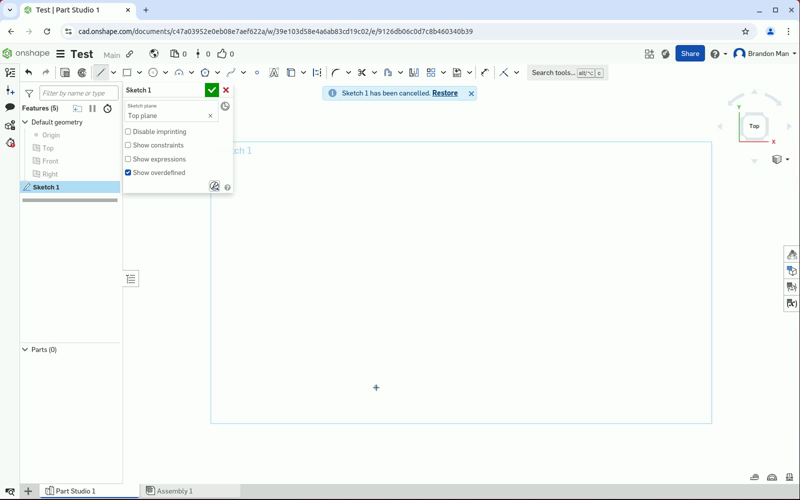
mouse_move(573, 387)
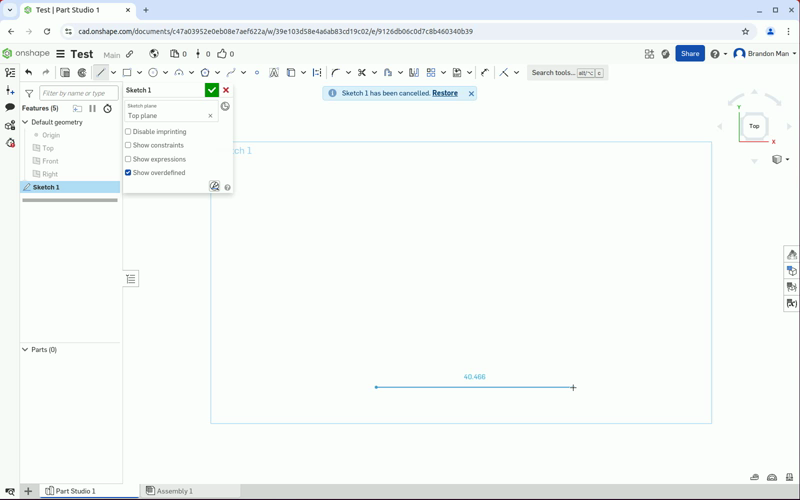
click(573, 387)
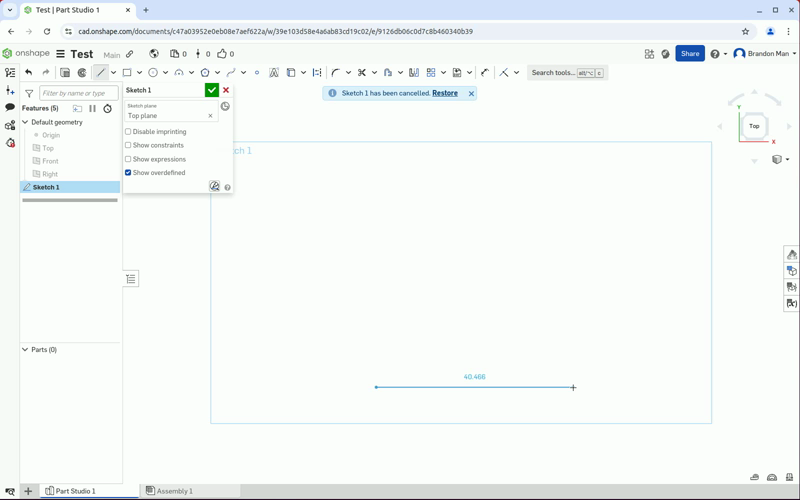
key_up(shift)
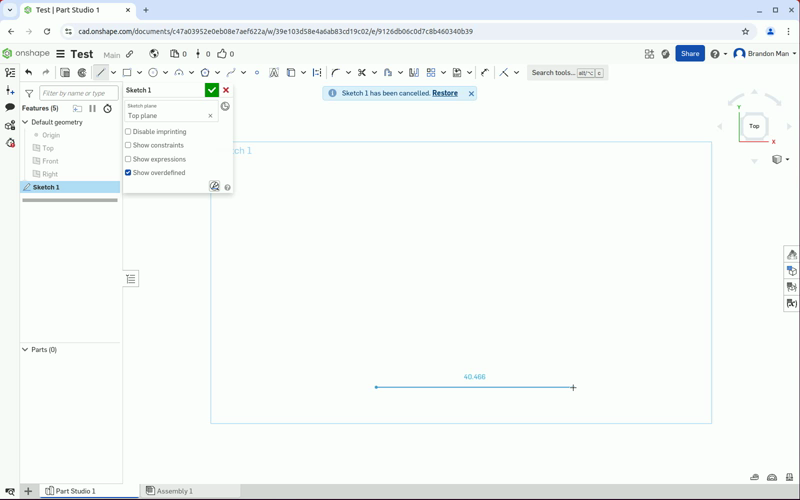
key_down(shift)
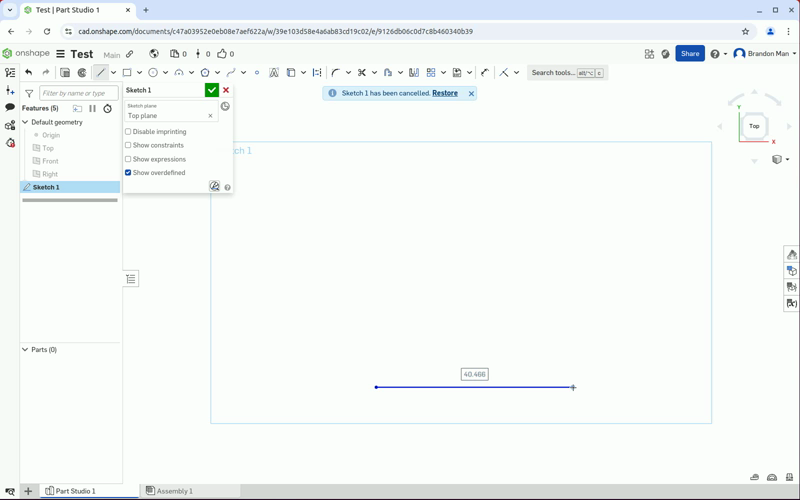
mouse_move(573, 179)
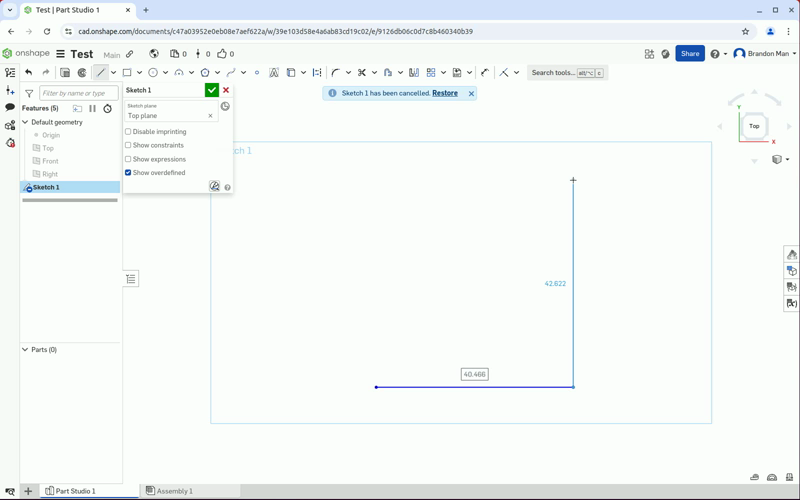
click(573, 179)
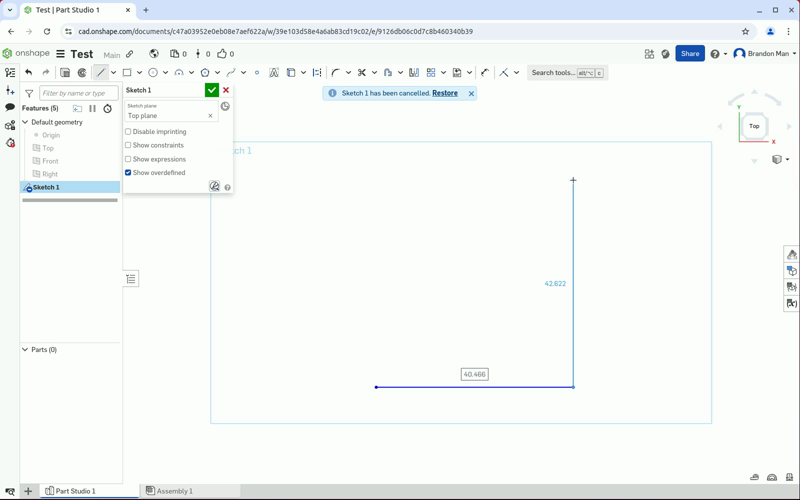
key_up(shift)
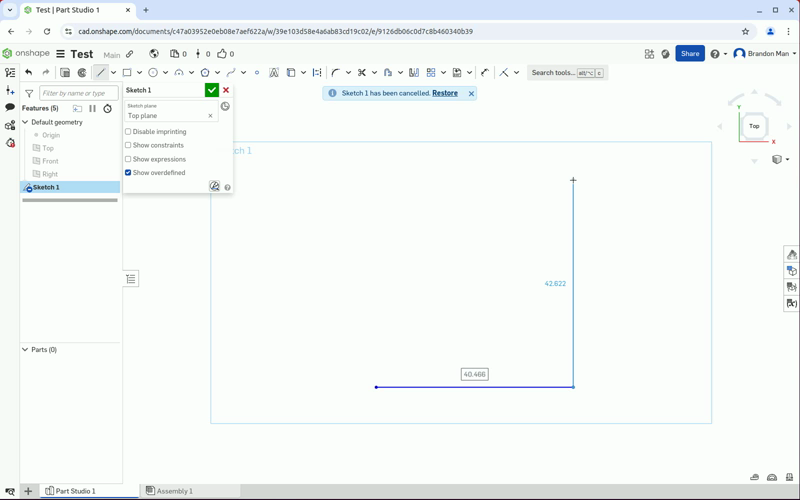
key_down(shift)
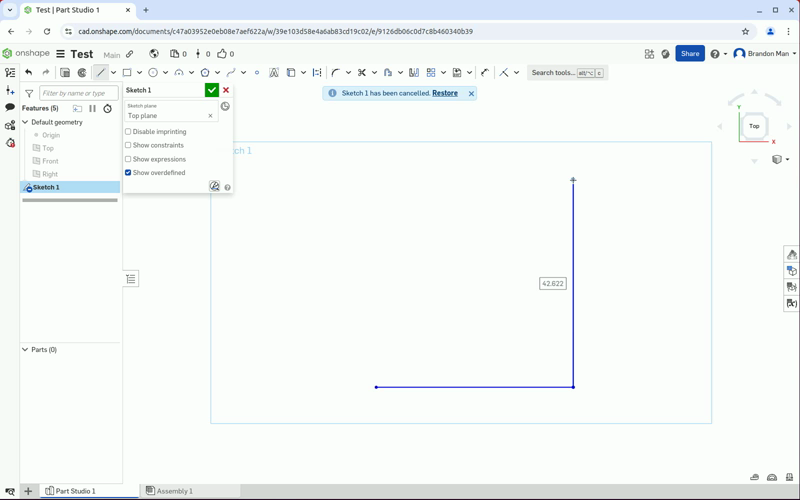
mouse_move(376, 179)
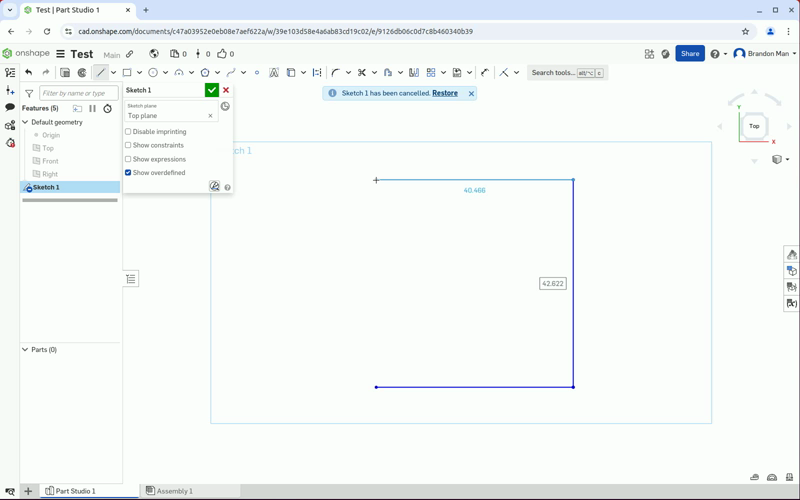
click(376, 179)
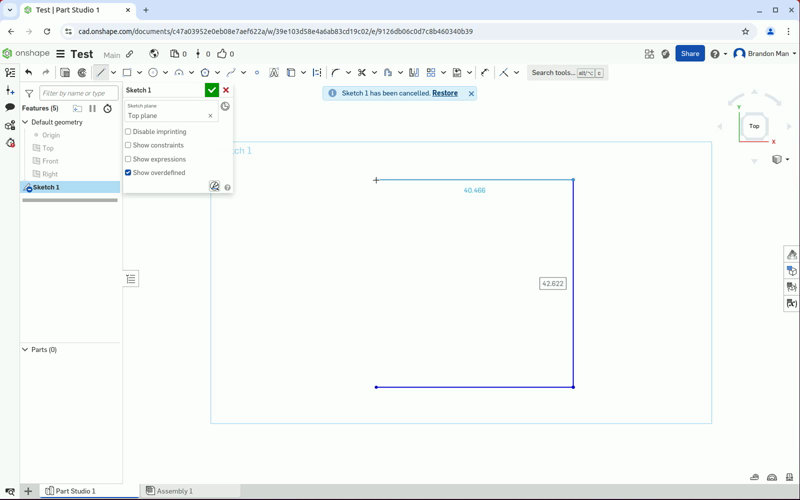
key_up(shift)
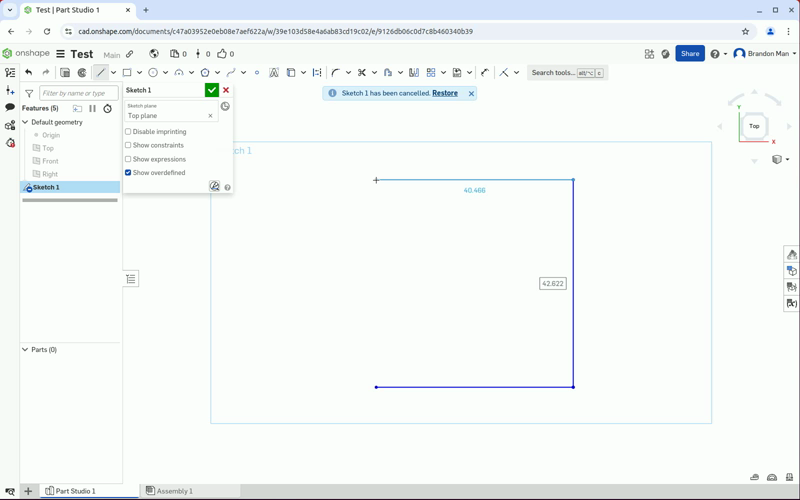
key_down(shift)
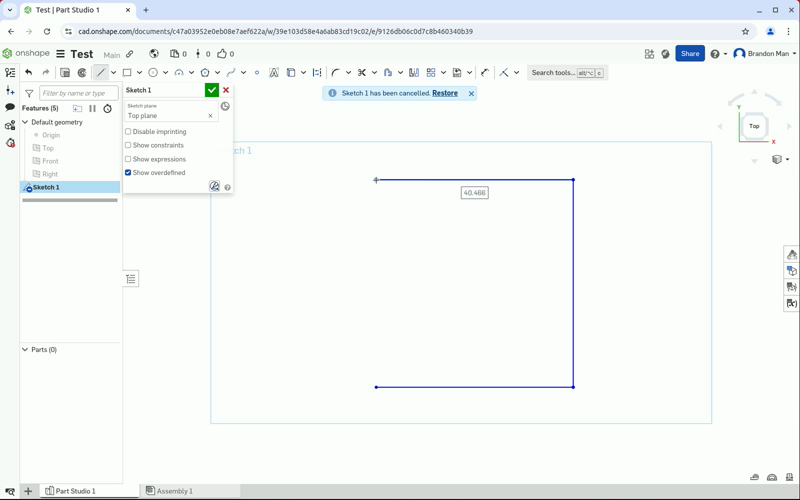
mouse_move(406, 179)
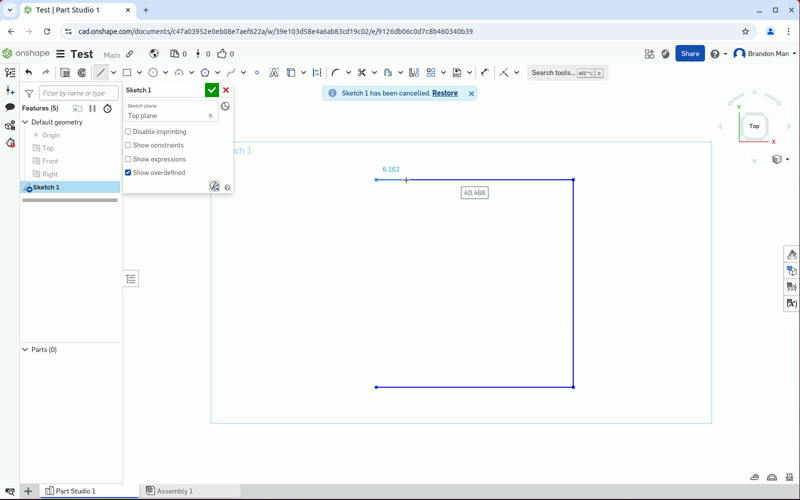
mouse_move(376, 195)
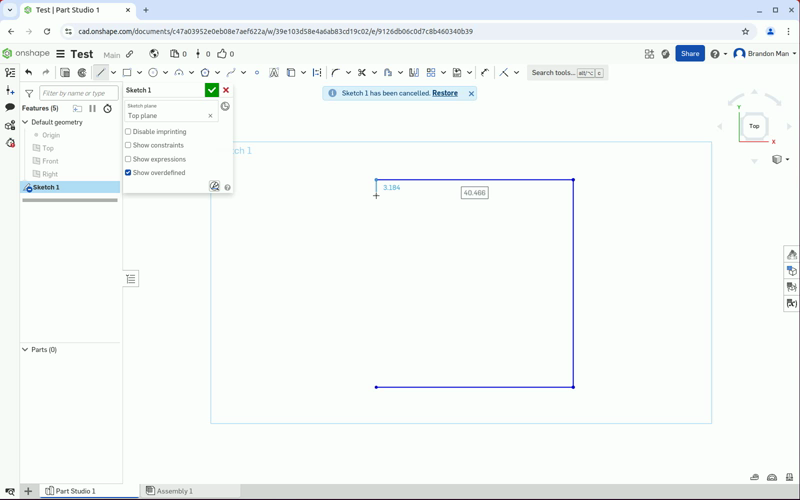
click(376, 195)
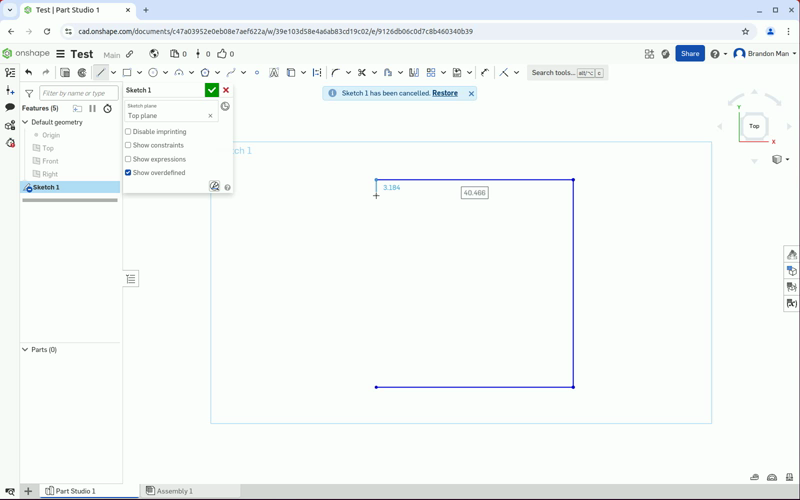
key_up(shift)
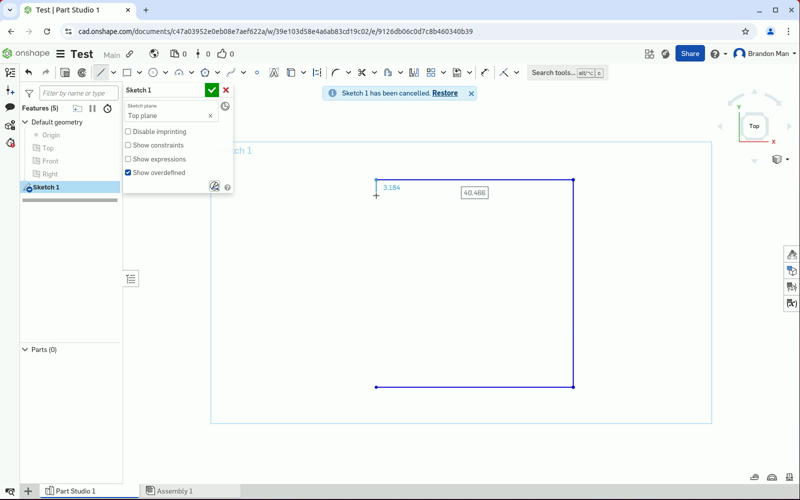
key_down(shift)
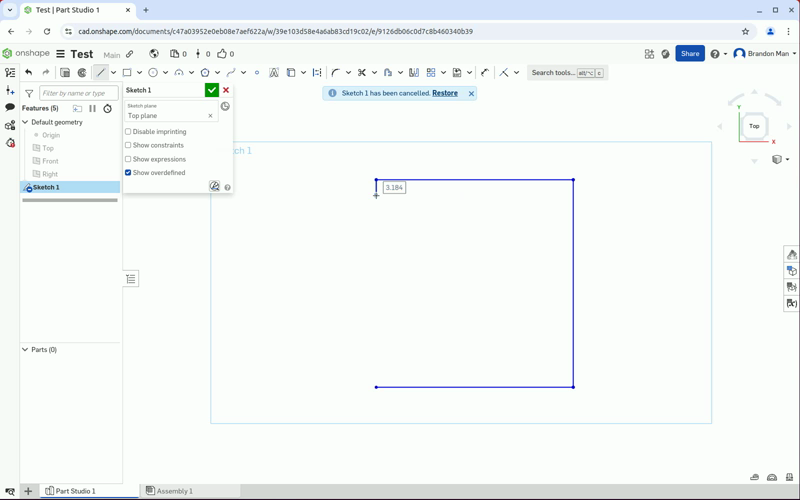
mouse_move(560, 195)
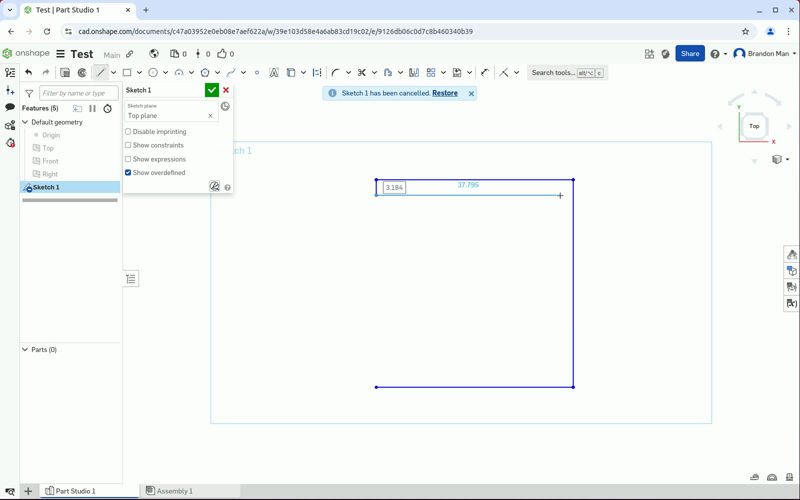
click(560, 195)
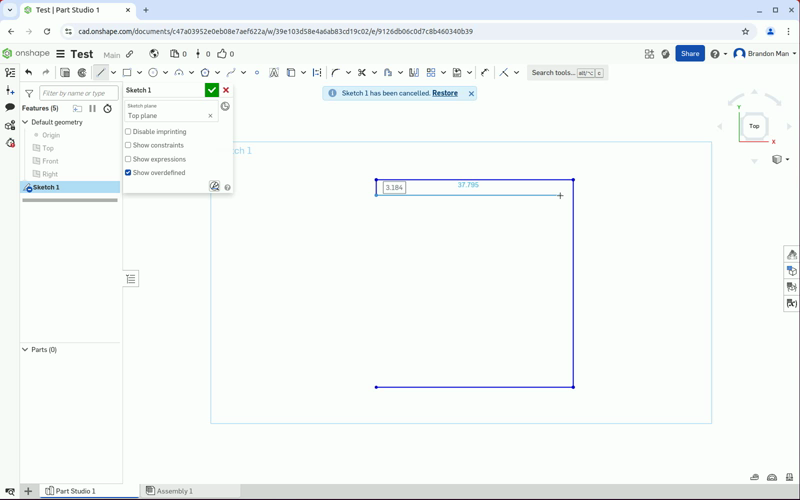
key_up(shift)
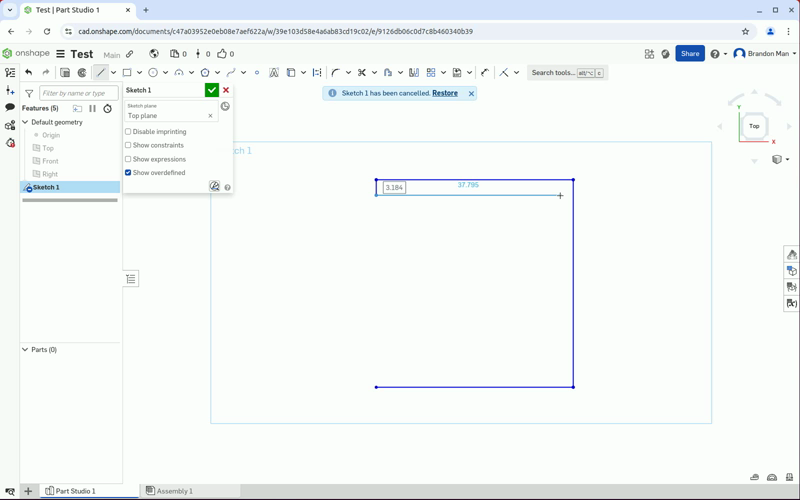
key_down(shift)
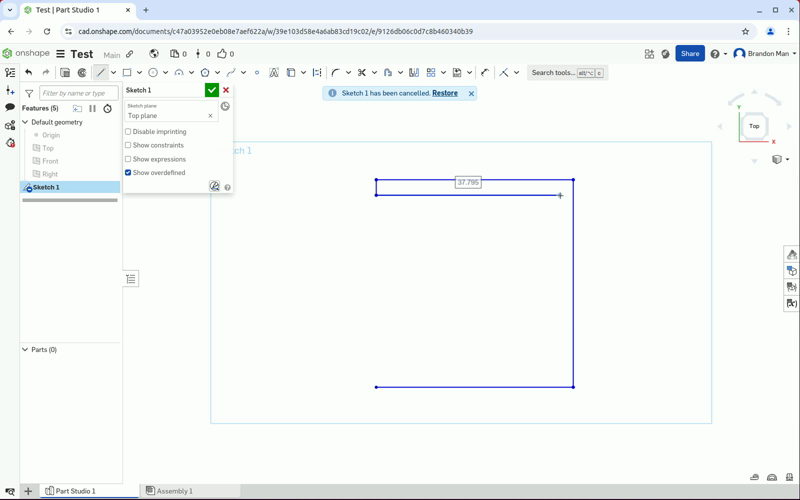
mouse_move(560, 372)
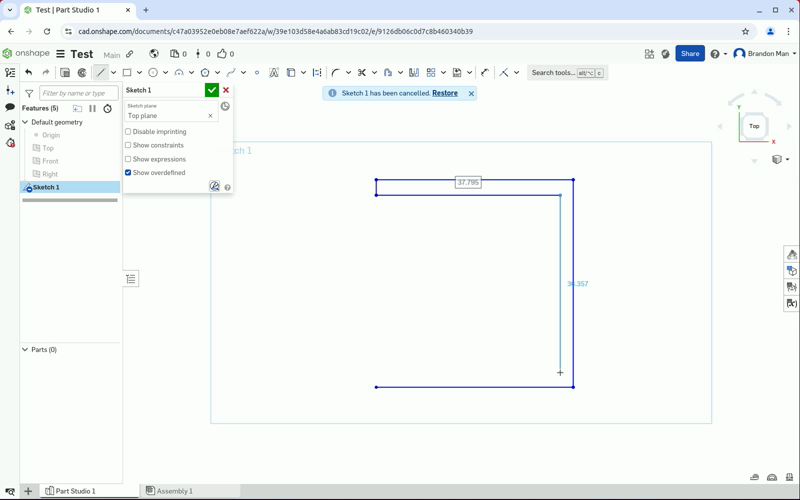
click(560, 372)
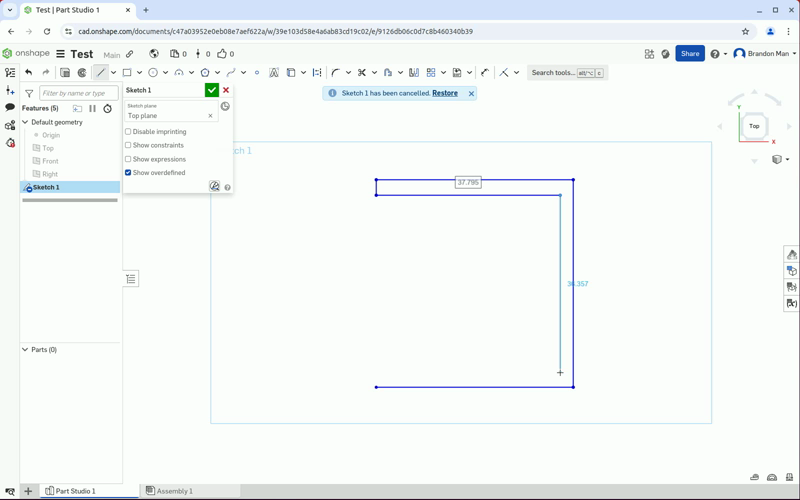
key_up(shift)
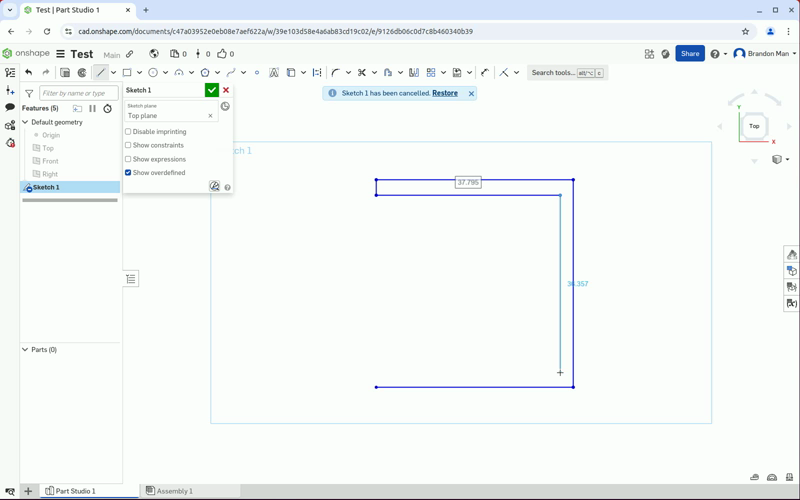
key_down(shift)
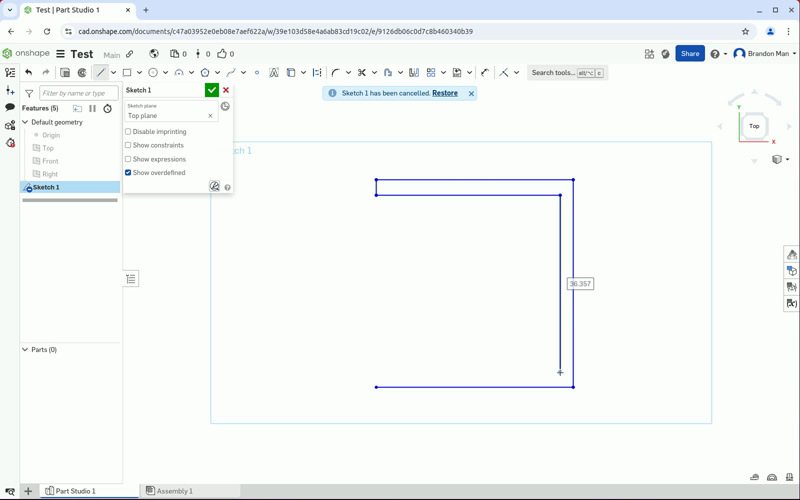
mouse_move(376, 372)
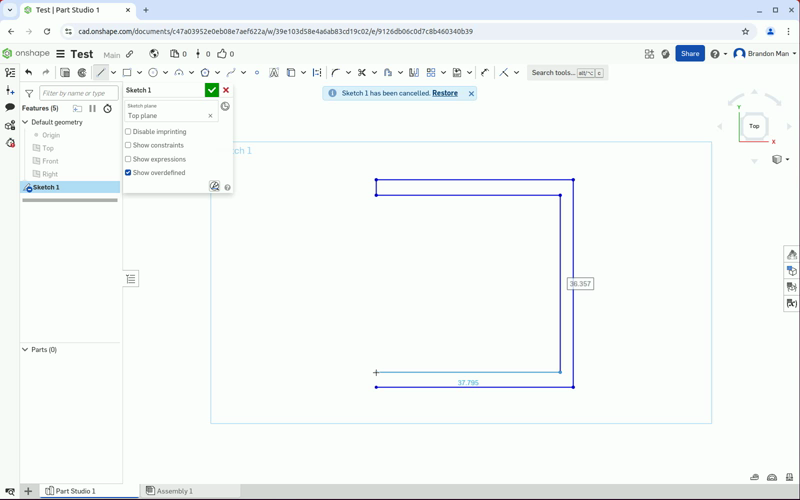
click(376, 372)
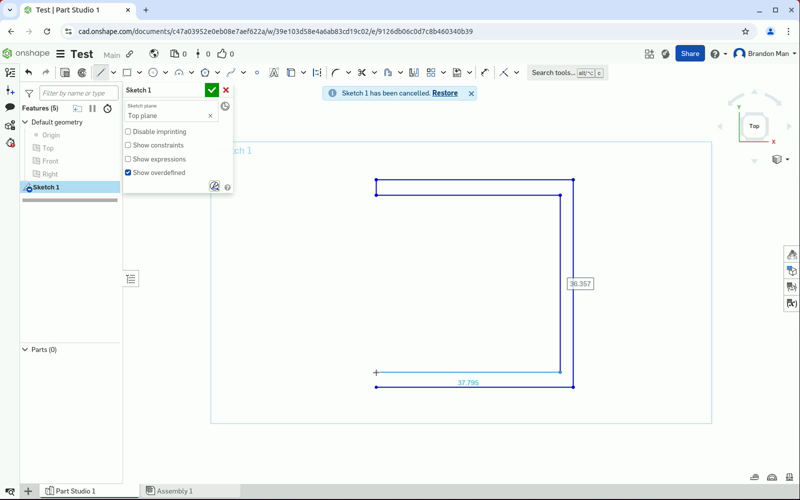
key_up(shift)
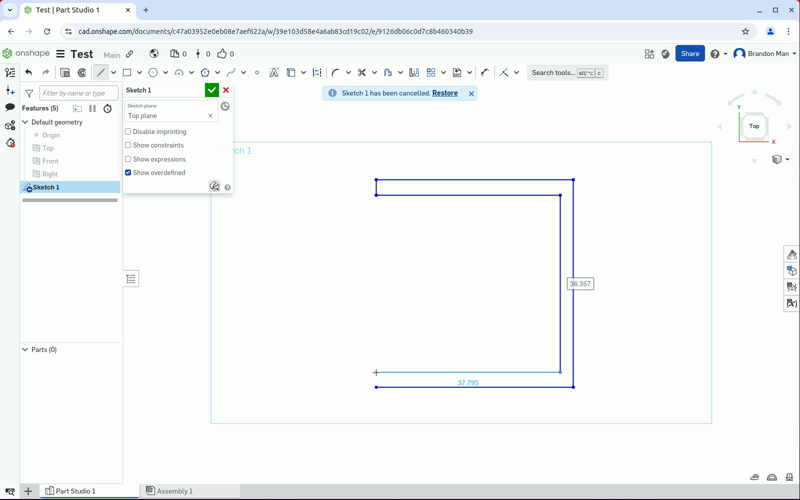
mouse_move(406, 372)
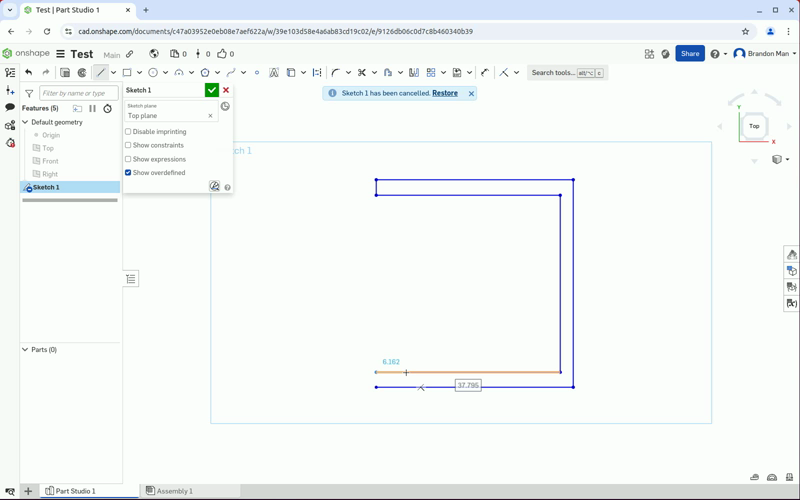
key_down(shift)
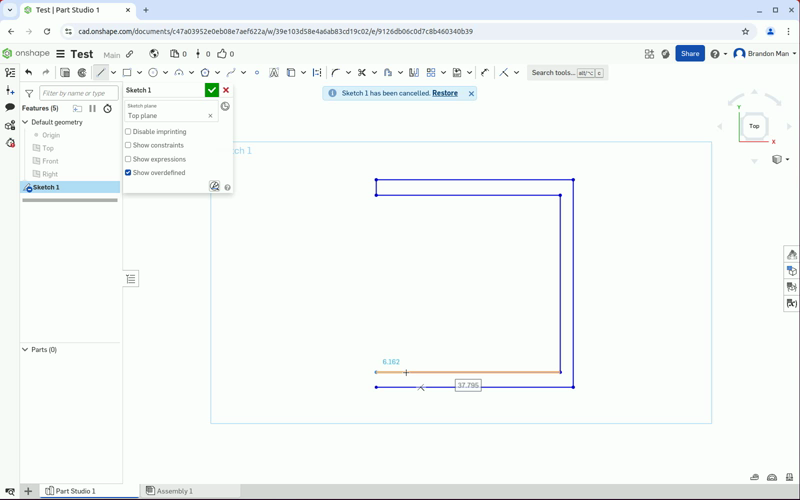
mouse_move(376, 387)
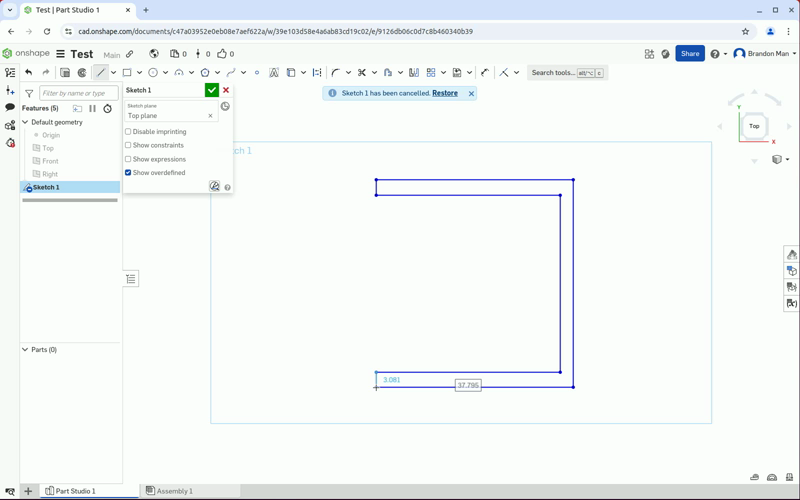
key_up(shift)
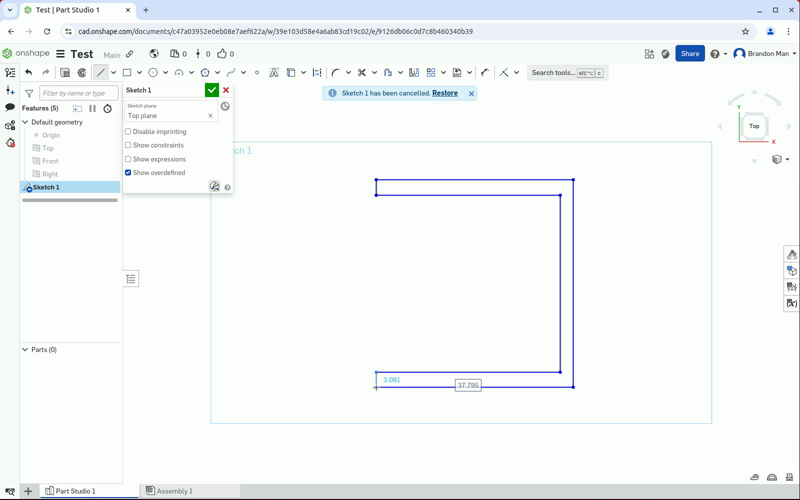
click(376, 387)
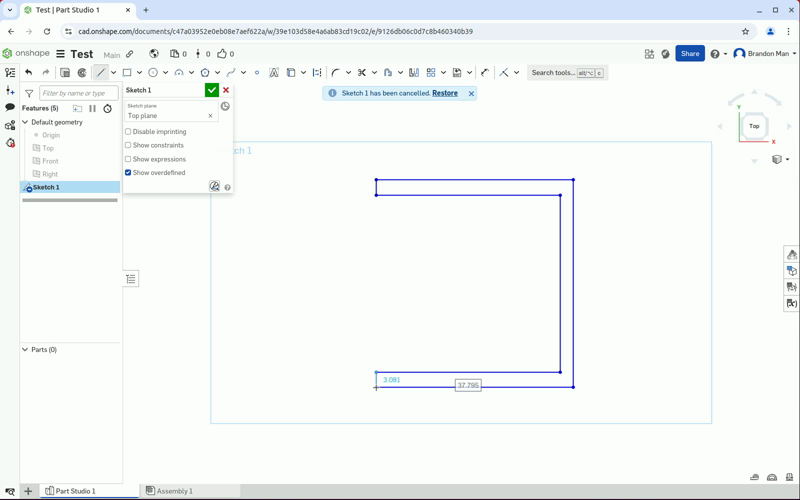
key(esc)
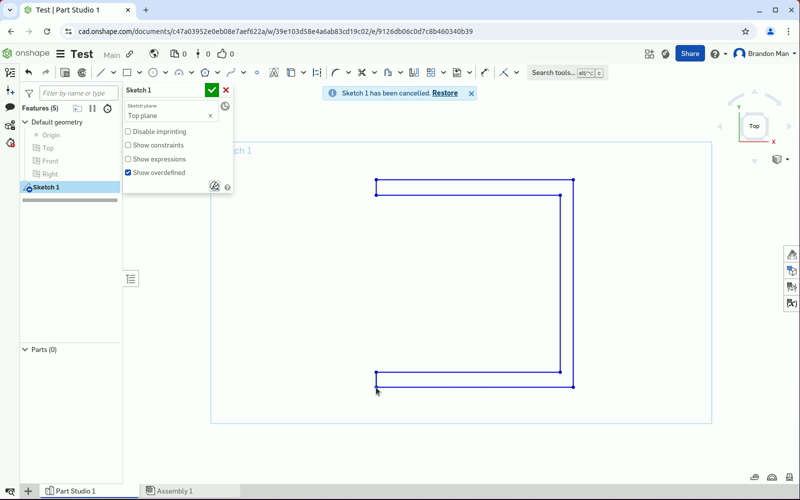
mouse_move(457, 379)
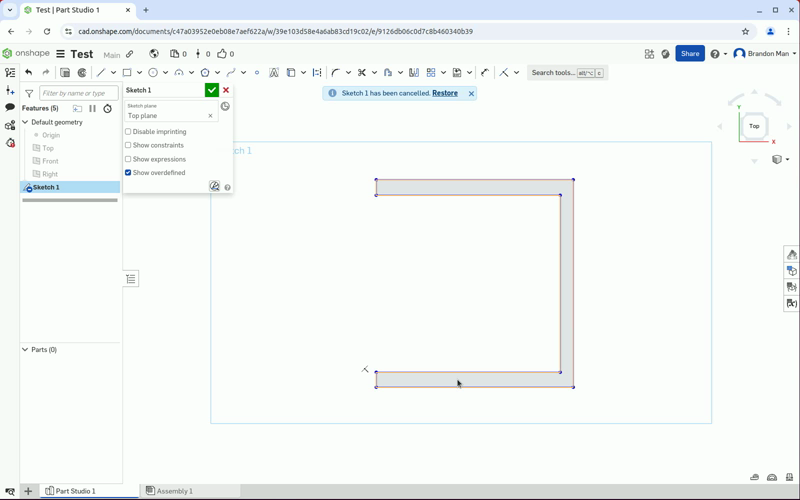
click(457, 379)
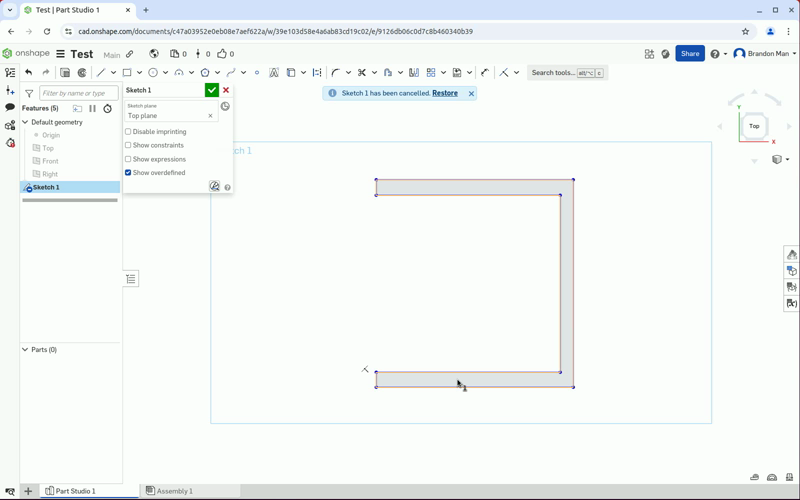
mouse_move(73, 352)
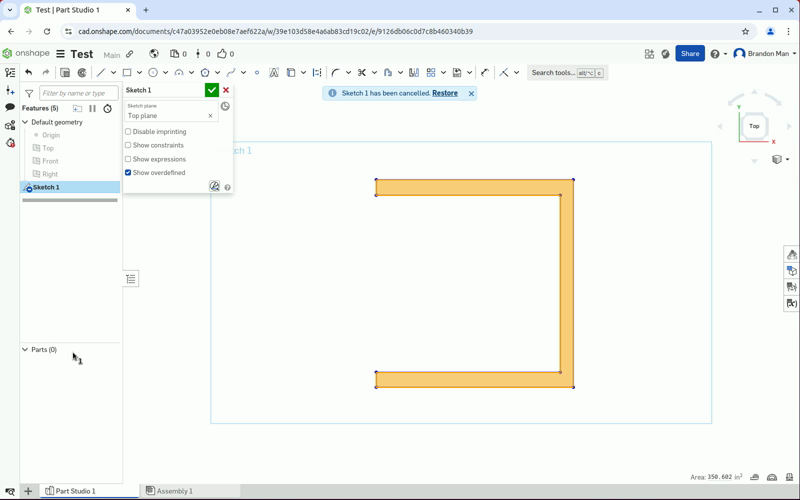
key(shift+y)
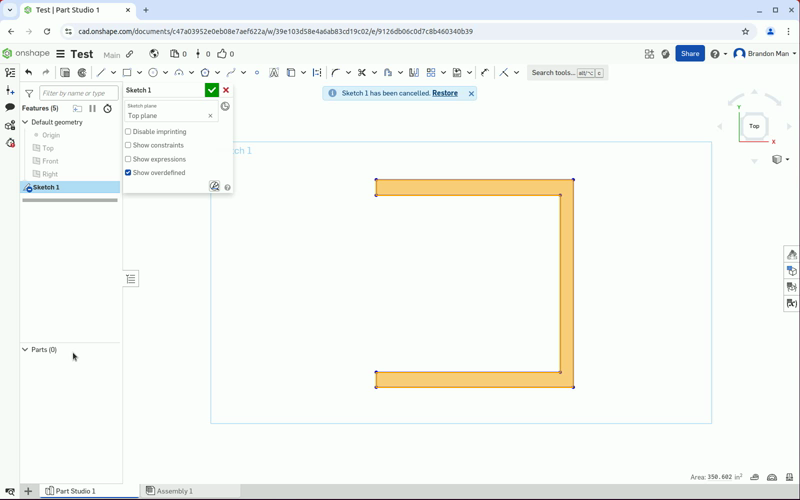
key(shift+e)
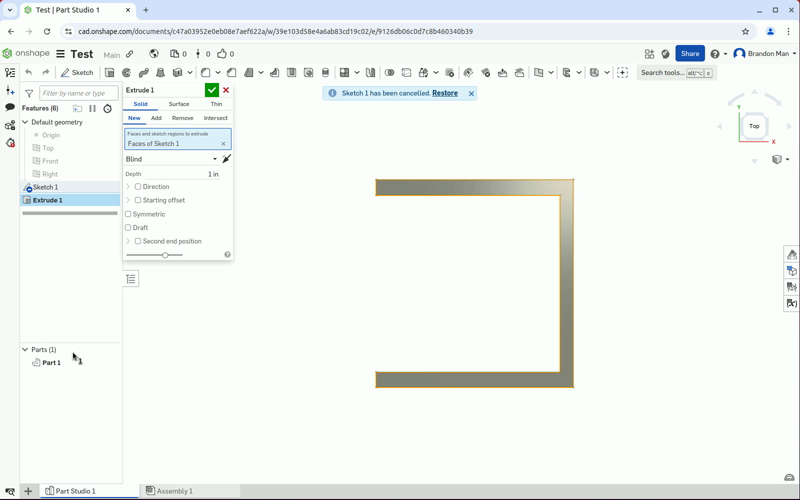
mouse_move(143, 106)
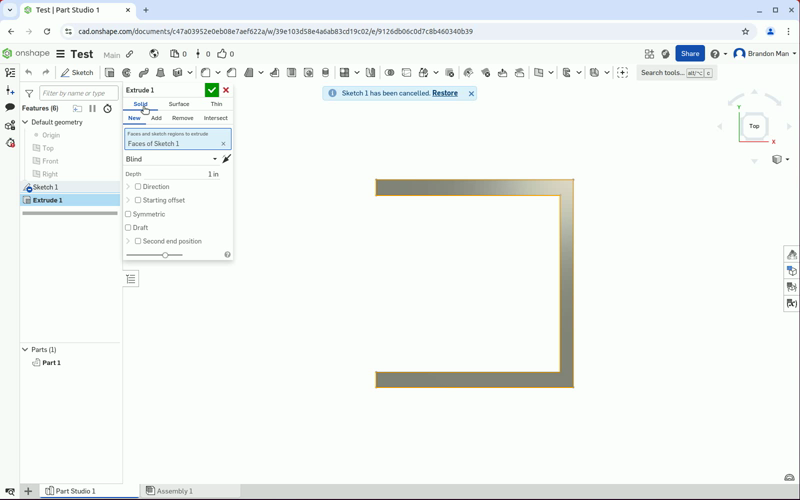
click(143, 106)
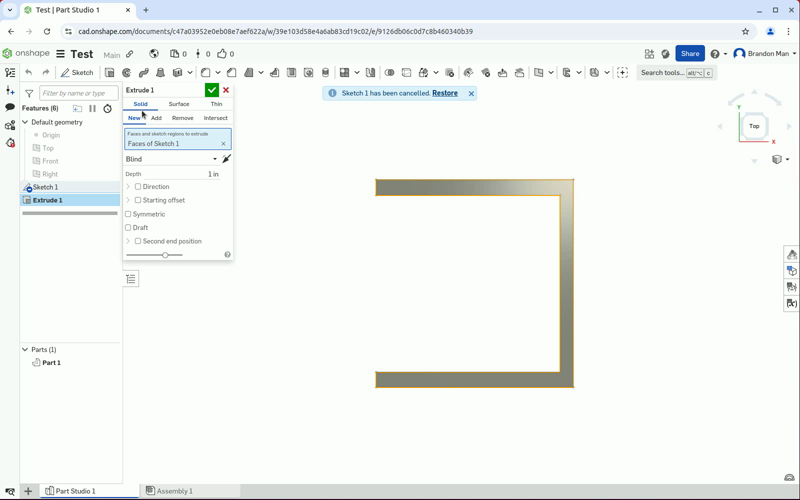
mouse_move(137, 120)
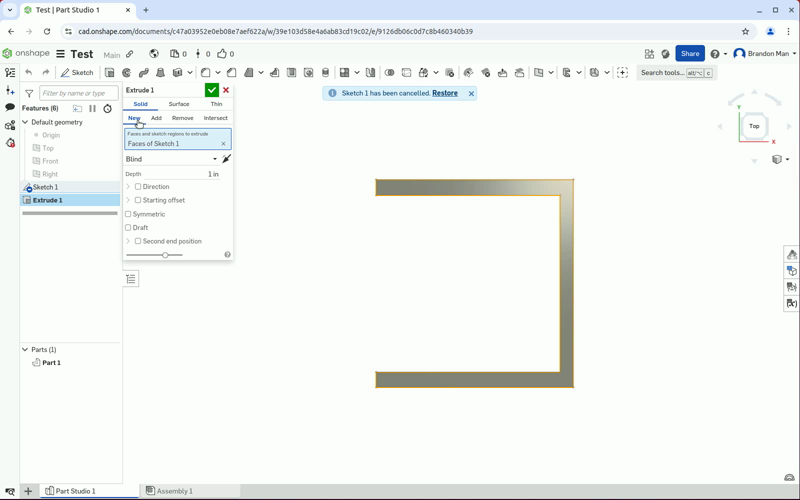
click(137, 120)
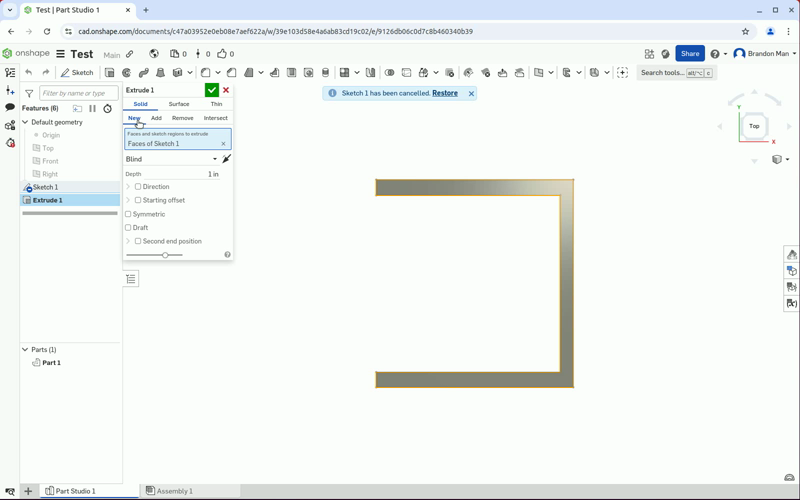
key(tab, 4)
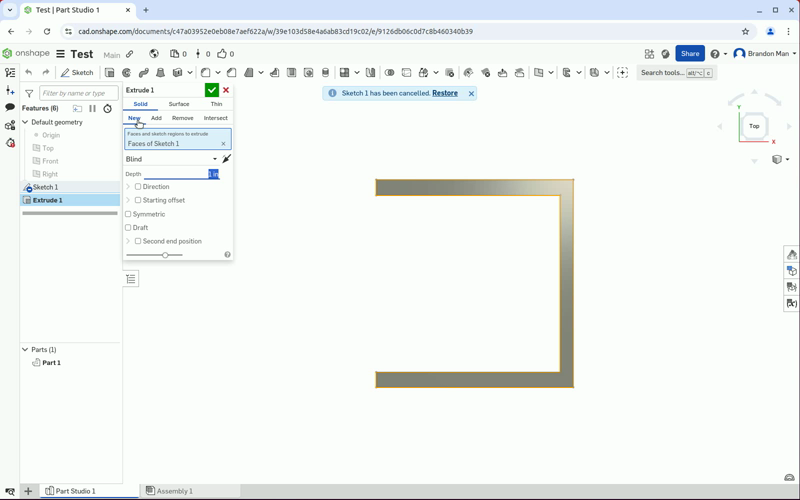
text(0.963)
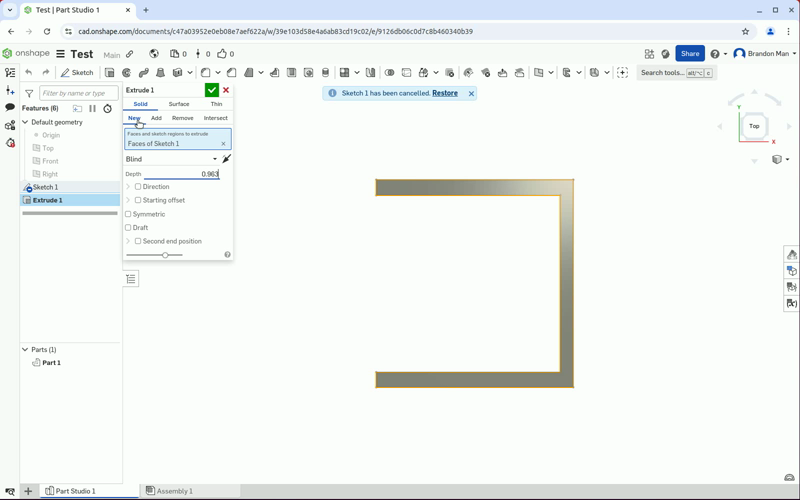
key(enter)
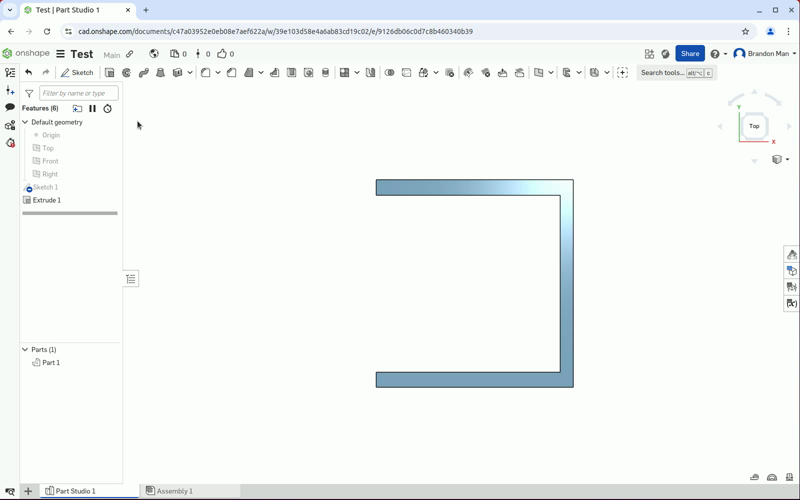
key(shift+h)
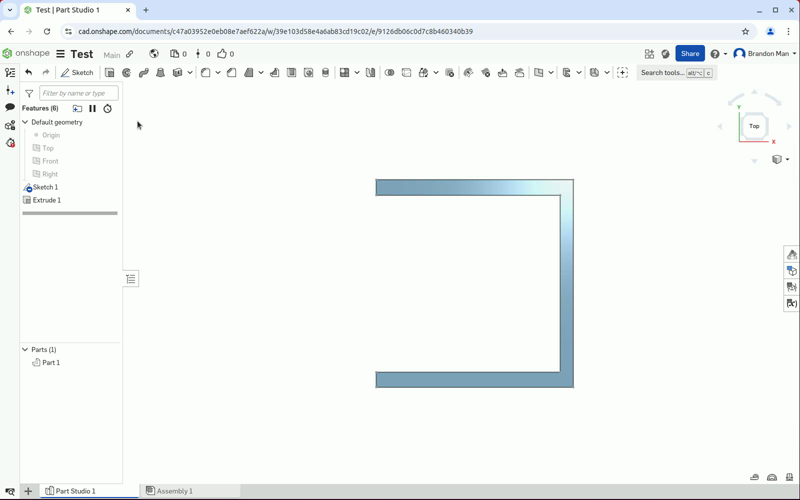
key(shift+h)
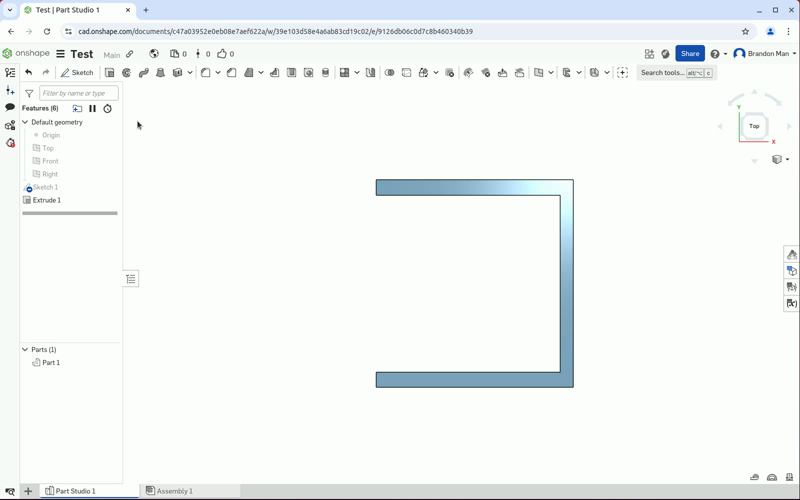
mouse_move(73, 189)
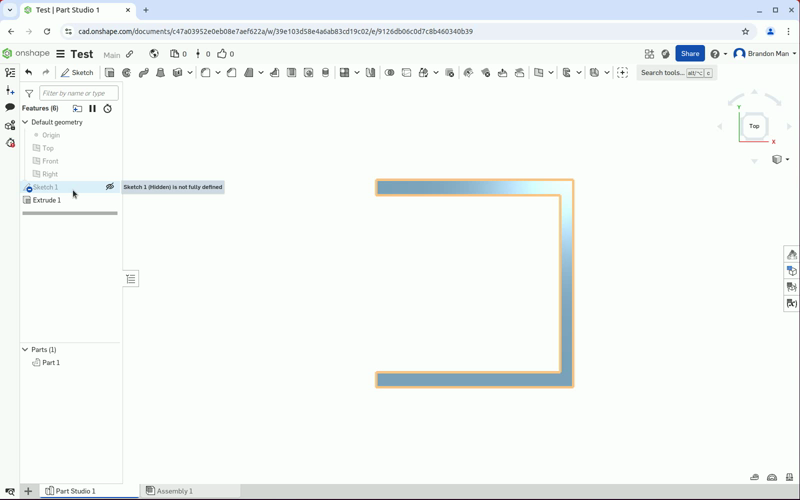
click(73, 189)
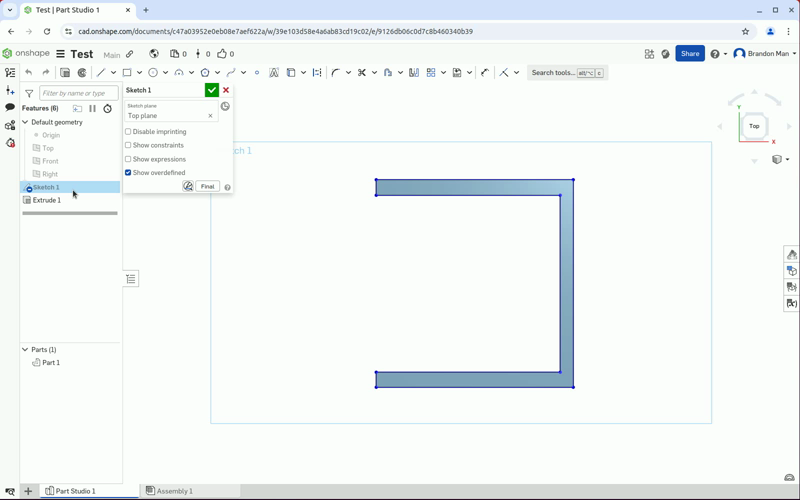
mouse_move(229, 92)
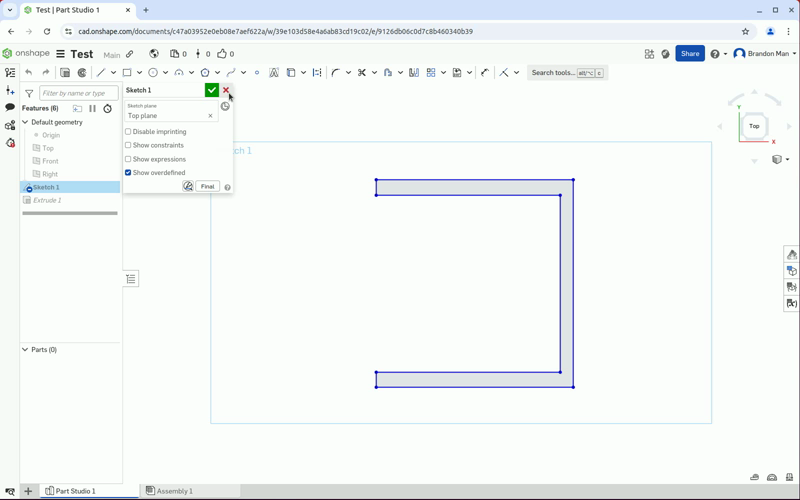
click(229, 92)
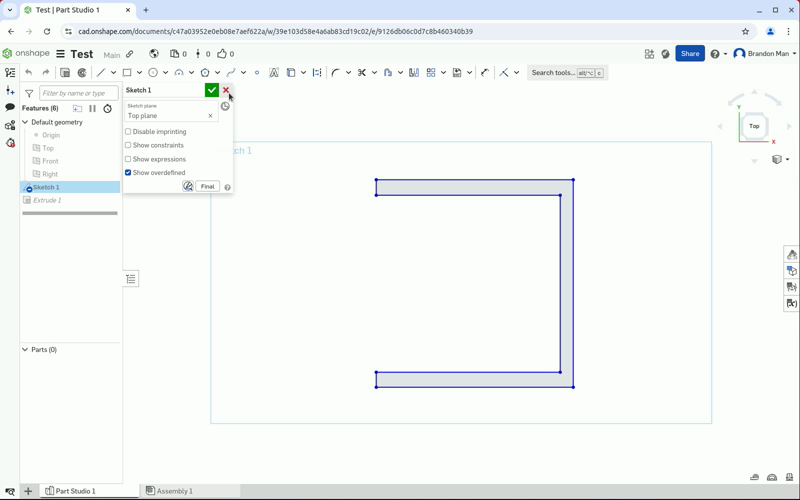
key(shift+s)
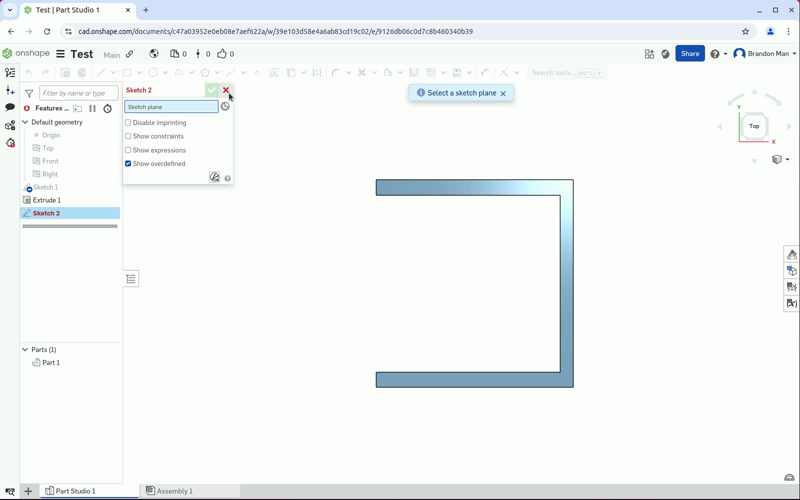
mouse_move(73, 150)
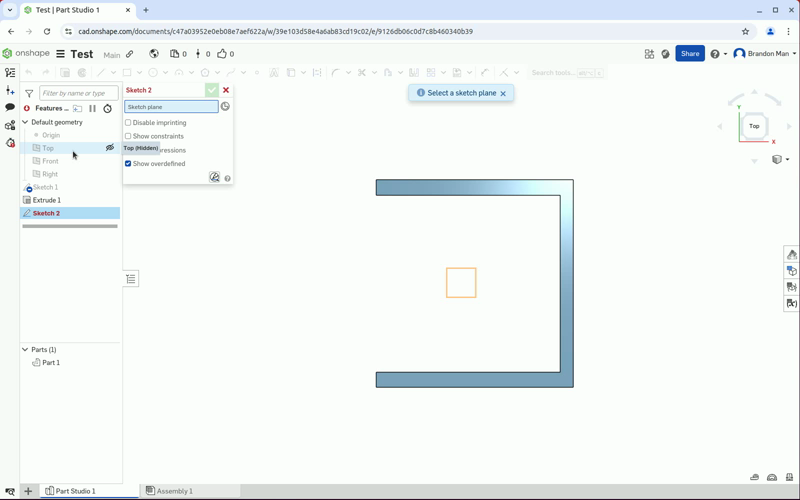
click(73, 150)
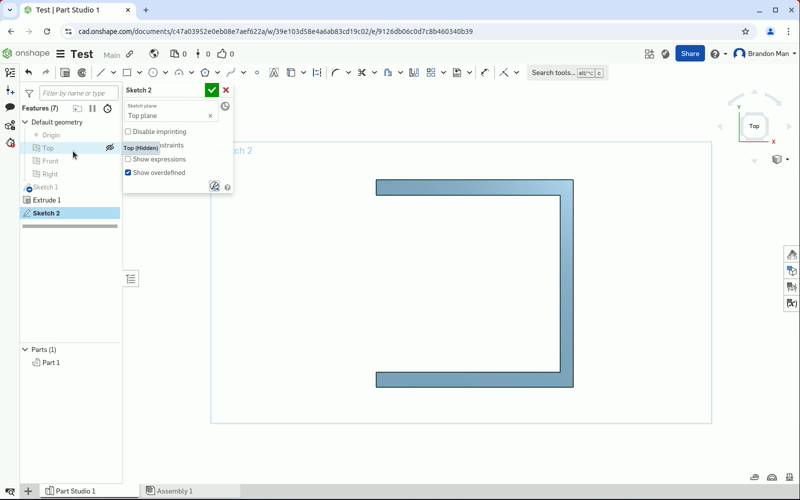
mouse_move(73, 352)
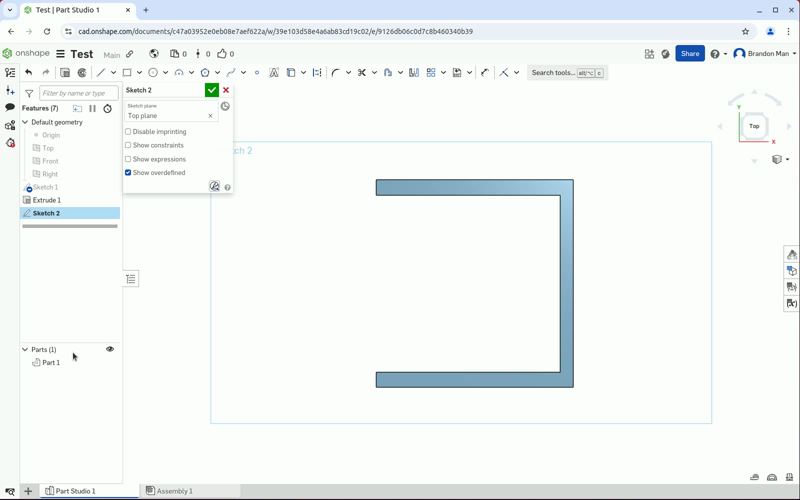
key(y)
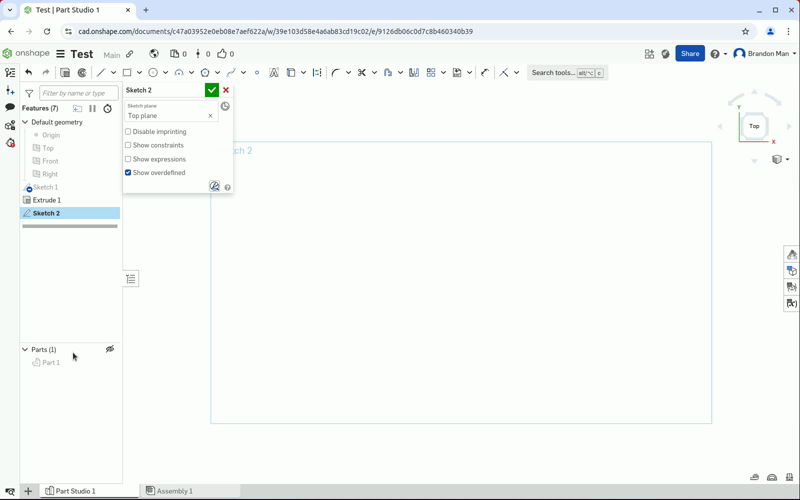
key(l)
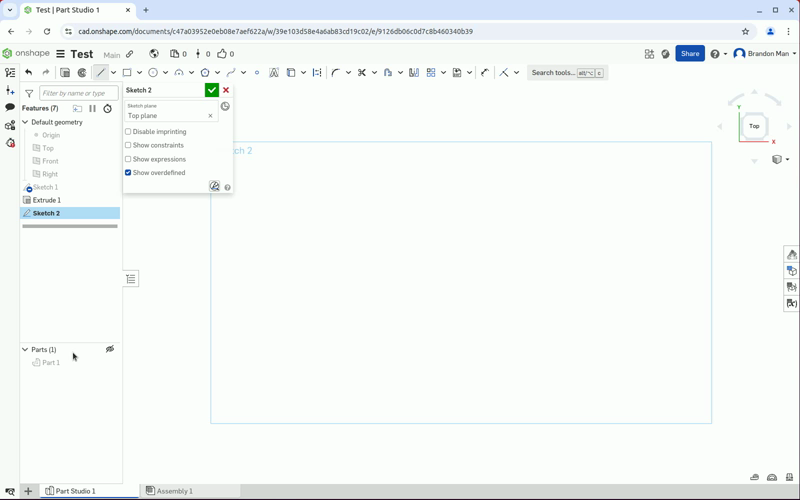
key_down(shift)
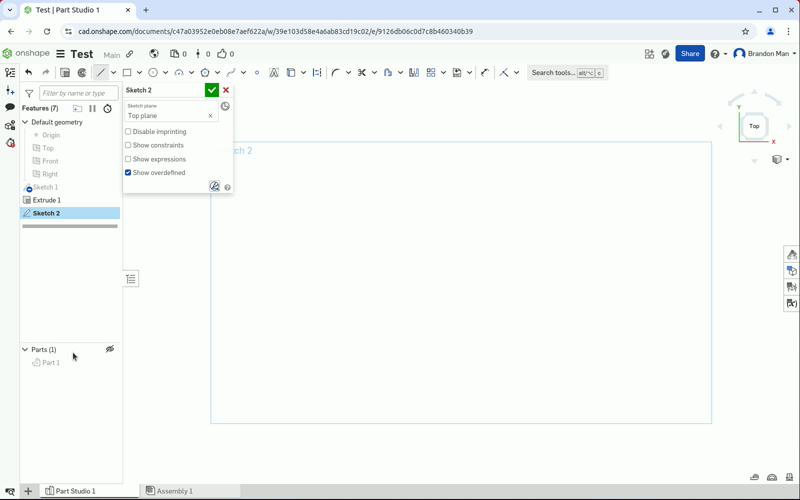
mouse_move(376, 372)
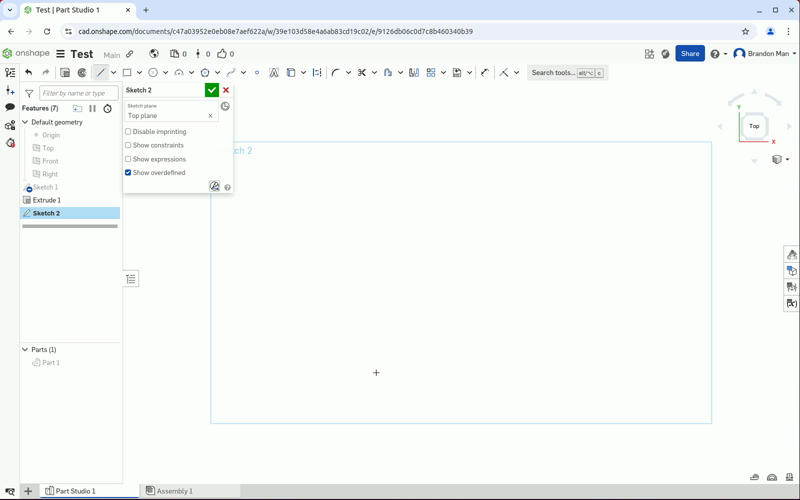
click(376, 372)
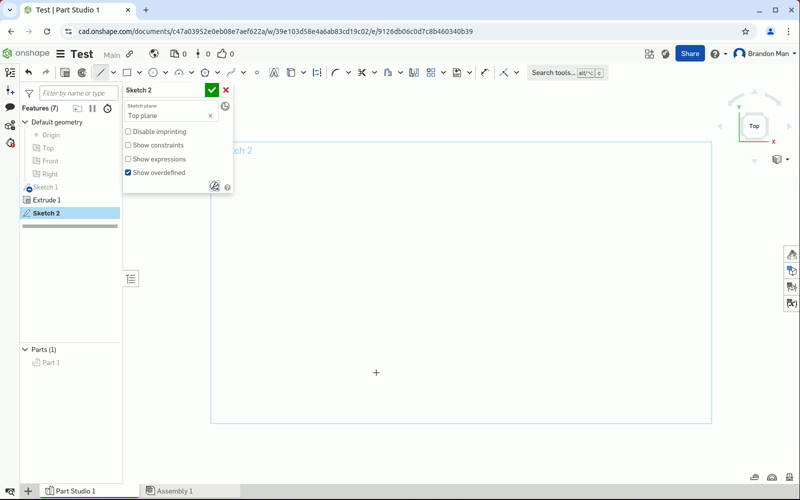
key_up(shift)
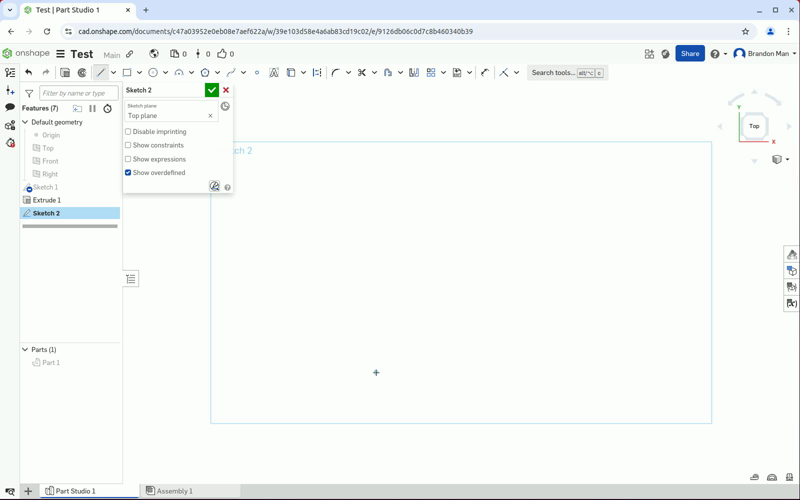
key_down(shift)
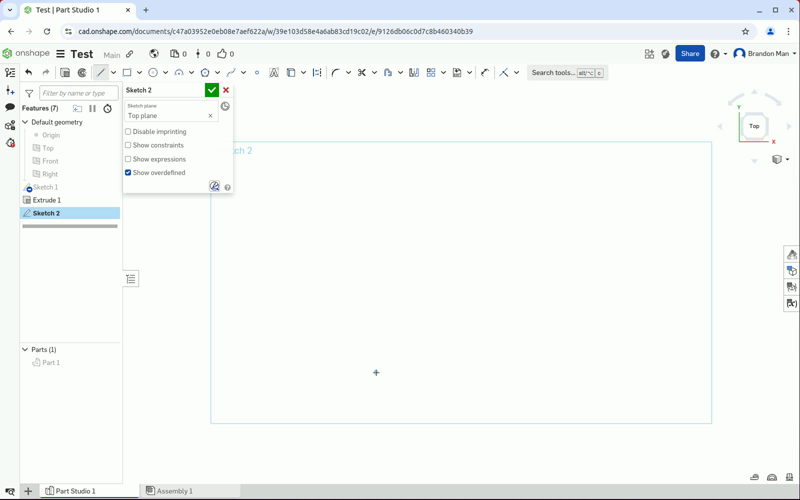
mouse_move(561, 372)
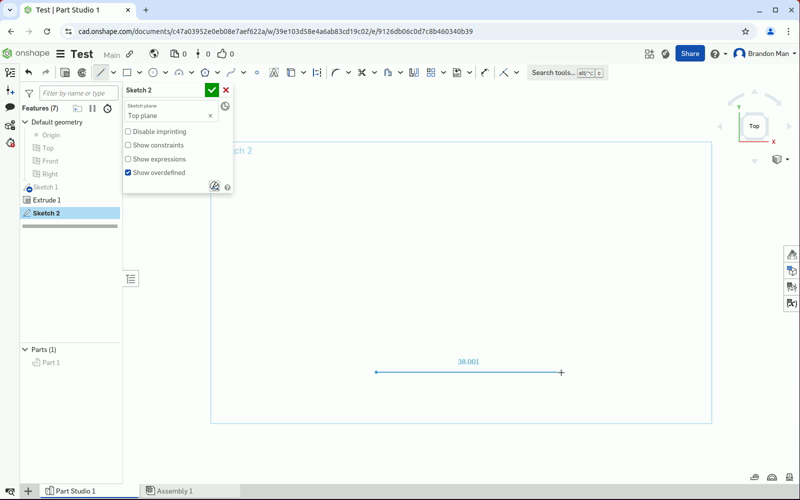
click(561, 372)
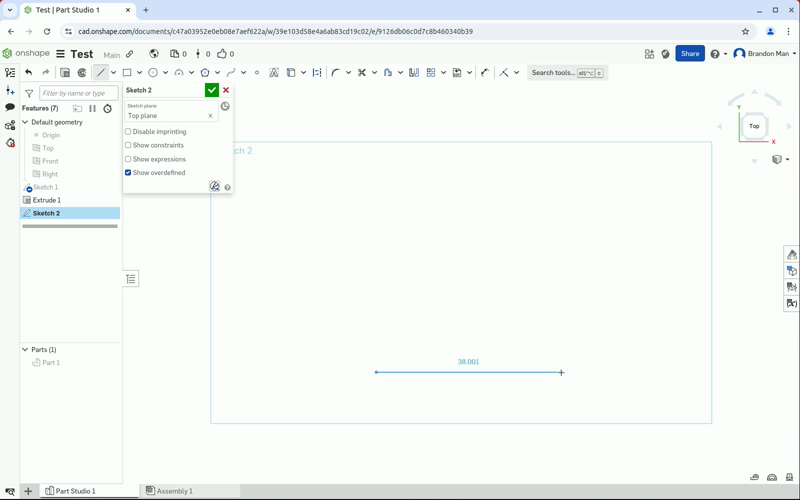
key_up(shift)
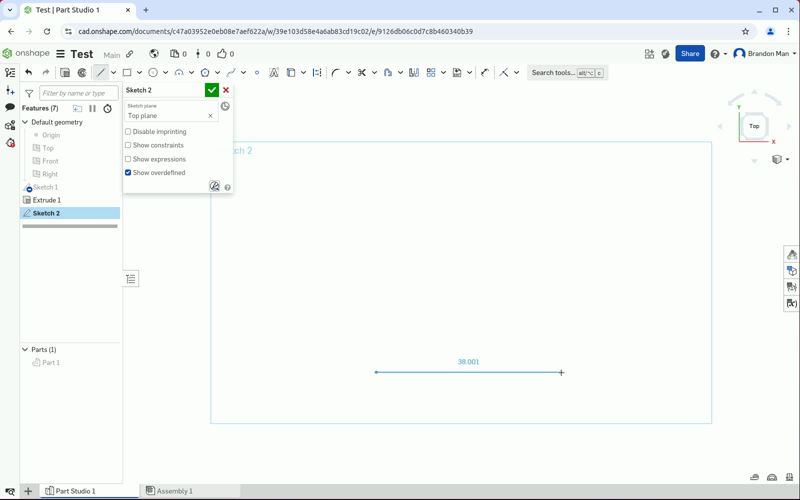
key_down(shift)
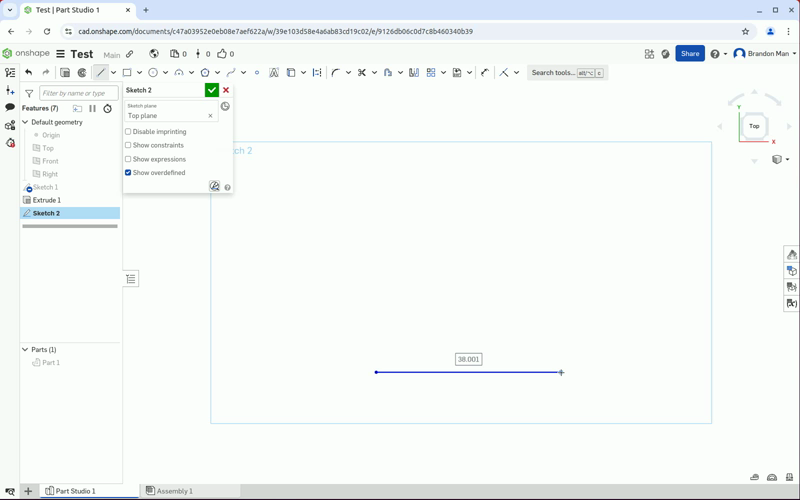
mouse_move(561, 193)
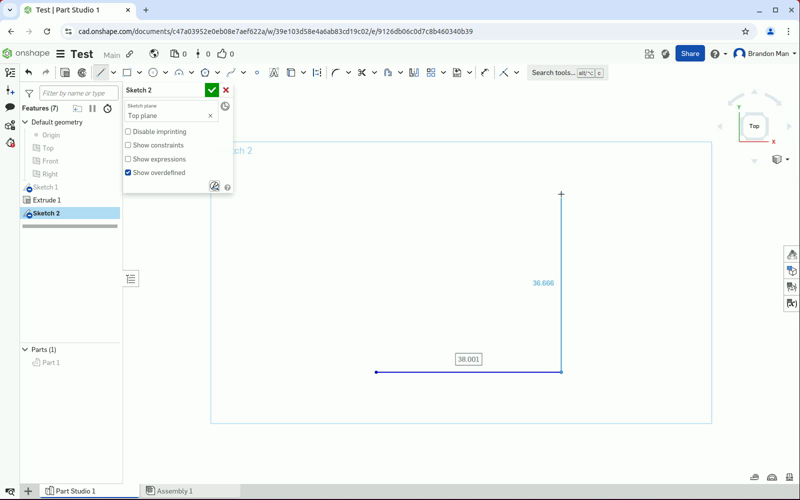
click(561, 193)
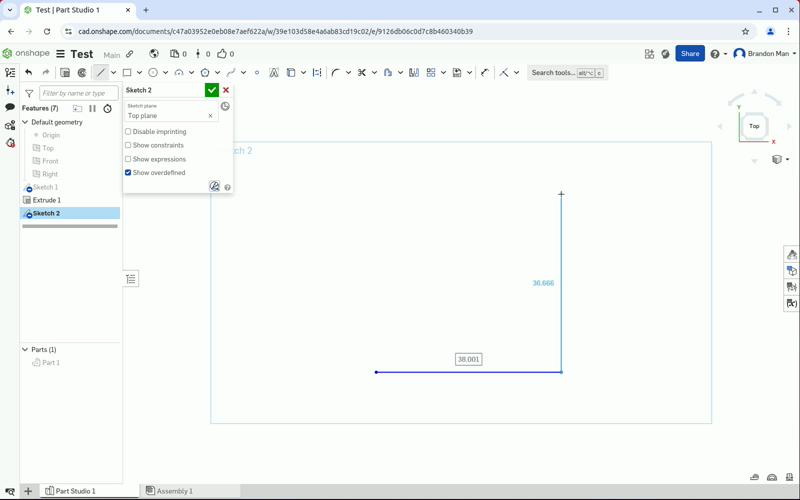
key_up(shift)
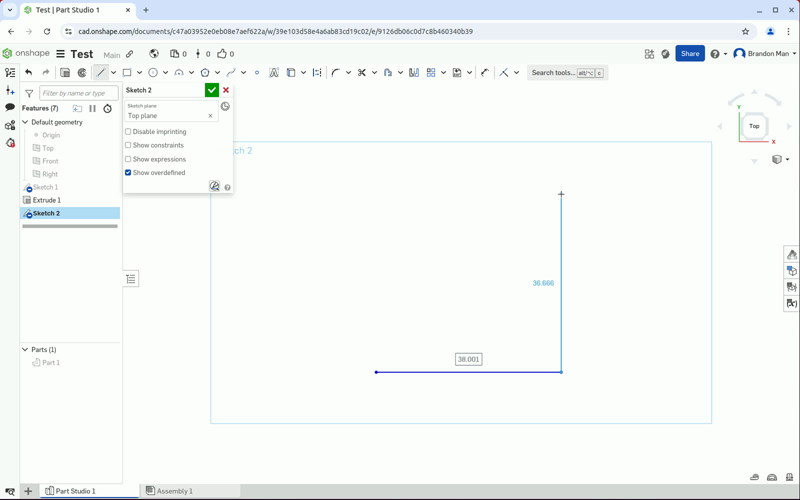
key_down(shift)
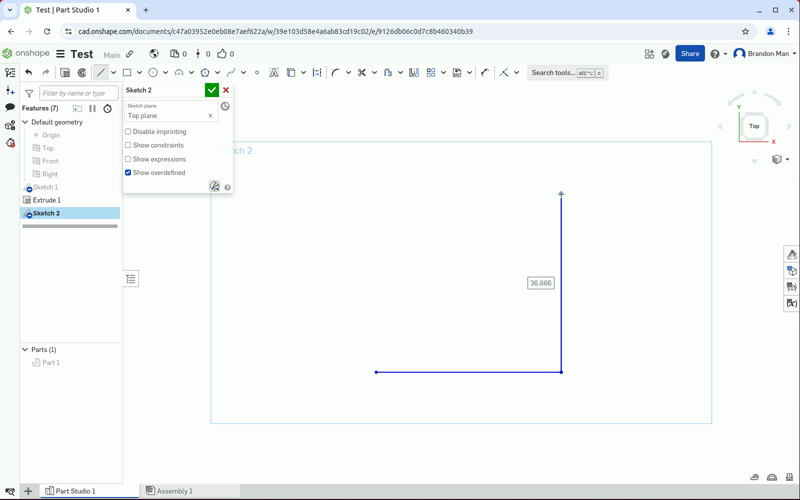
mouse_move(376, 193)
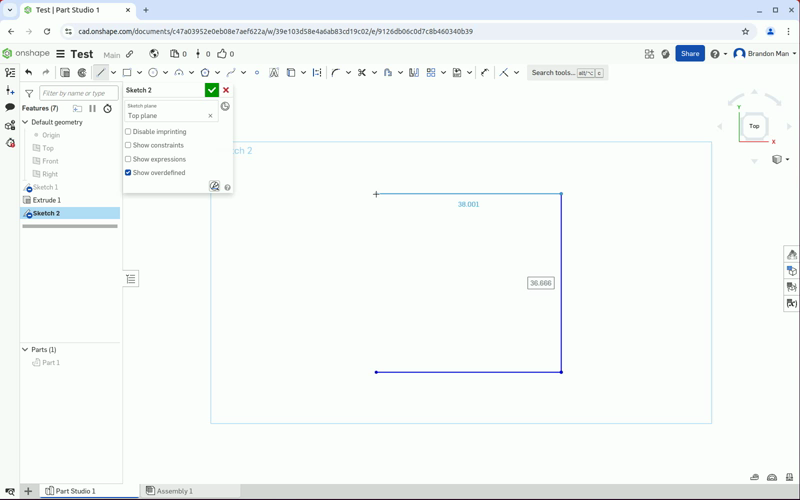
click(376, 193)
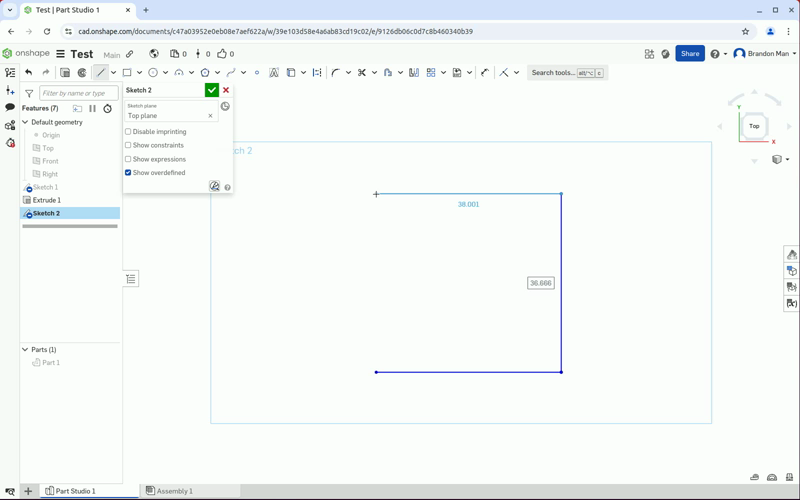
key_up(shift)
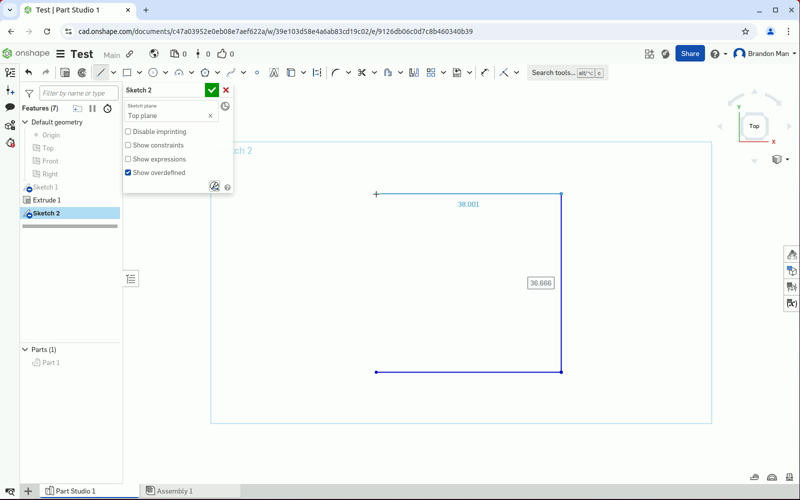
key_down(shift)
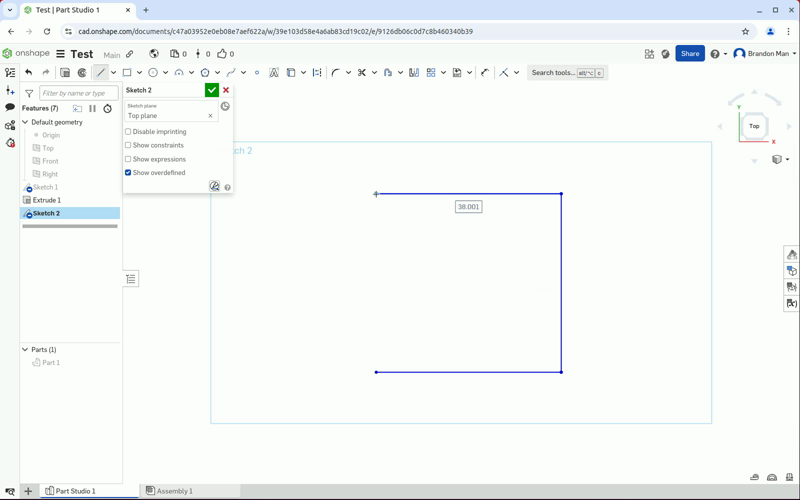
mouse_move(406, 193)
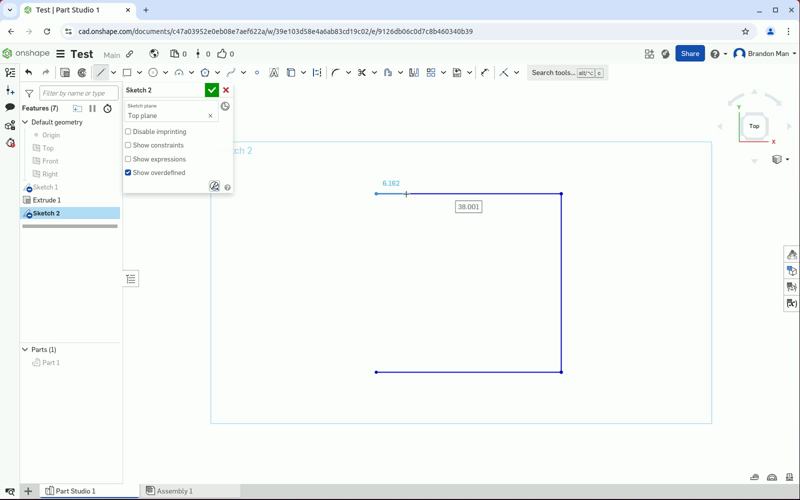
mouse_move(376, 201)
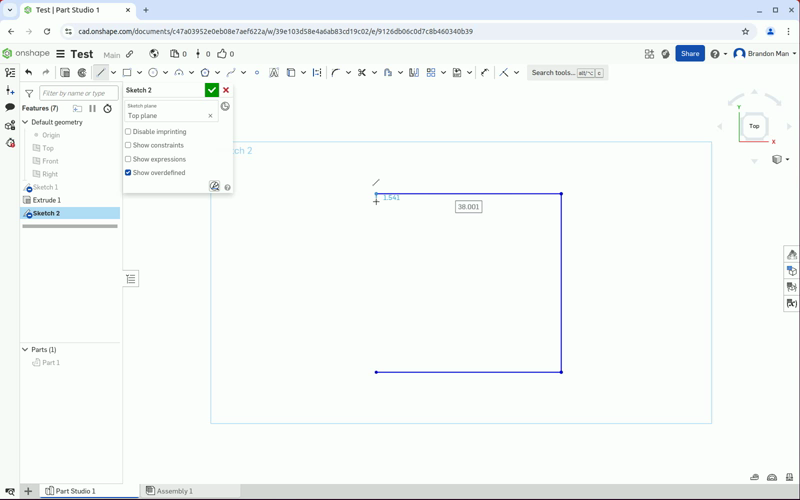
click(376, 201)
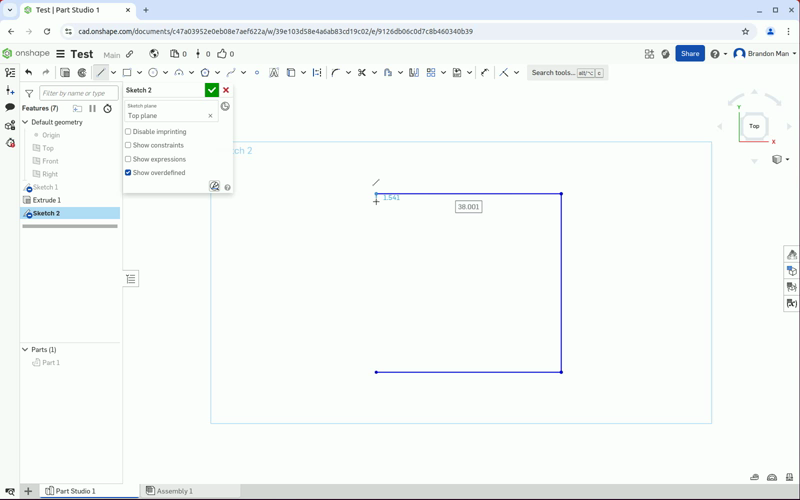
key_up(shift)
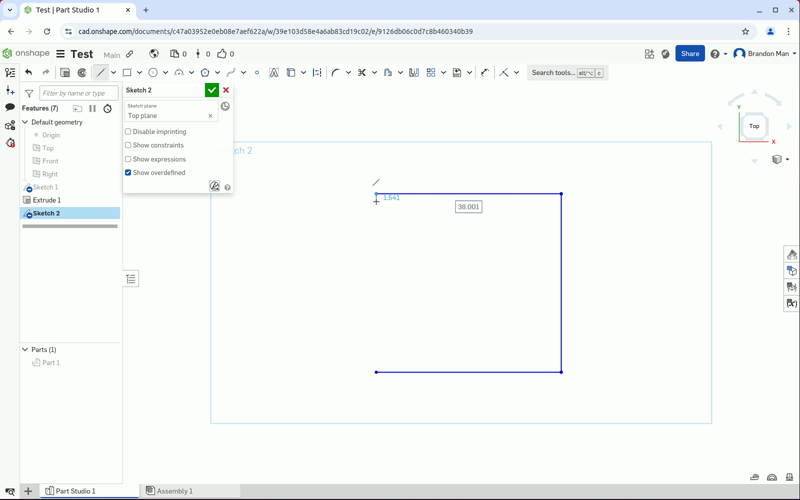
key_down(shift)
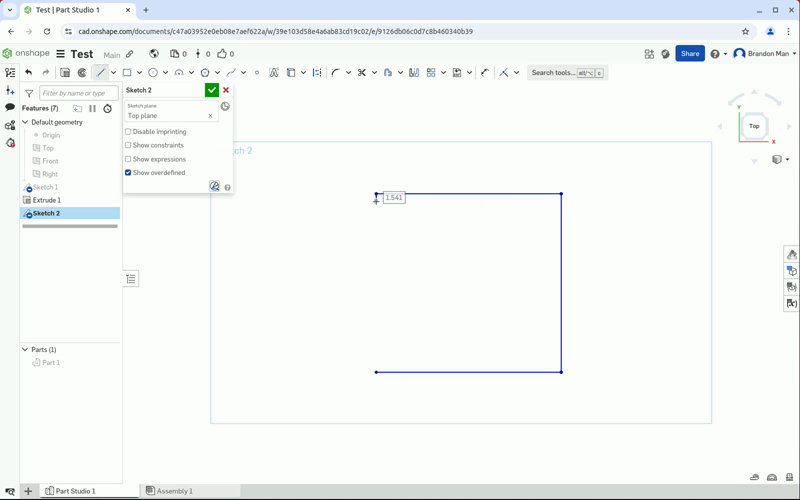
mouse_move(555, 201)
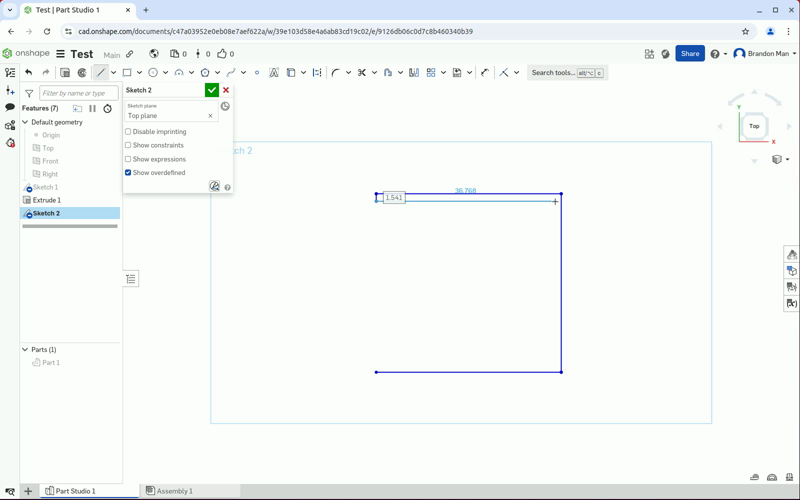
click(555, 201)
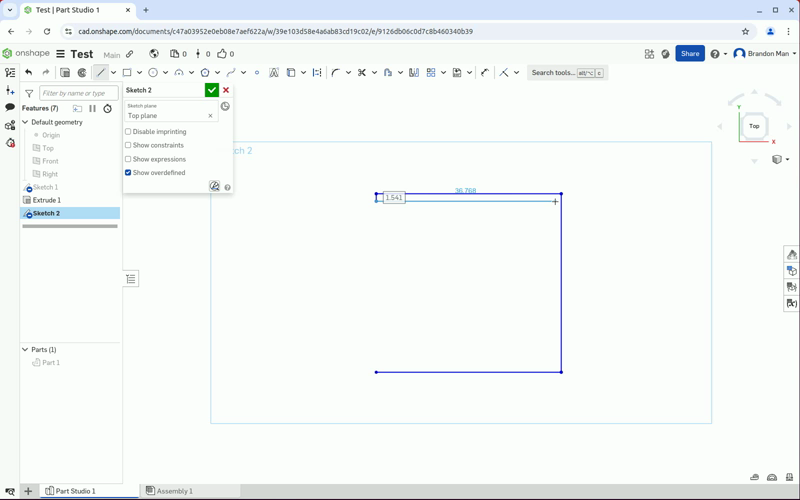
key_up(shift)
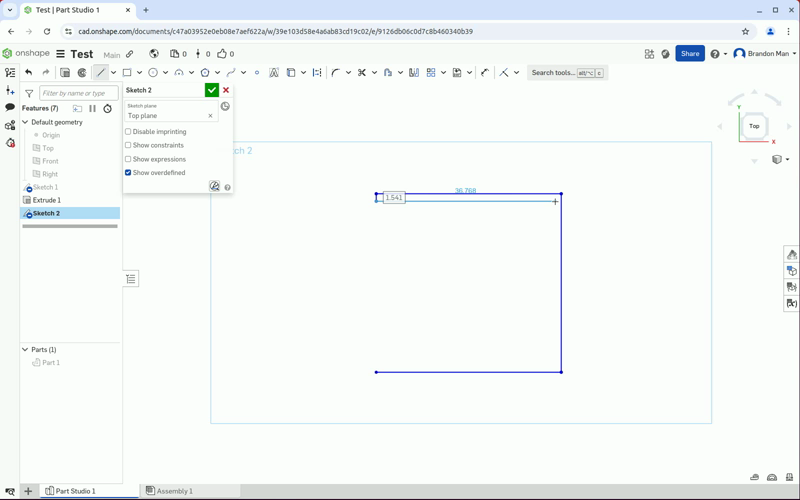
key_down(shift)
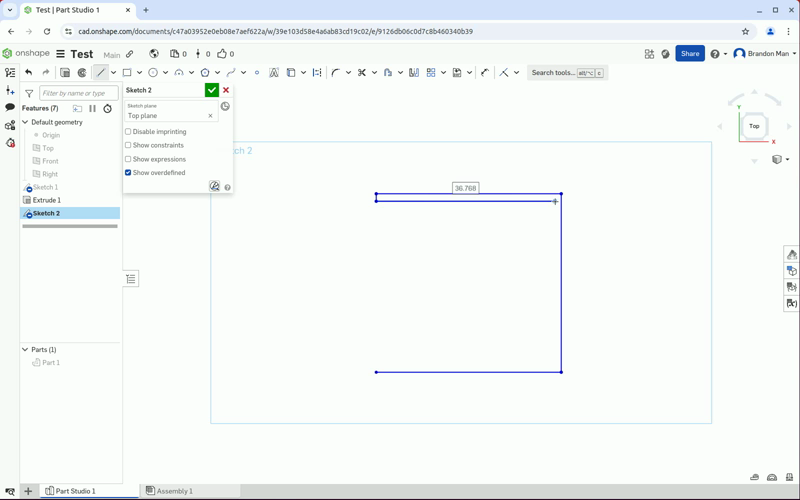
mouse_move(555, 366)
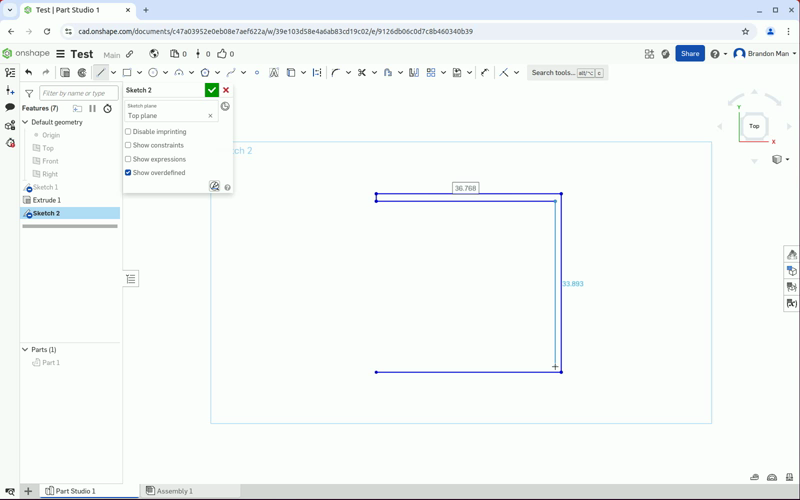
click(555, 366)
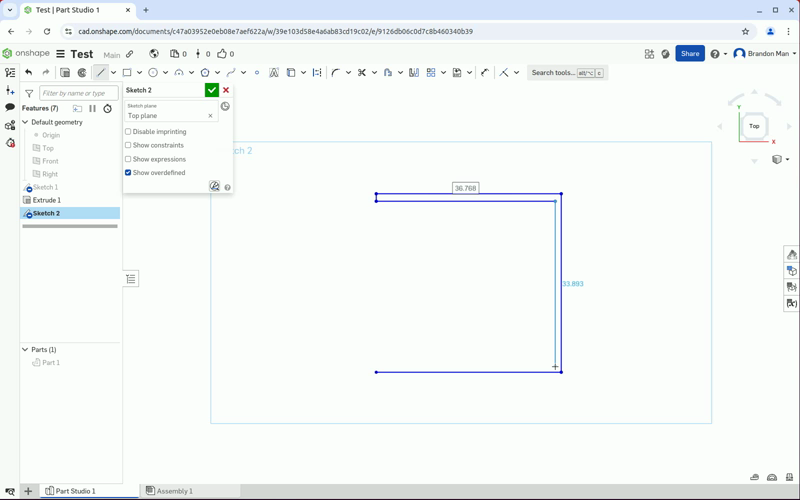
key_up(shift)
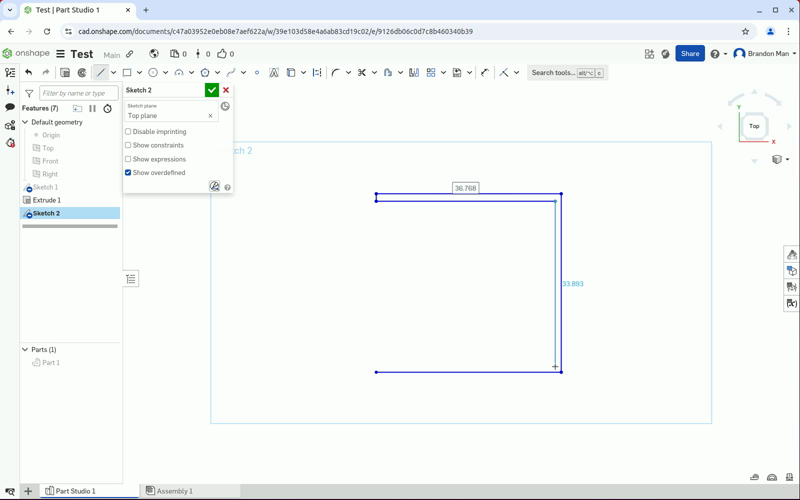
key_down(shift)
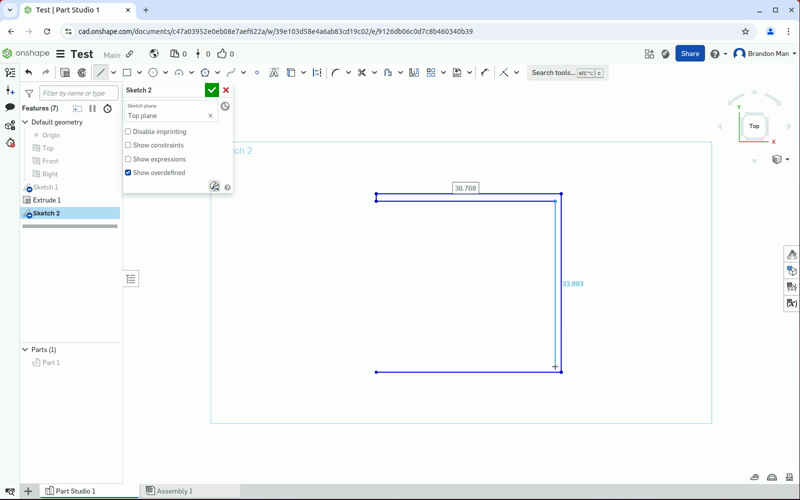
mouse_move(376, 366)
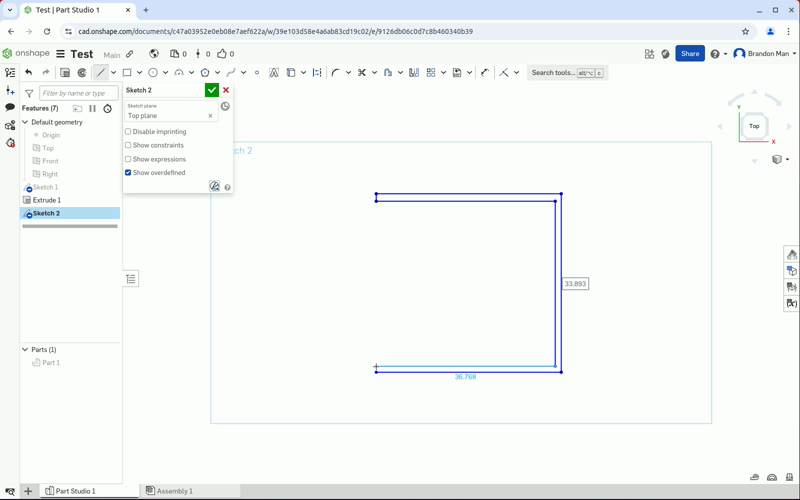
click(376, 366)
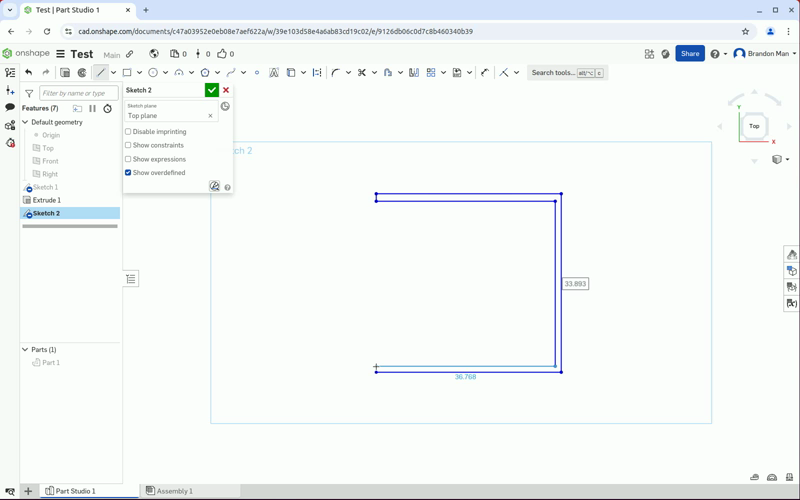
key_up(shift)
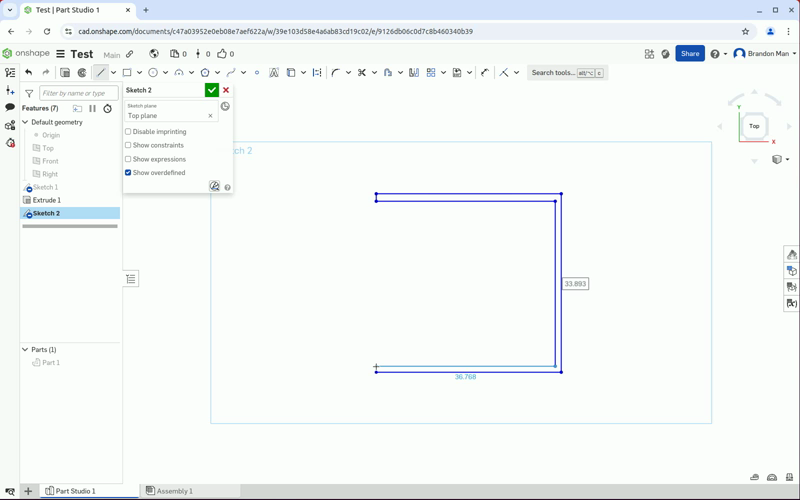
mouse_move(406, 366)
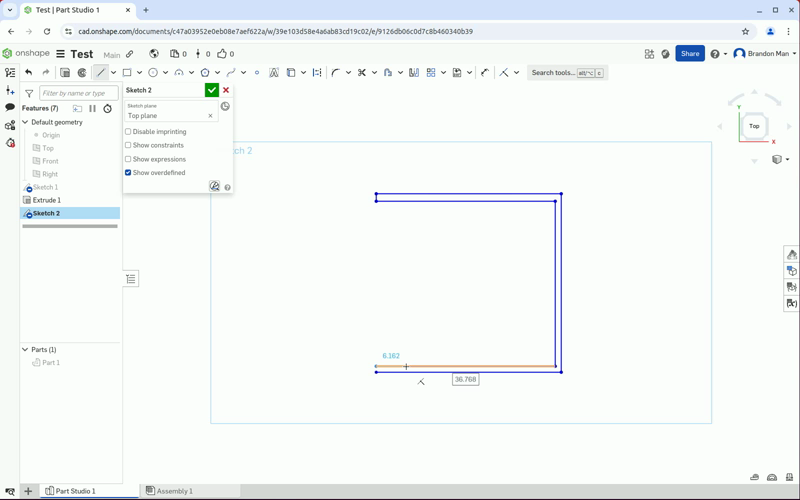
key_down(shift)
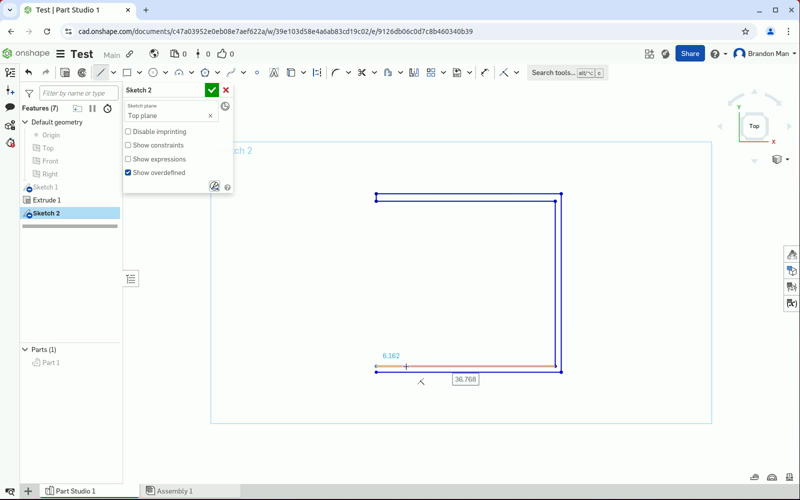
mouse_move(376, 372)
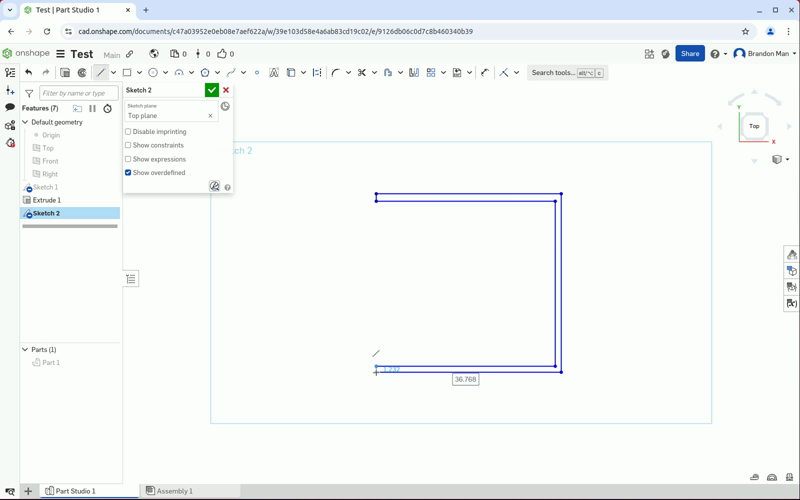
scroll(6)
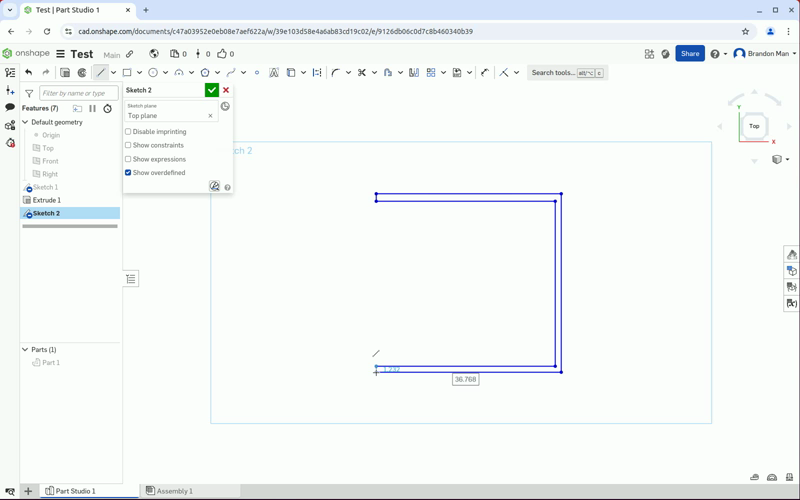
scroll(6)
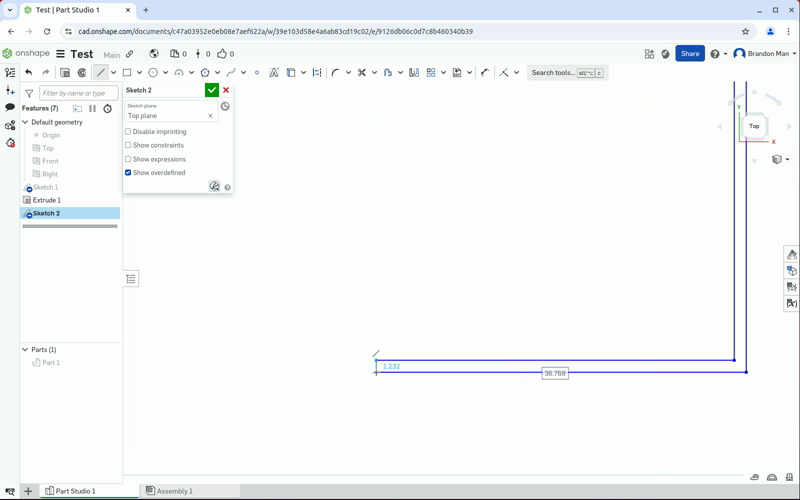
scroll(6)
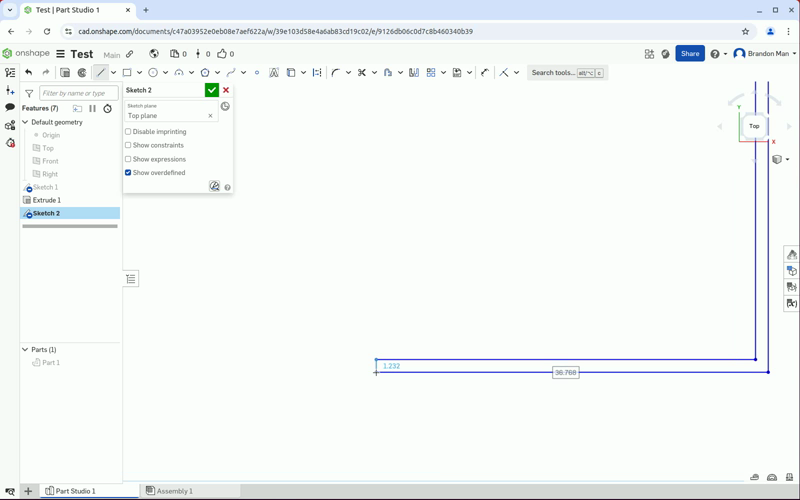
scroll(6)
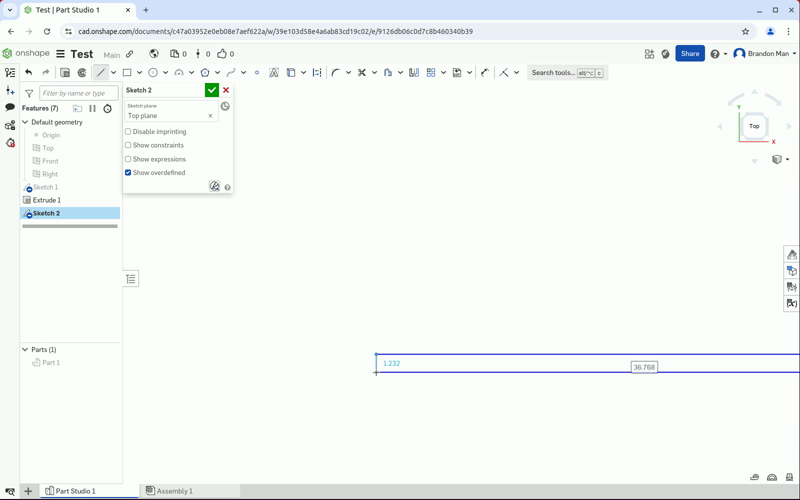
scroll(6)
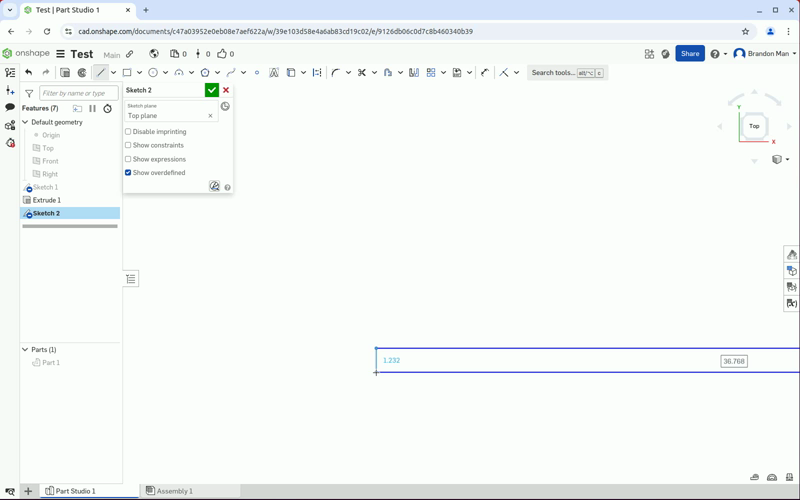
scroll(6)
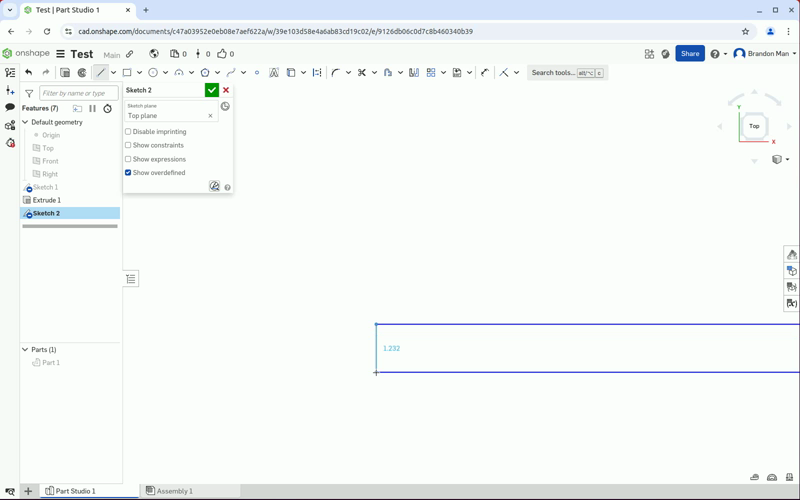
scroll(6)
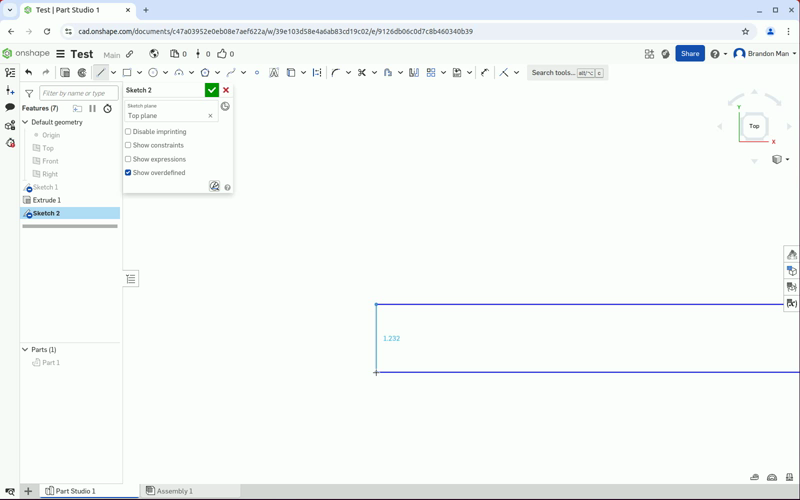
key_up(shift)
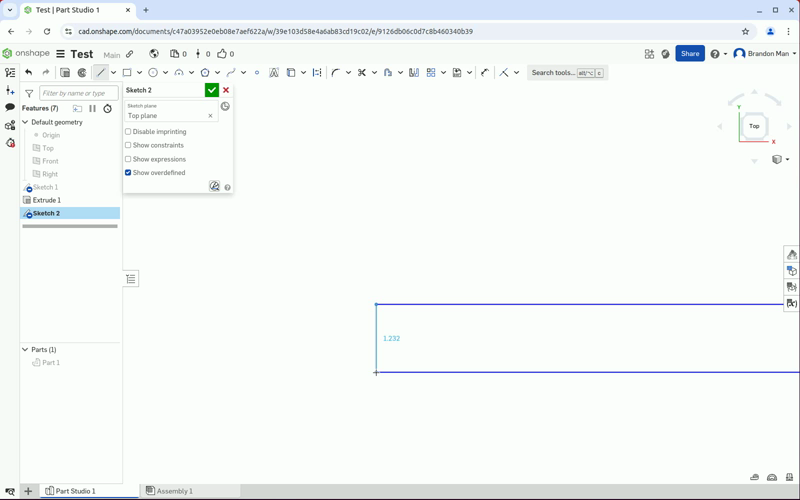
click(376, 372)
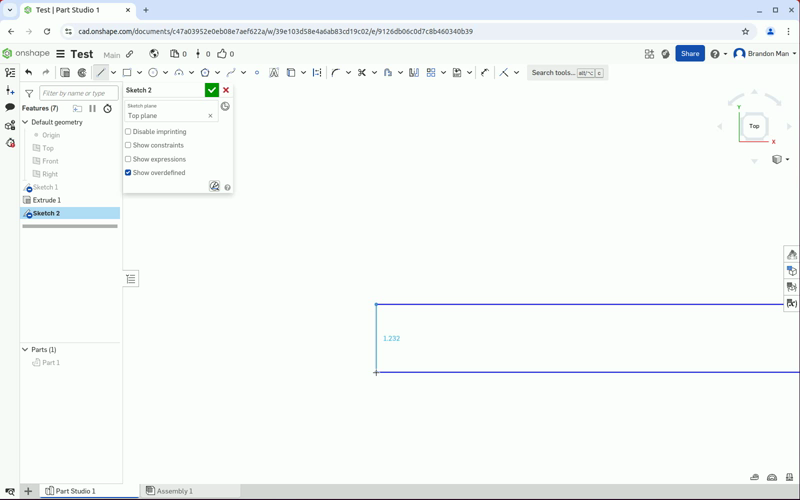
scroll(-6)
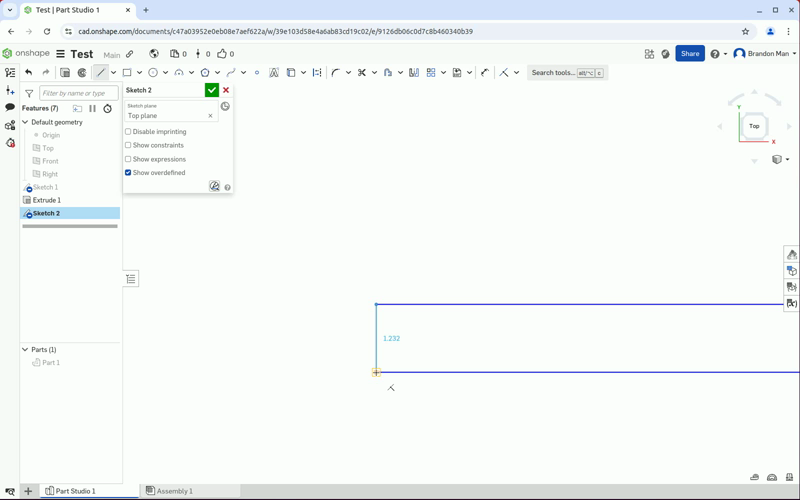
scroll(-6)
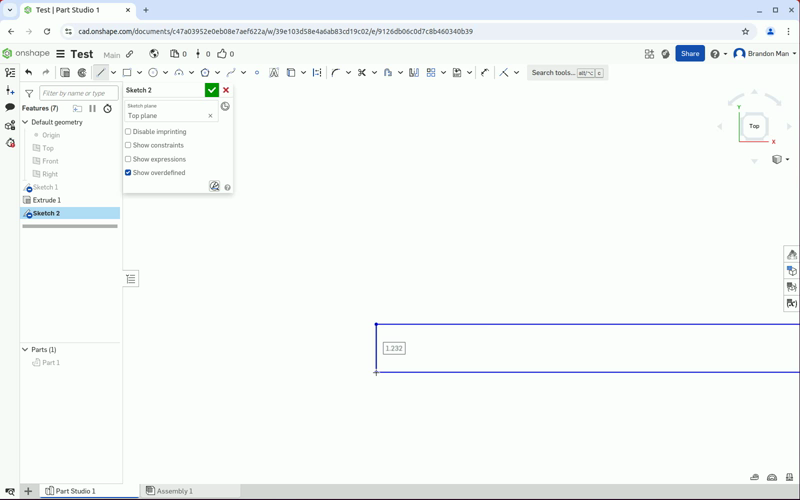
scroll(-6)
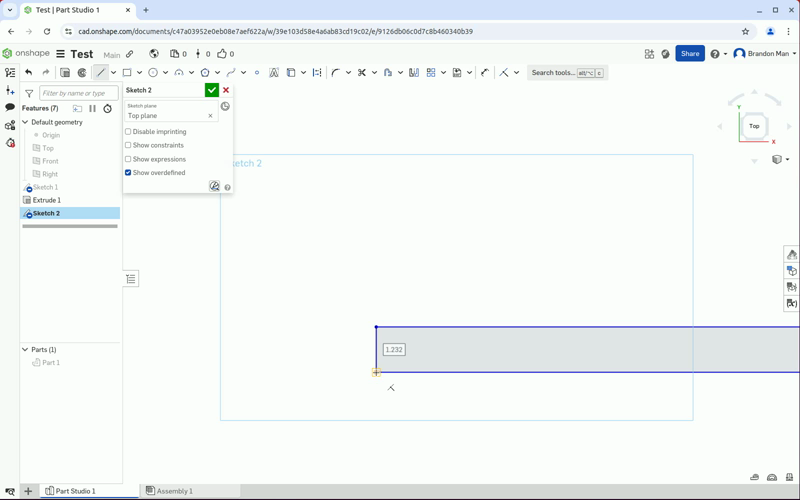
scroll(-6)
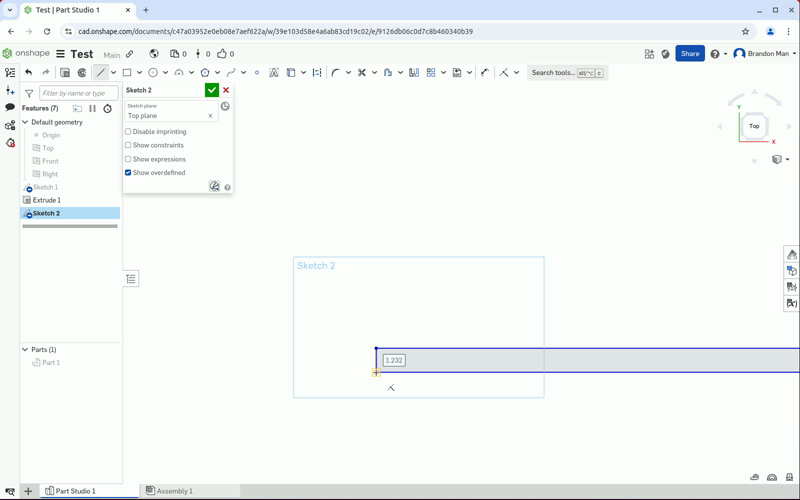
scroll(-6)
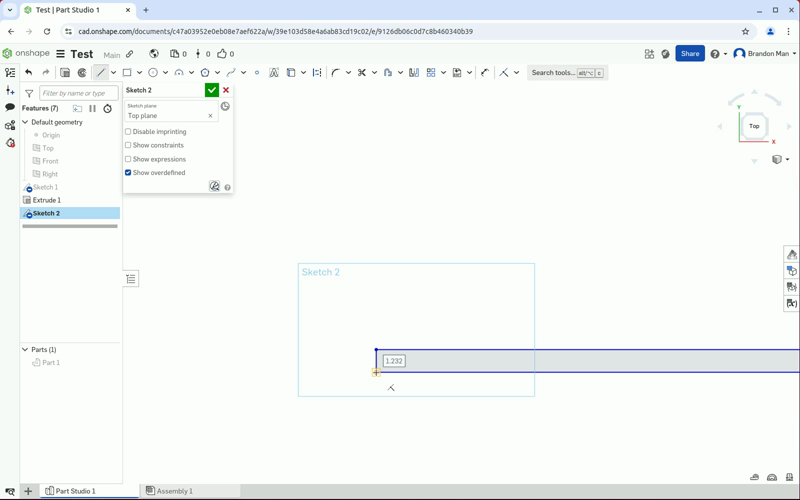
scroll(-6)
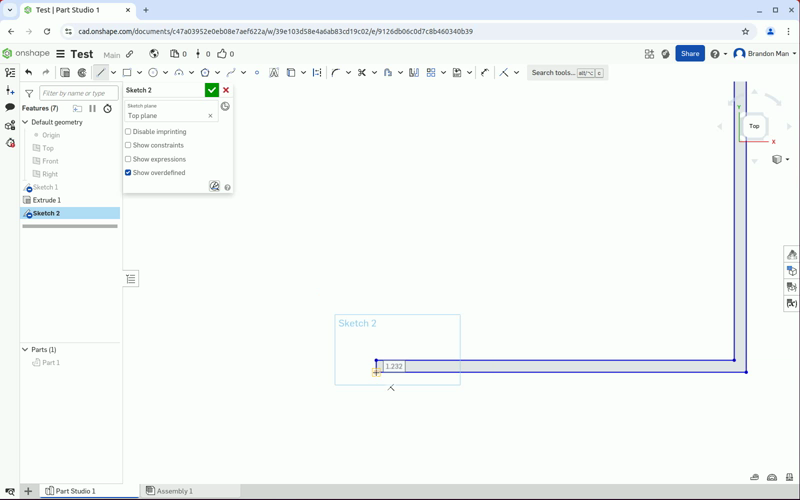
scroll(-6)
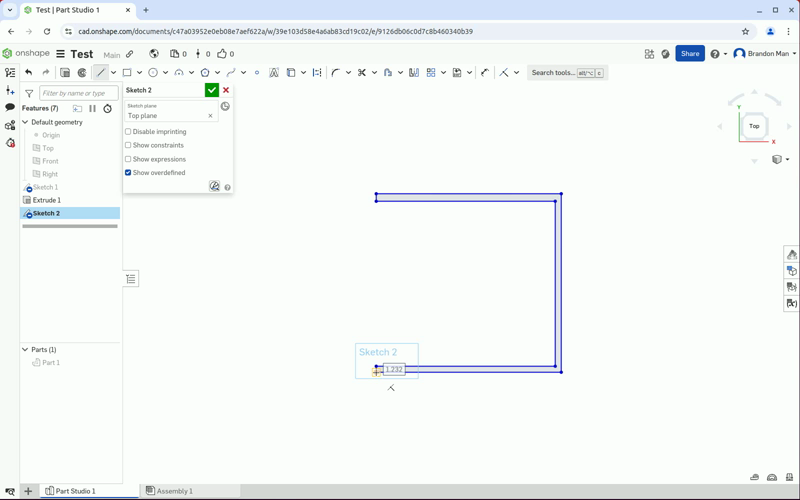
key(esc)
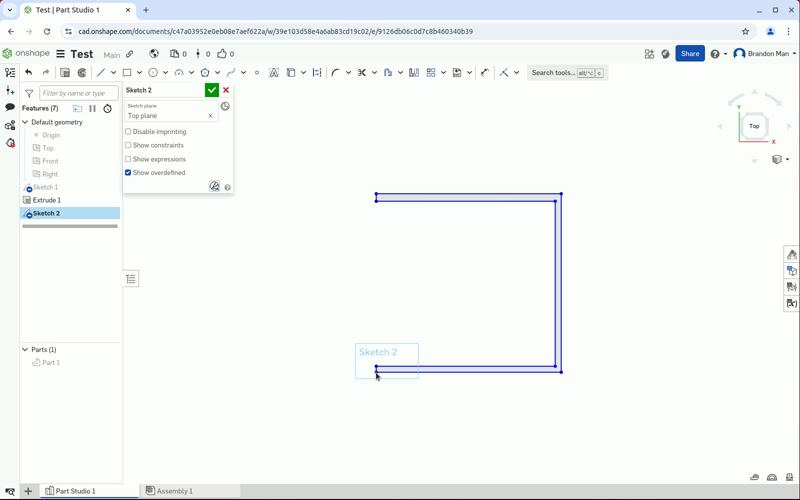
mouse_move(481, 196)
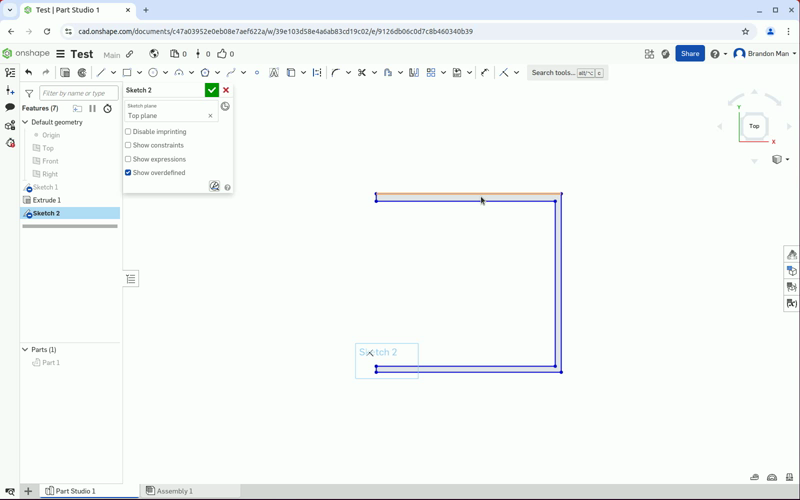
click(481, 196)
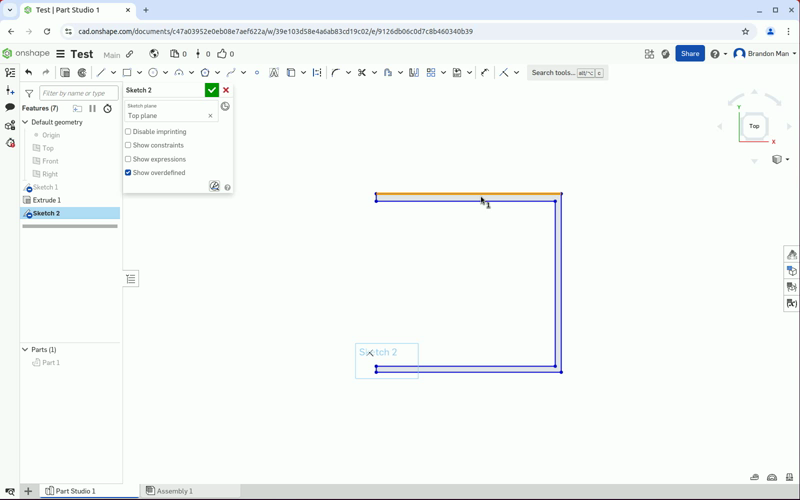
mouse_move(73, 352)
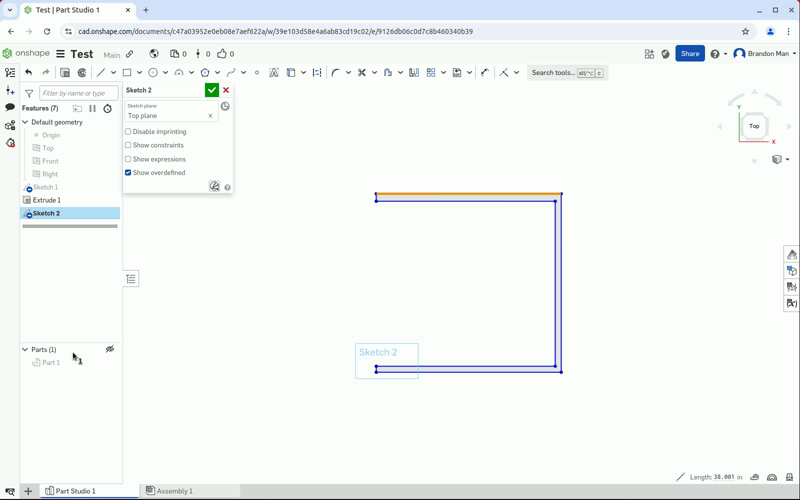
key(shift+y)
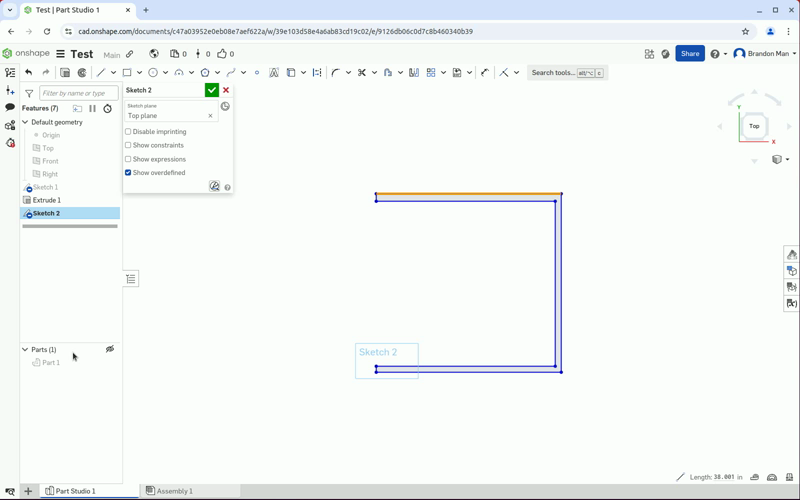
key(shift+e)
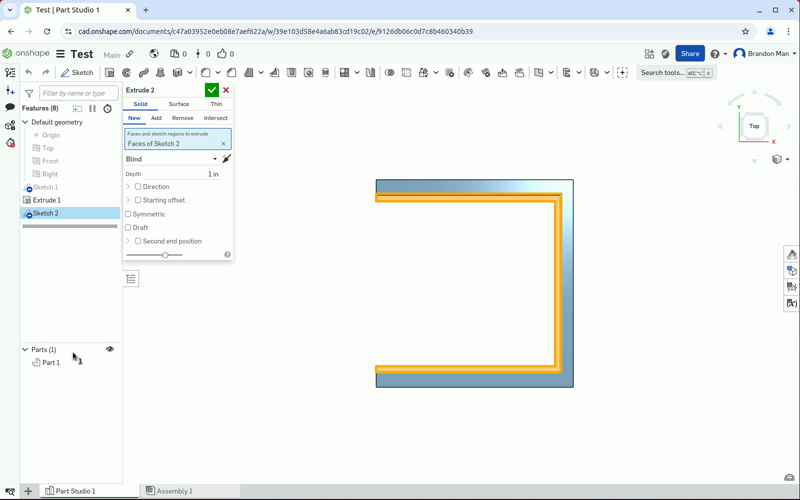
mouse_move(143, 106)
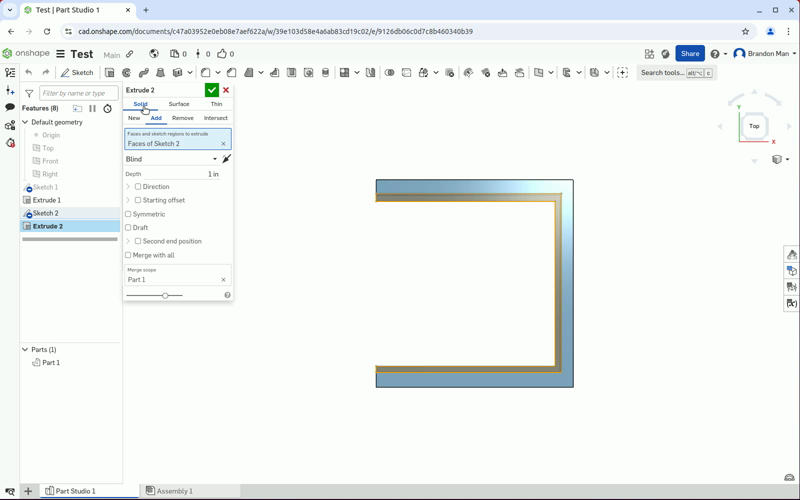
click(143, 106)
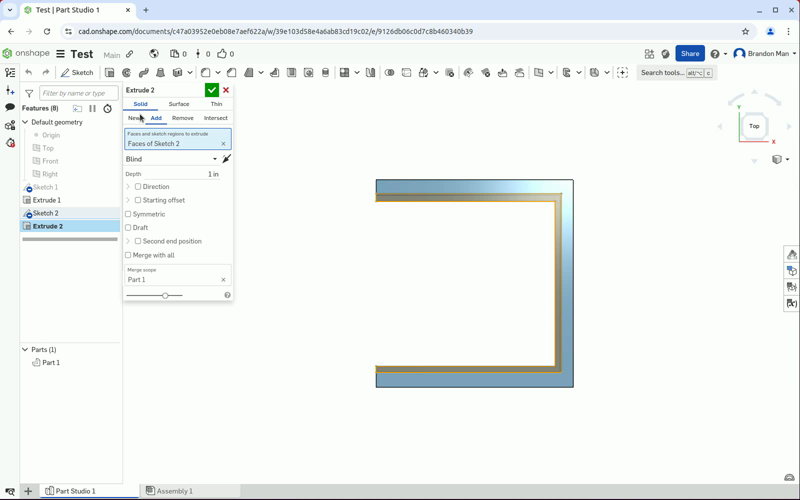
mouse_move(137, 120)
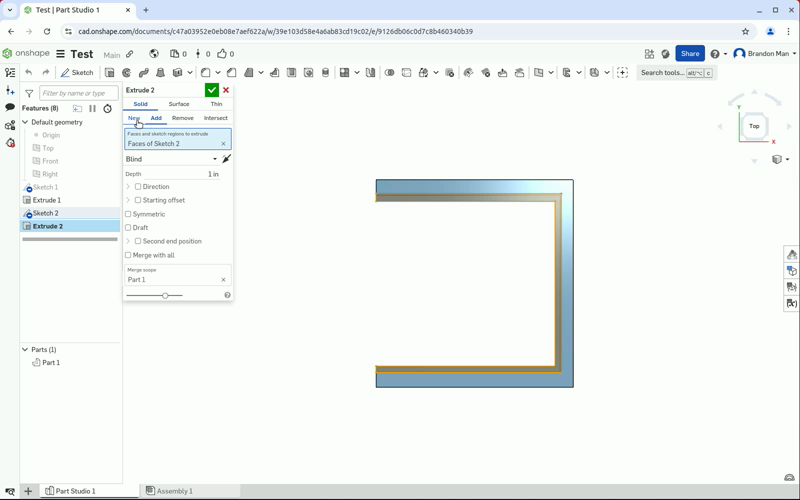
click(137, 120)
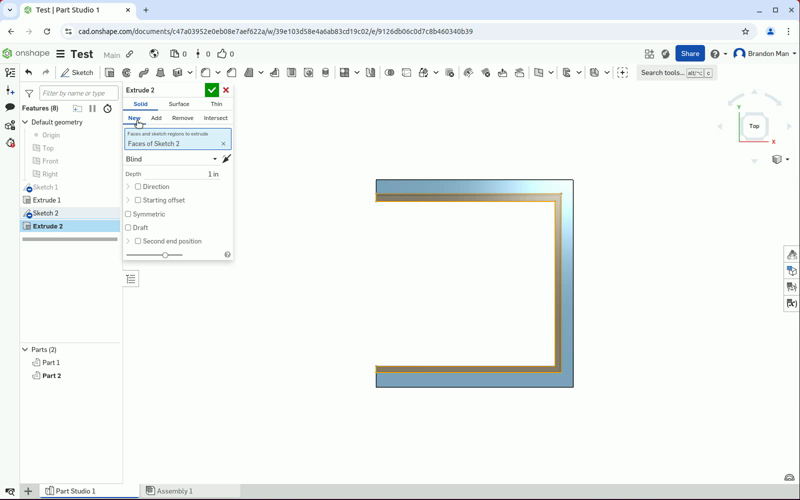
key(tab, 4)
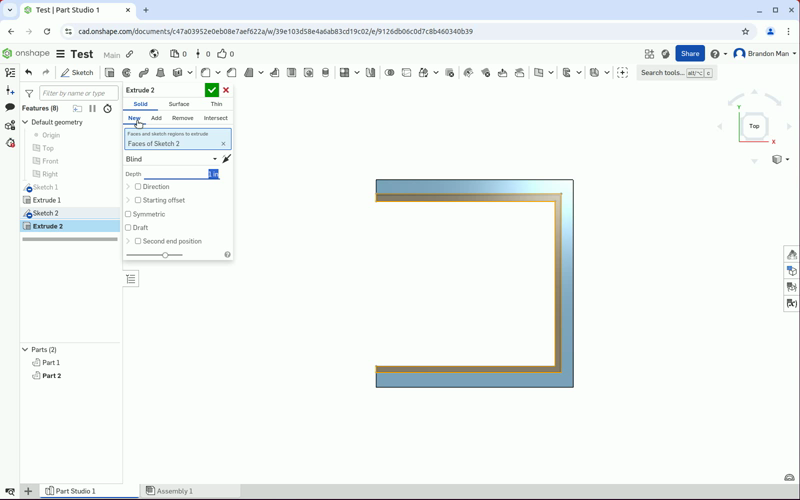
text(0.963)
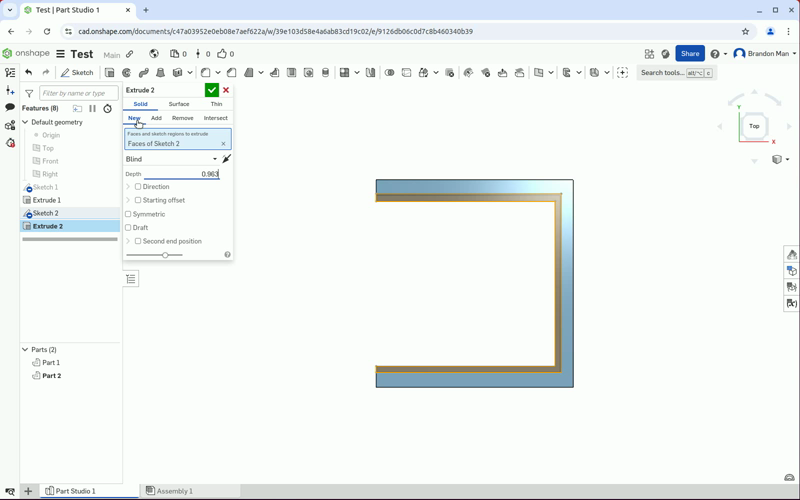
key(enter)
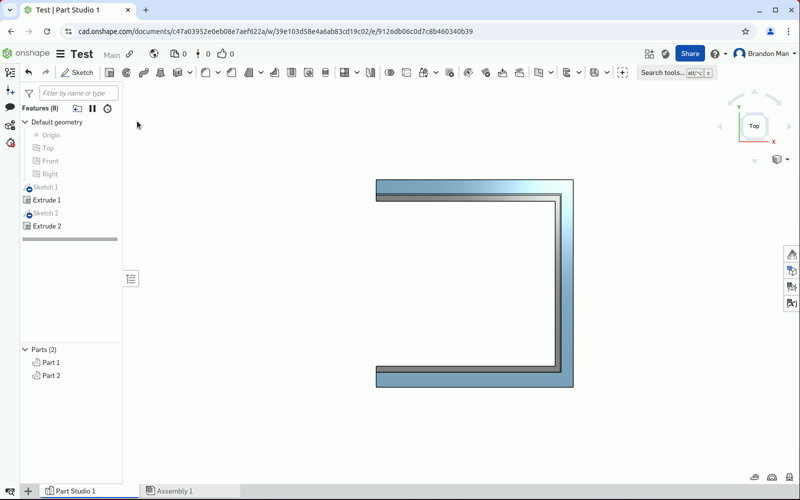
key(shift+h)
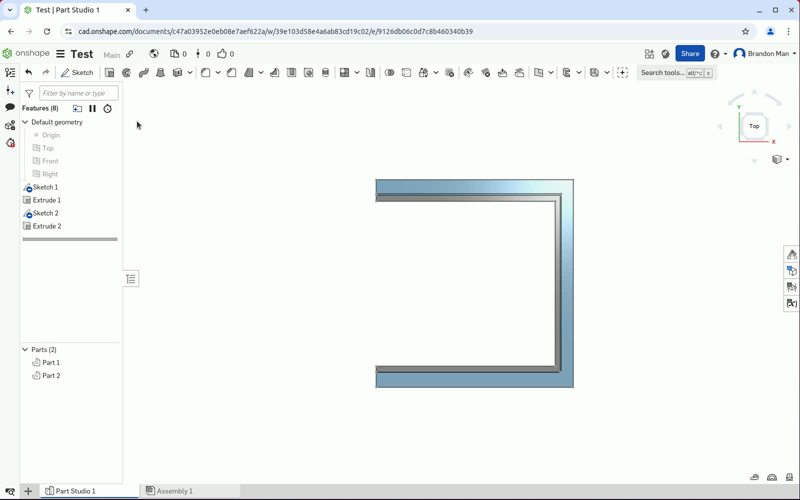
key(shift+h)
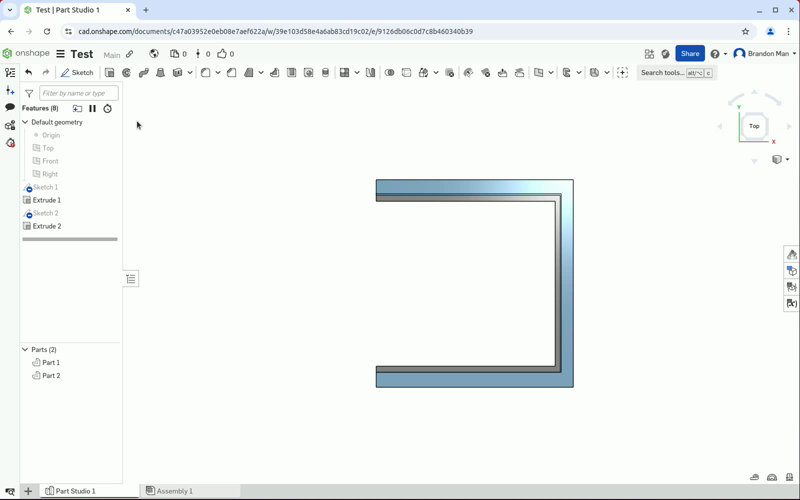
mouse_move(73, 189)
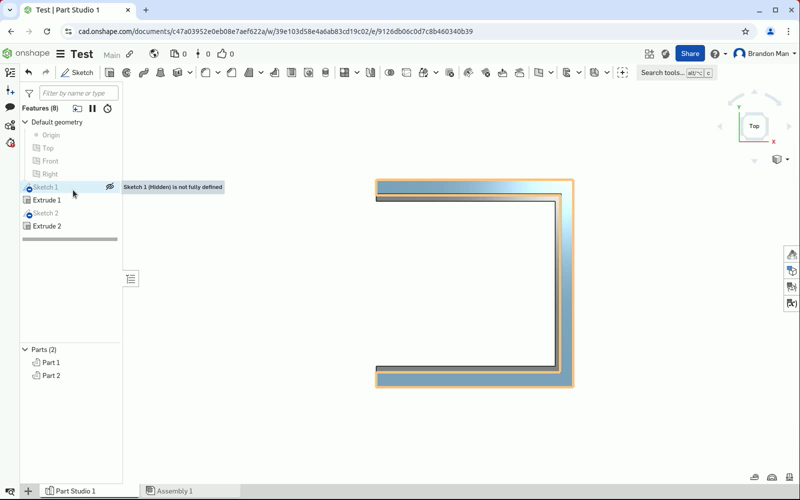
click(73, 189)
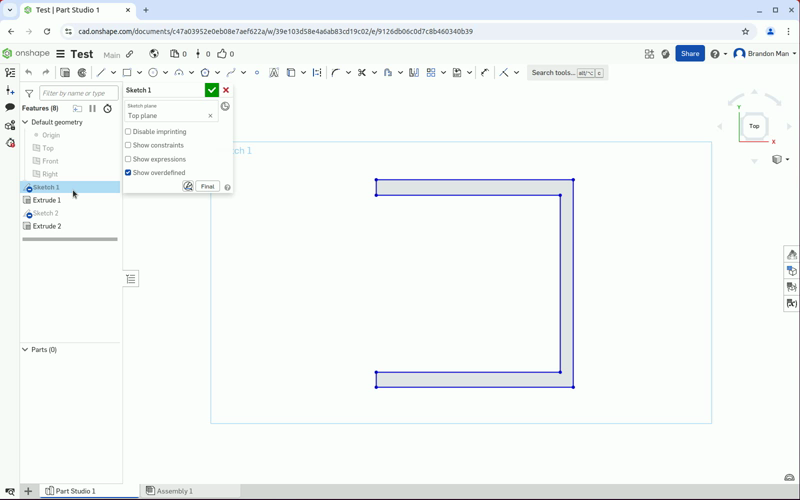
mouse_move(229, 92)
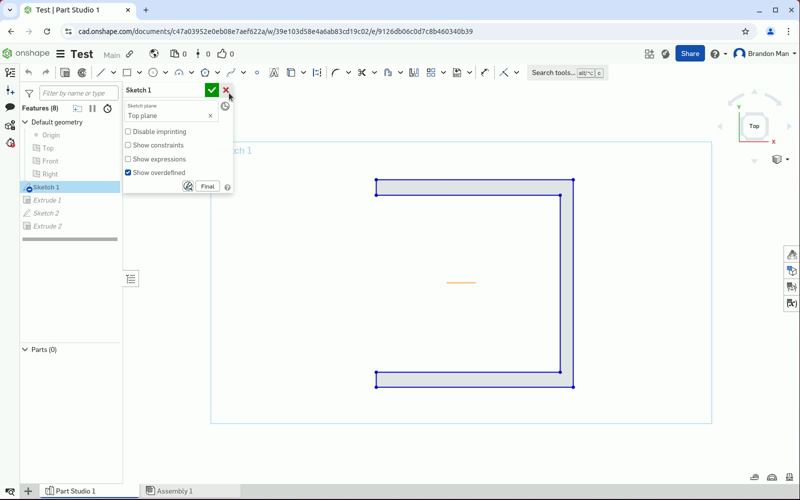
click(229, 92)
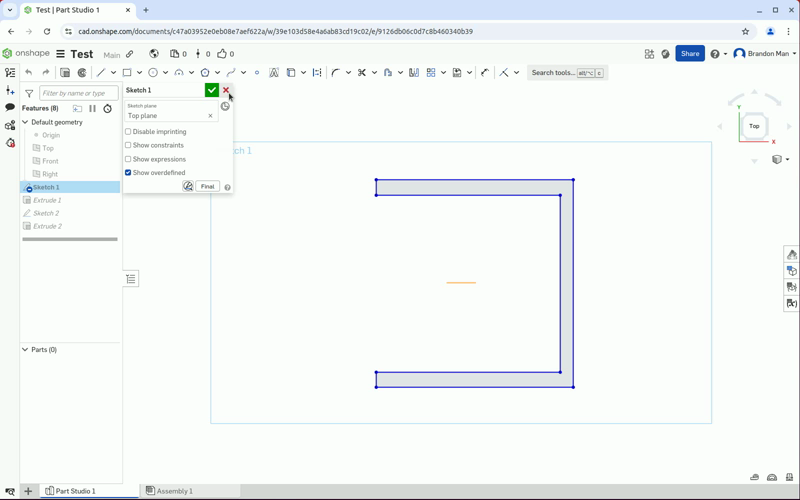
key(shift+s)
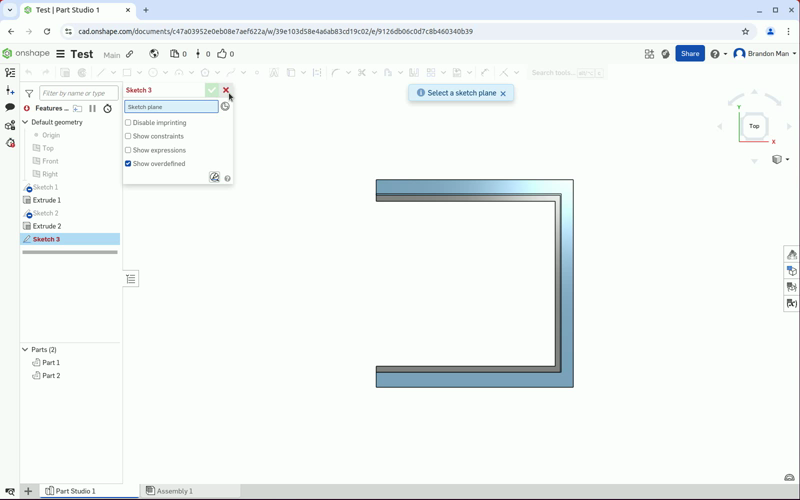
mouse_move(73, 150)
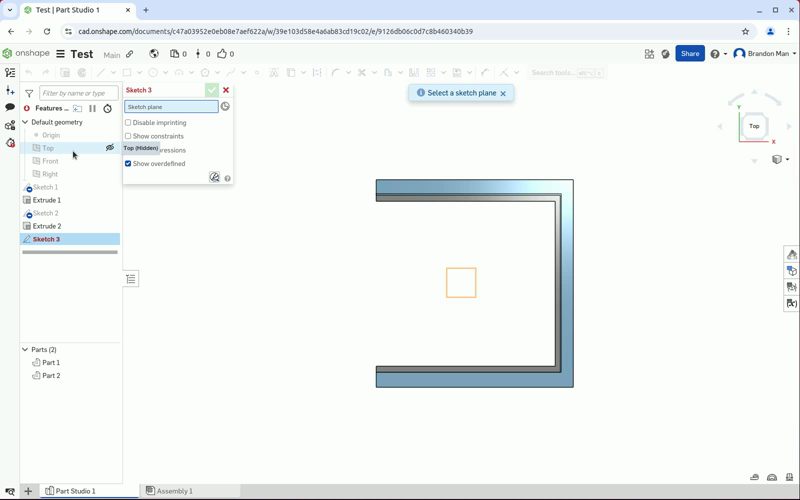
click(73, 150)
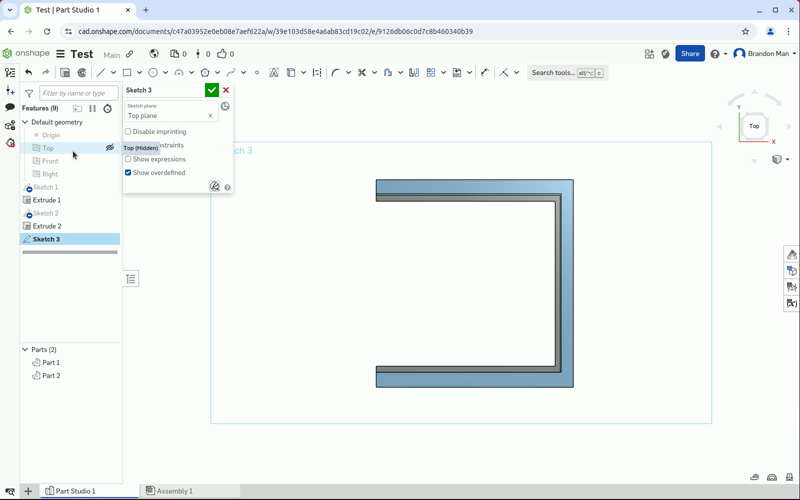
mouse_move(73, 352)
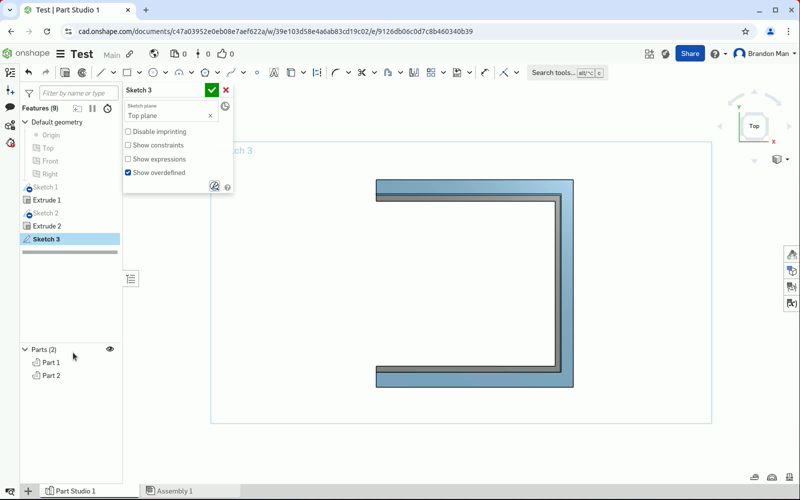
key(y)
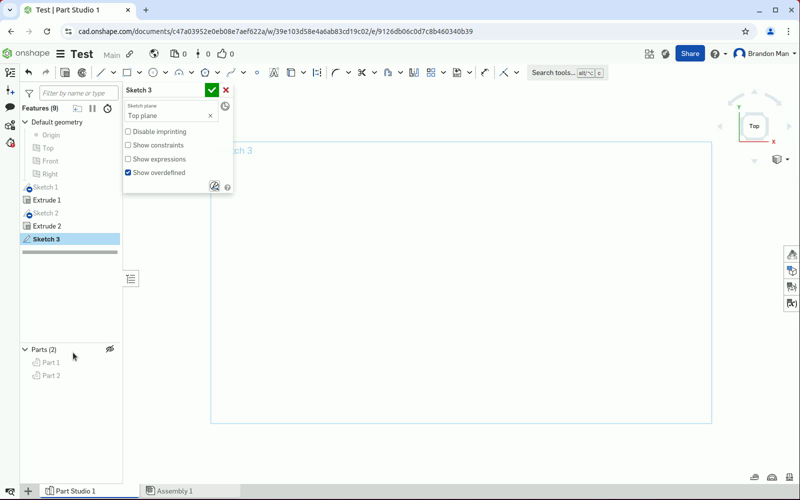
key(l)
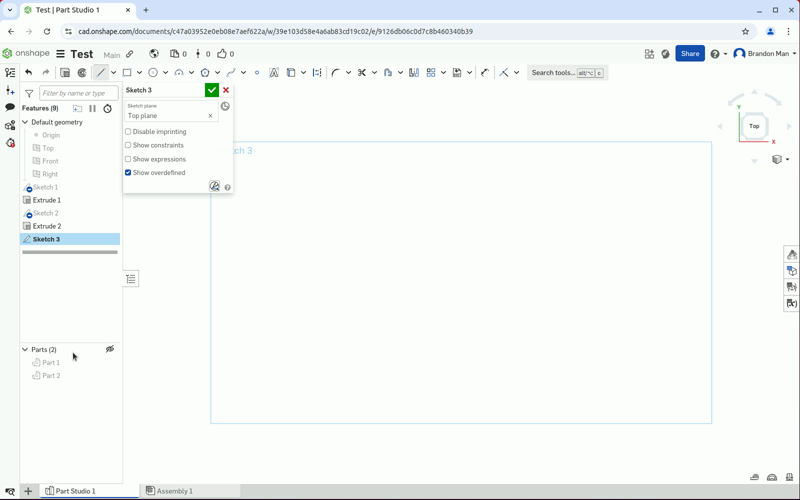
key_down(shift)
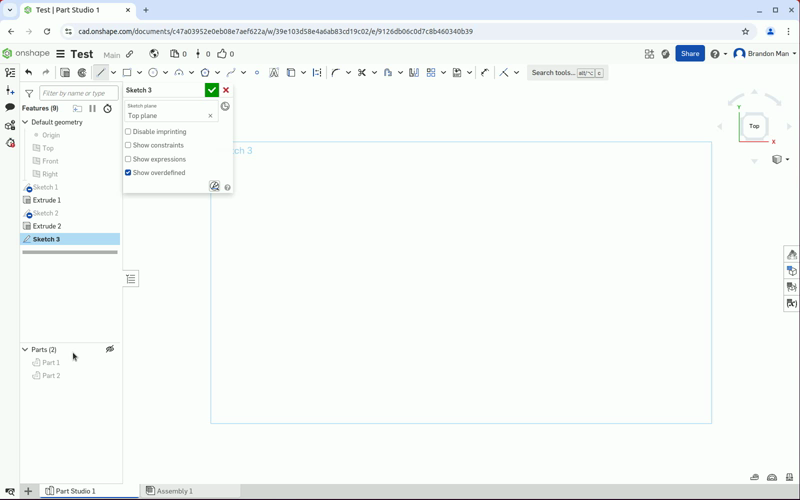
mouse_move(376, 372)
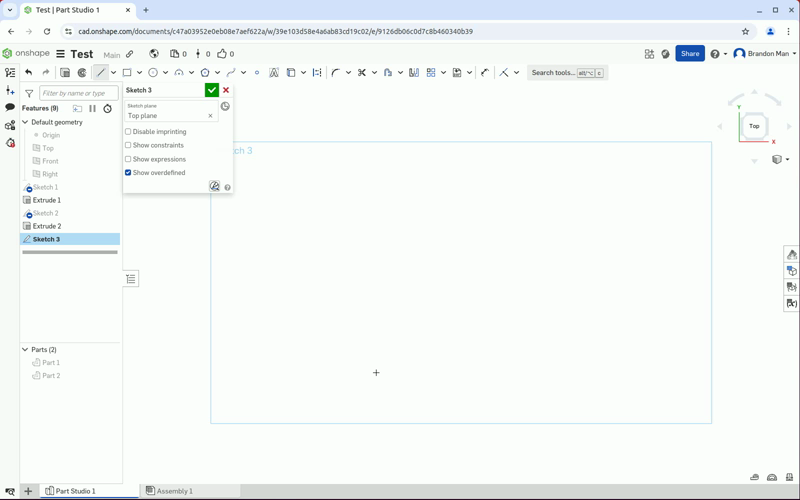
click(376, 372)
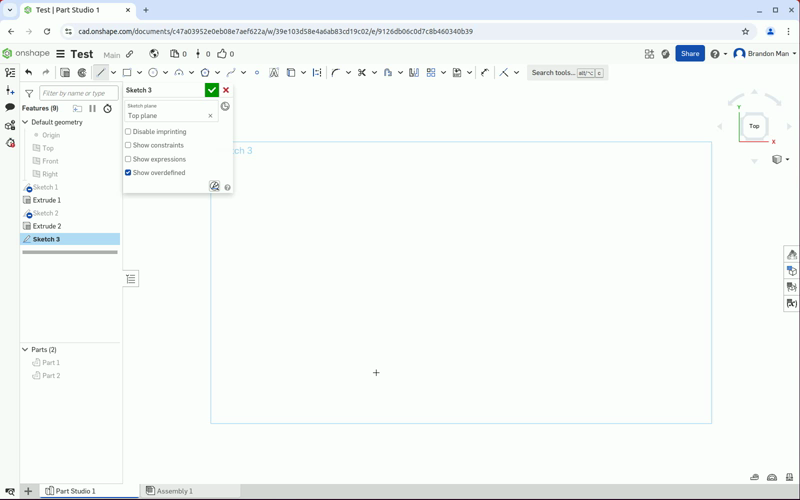
key_up(shift)
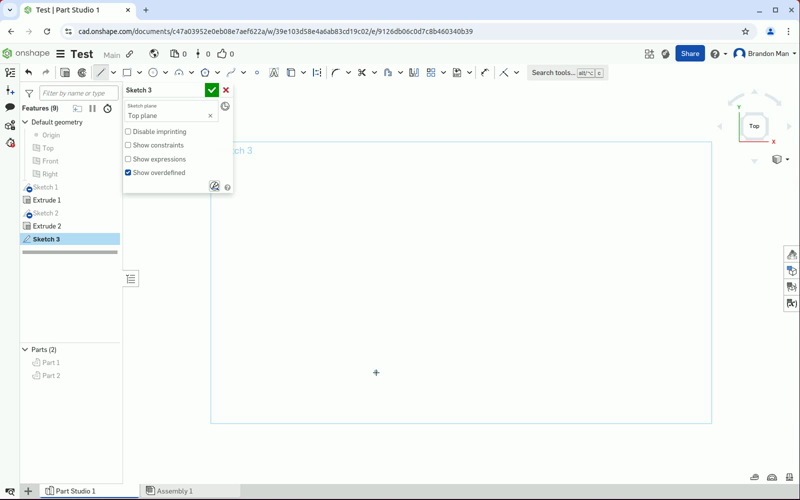
key_down(shift)
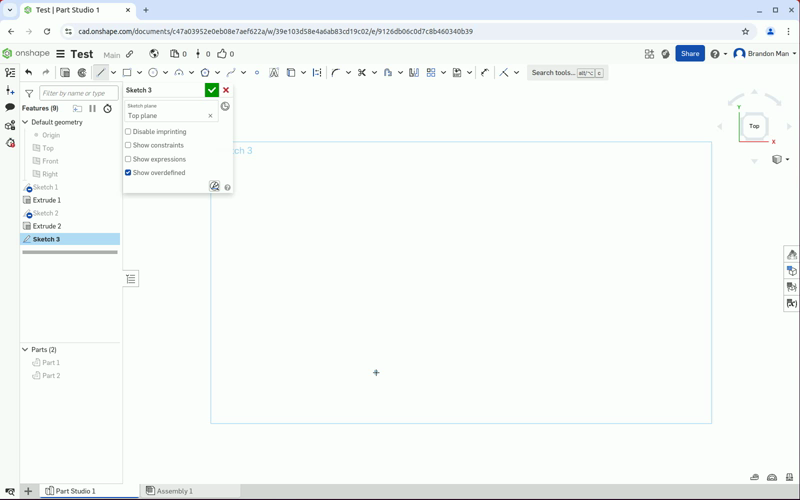
mouse_move(561, 372)
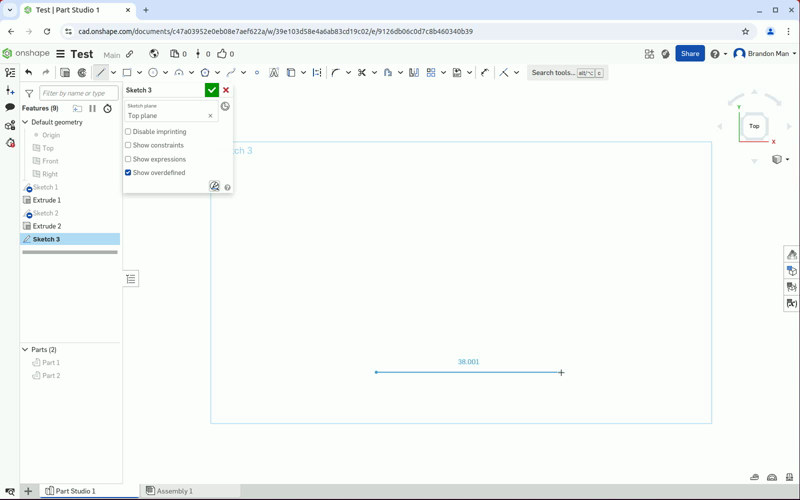
click(561, 372)
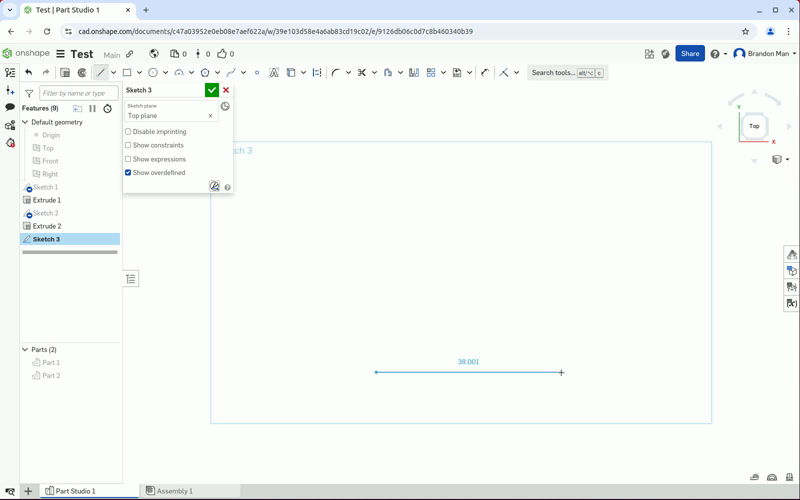
key_up(shift)
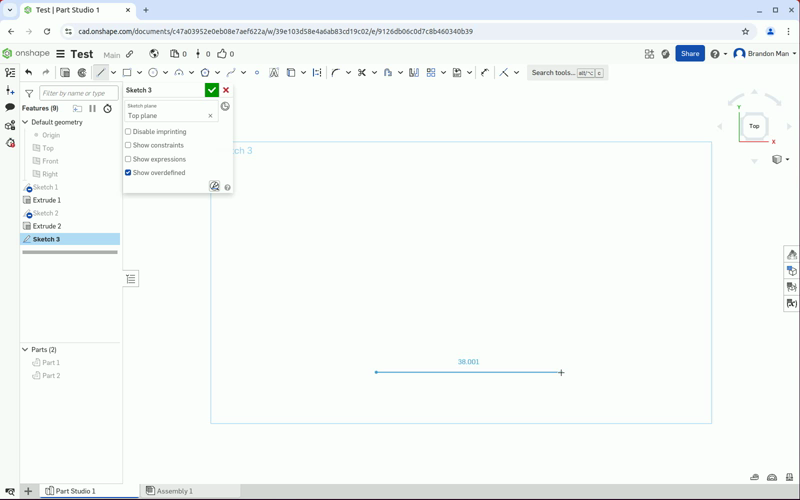
key_down(shift)
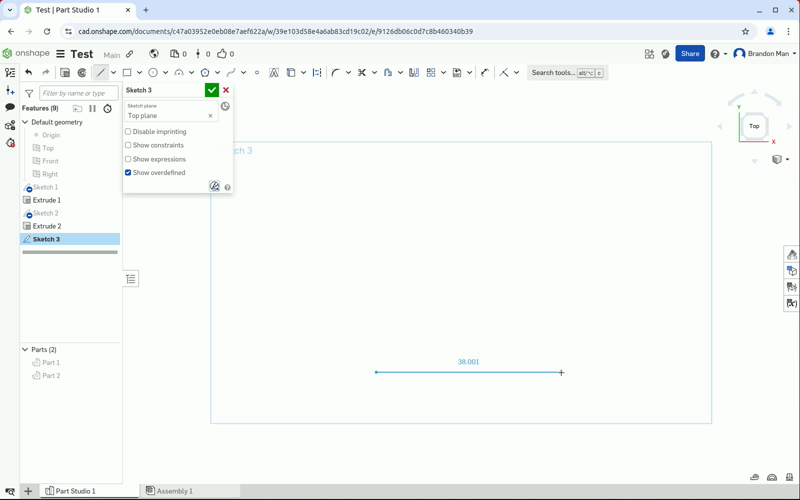
mouse_move(561, 193)
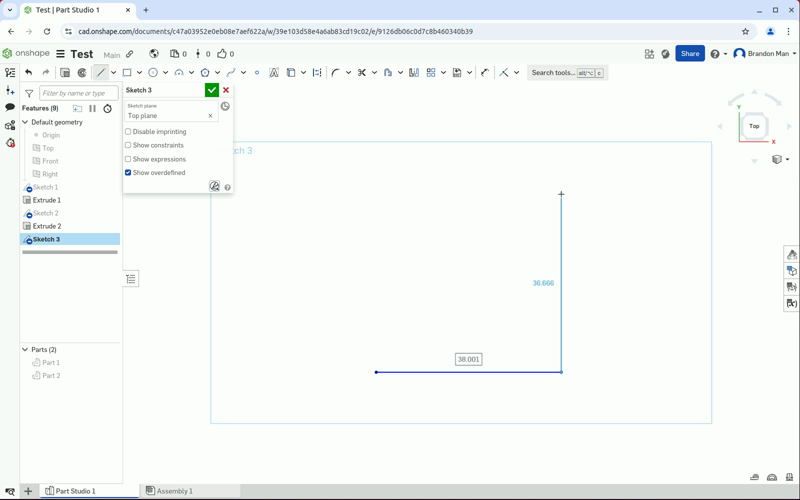
click(561, 193)
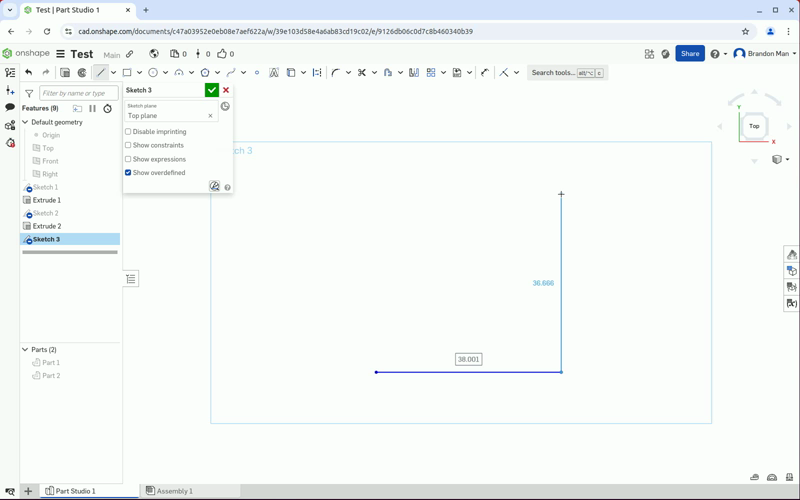
key_up(shift)
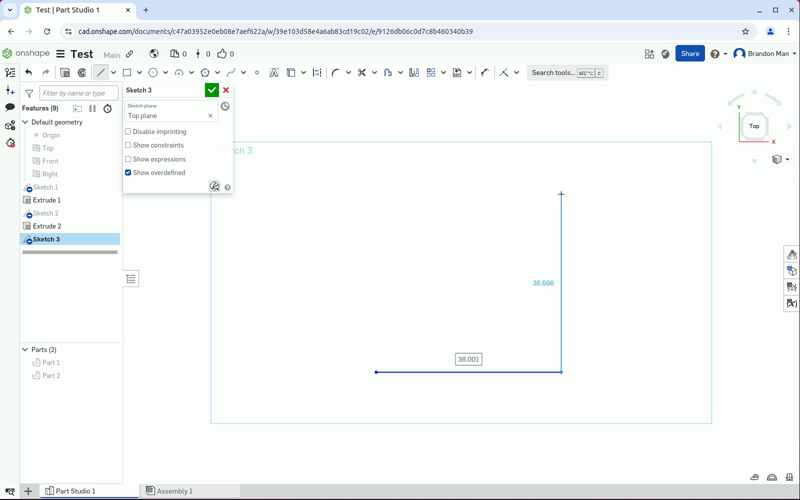
key_down(shift)
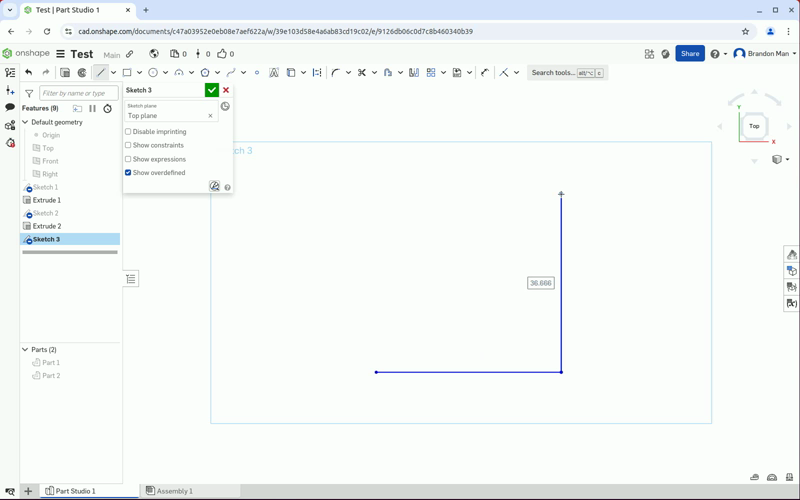
mouse_move(376, 193)
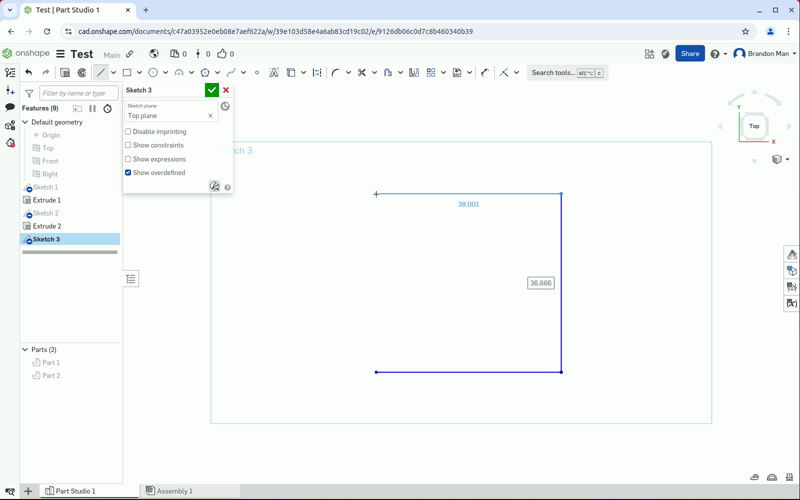
click(376, 193)
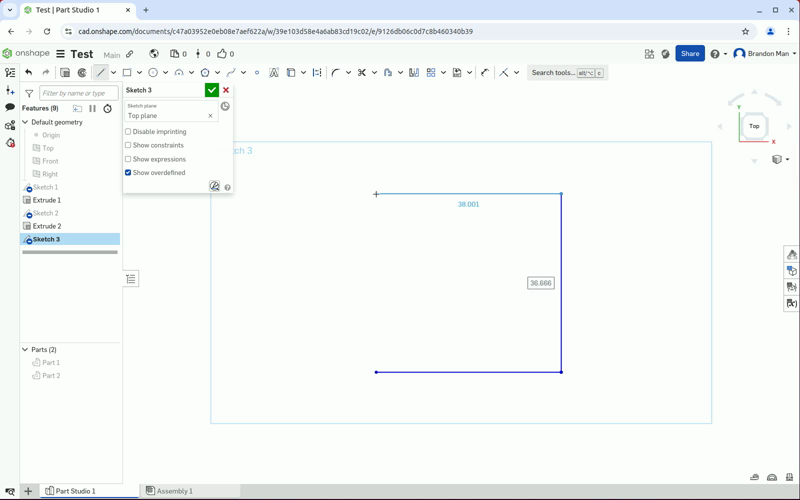
key_up(shift)
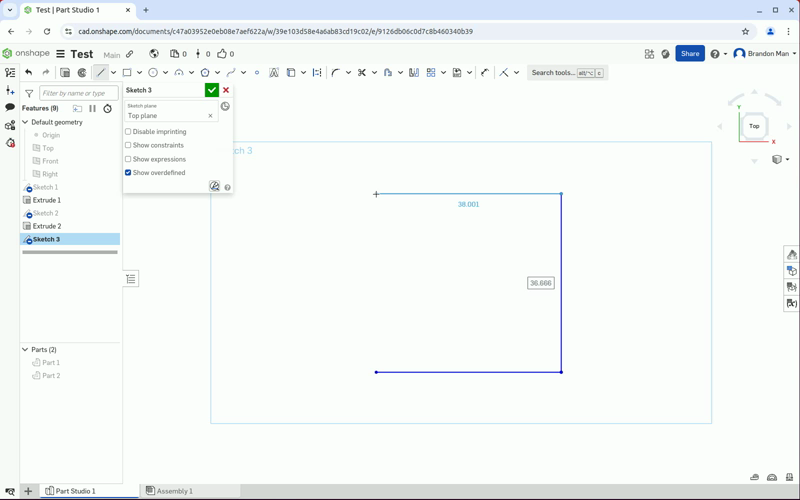
key_down(shift)
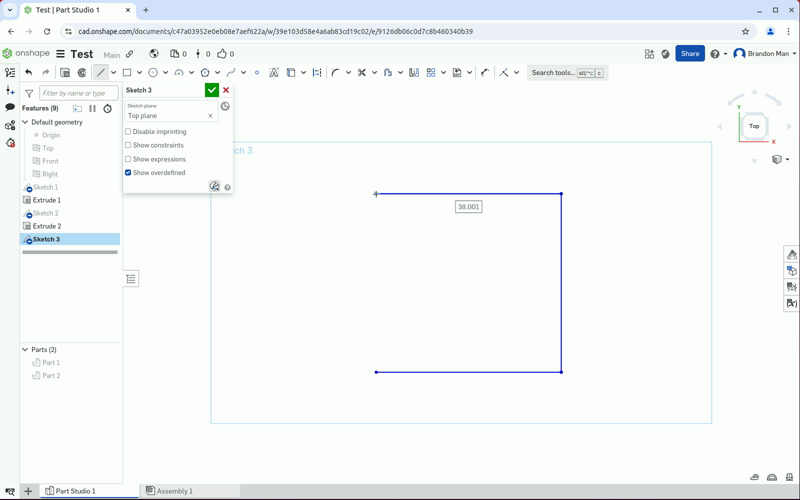
mouse_move(406, 193)
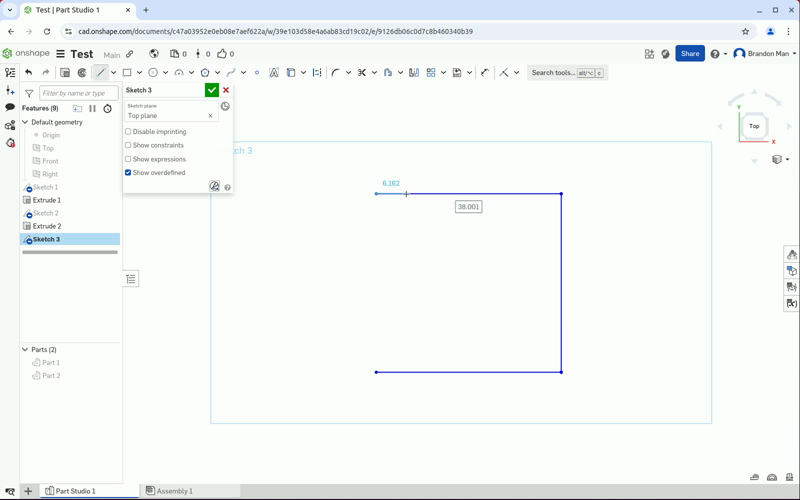
mouse_move(376, 201)
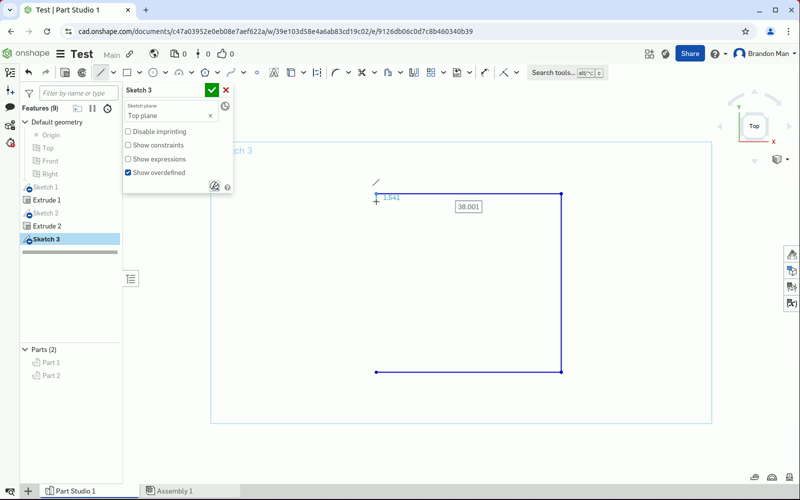
click(376, 201)
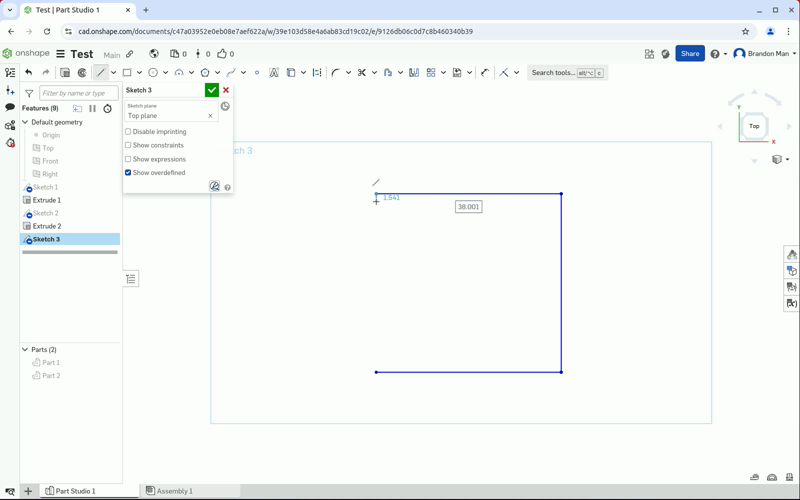
key_up(shift)
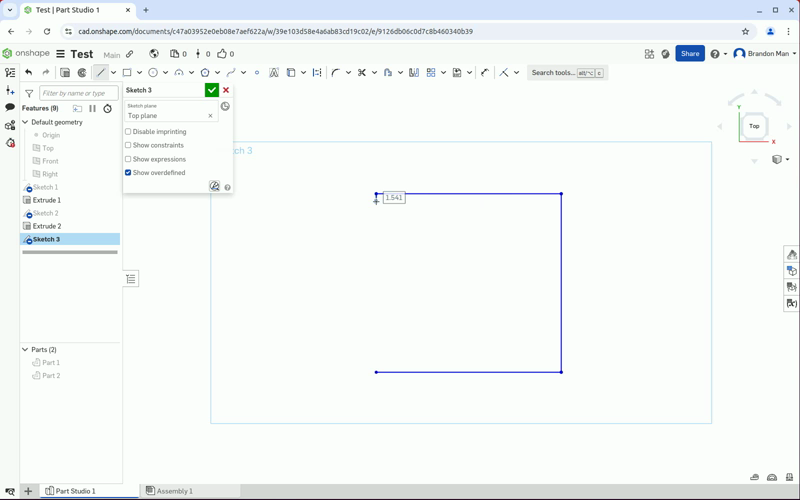
key_down(shift)
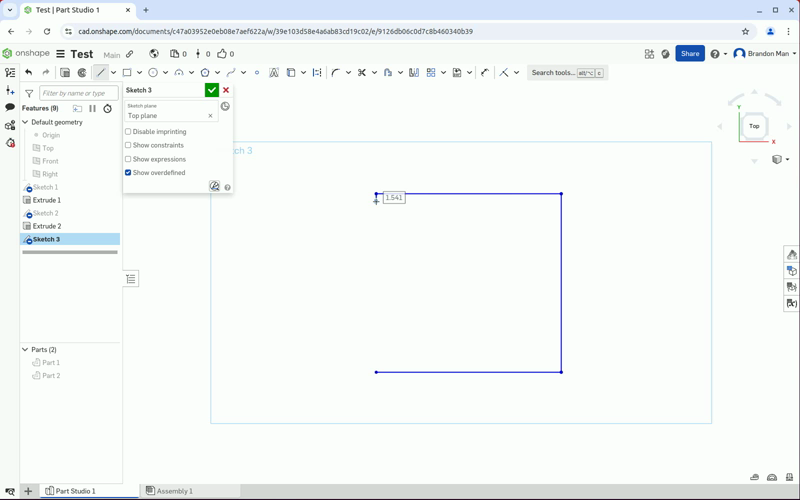
mouse_move(555, 201)
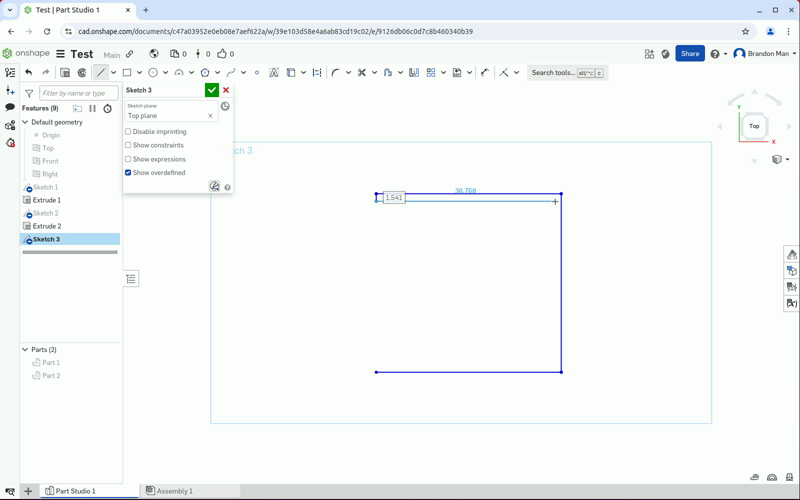
click(555, 201)
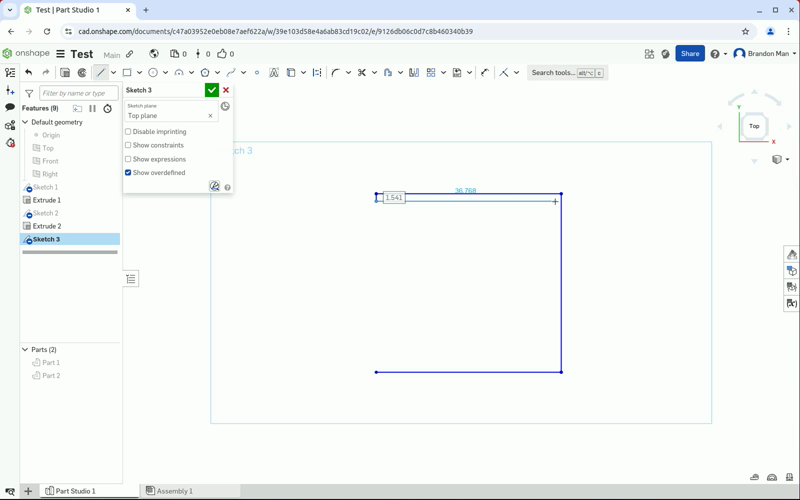
key_up(shift)
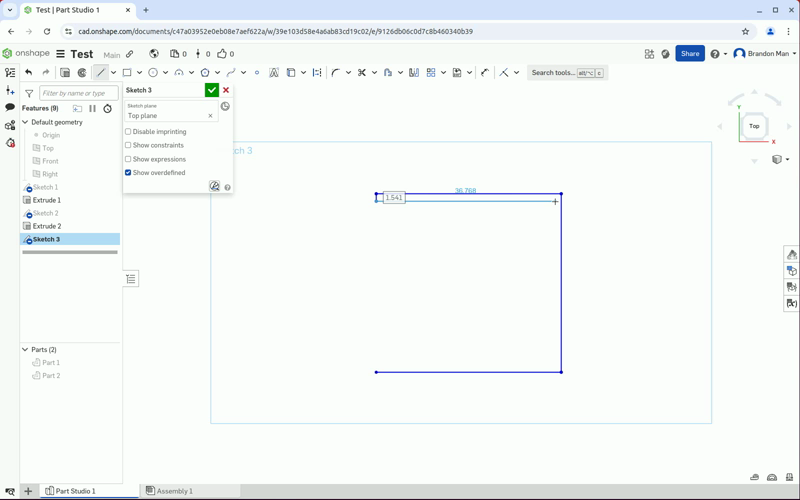
key_down(shift)
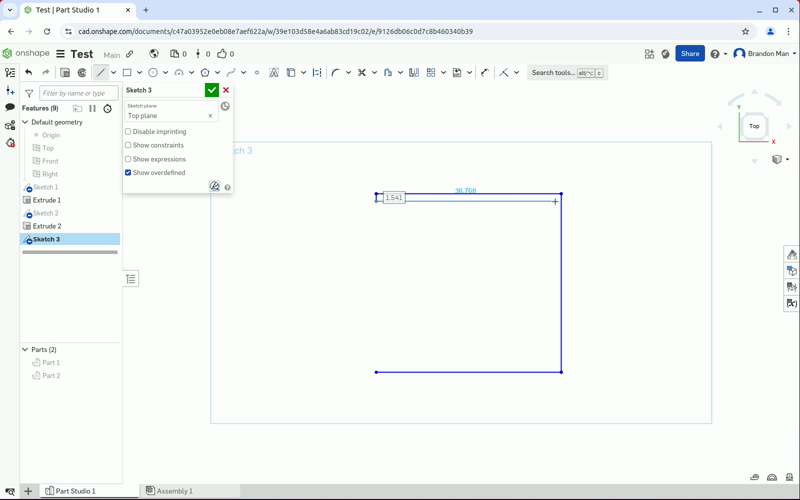
mouse_move(555, 366)
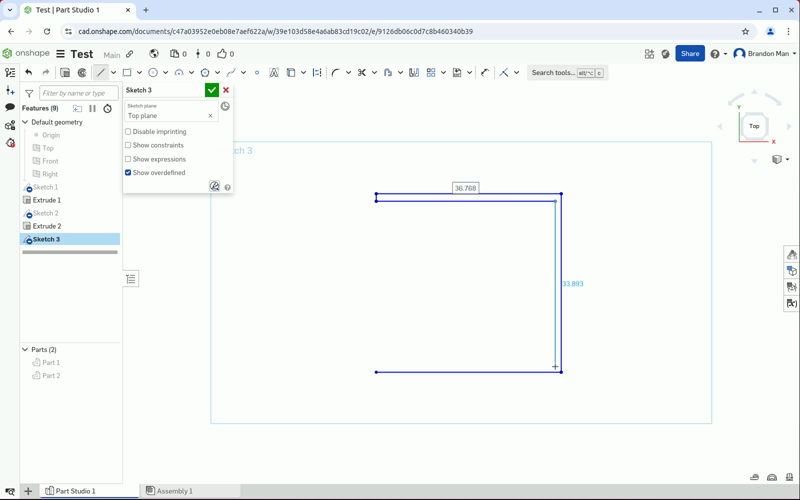
click(555, 366)
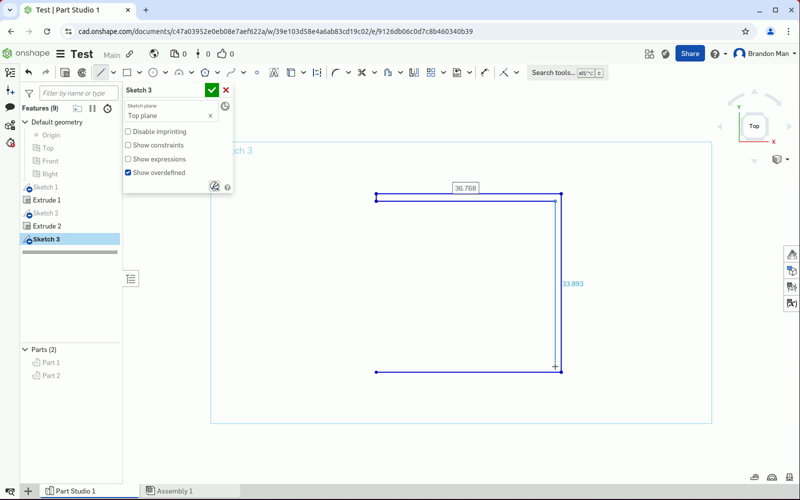
key_up(shift)
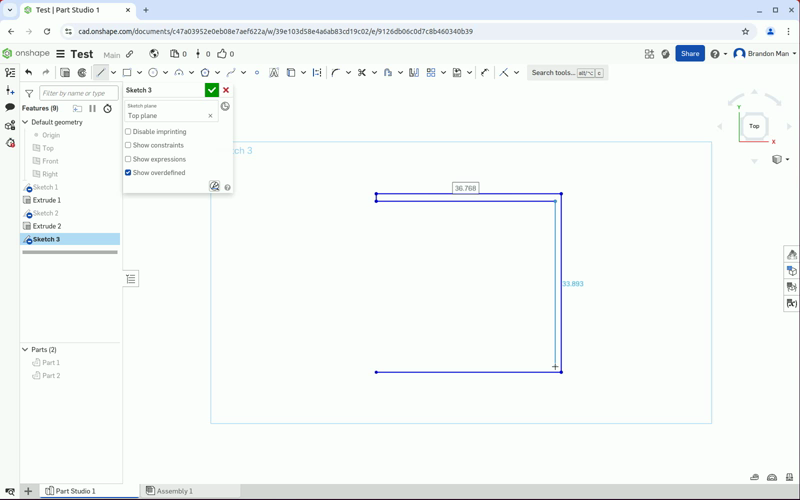
key_down(shift)
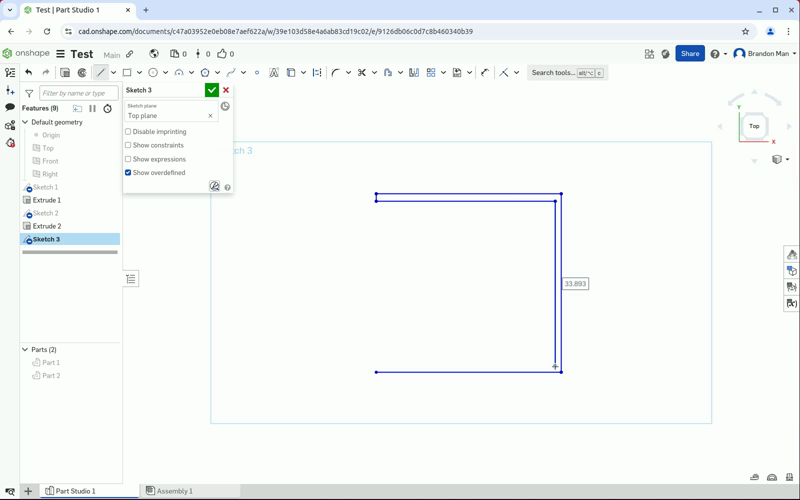
mouse_move(376, 366)
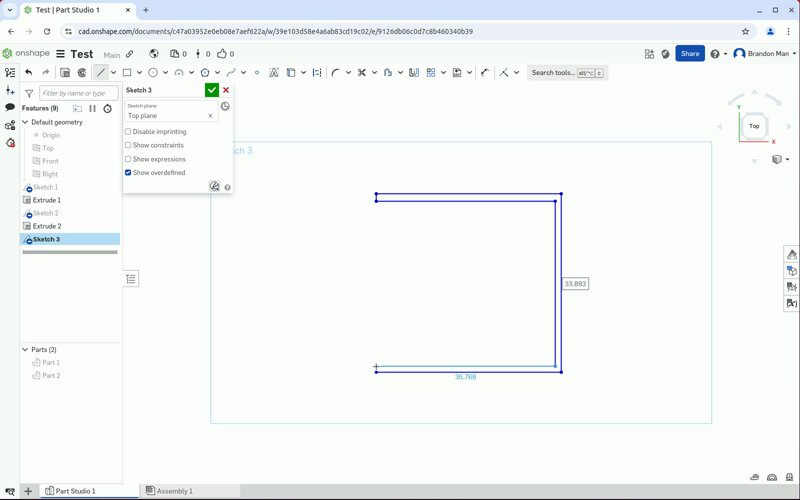
click(376, 366)
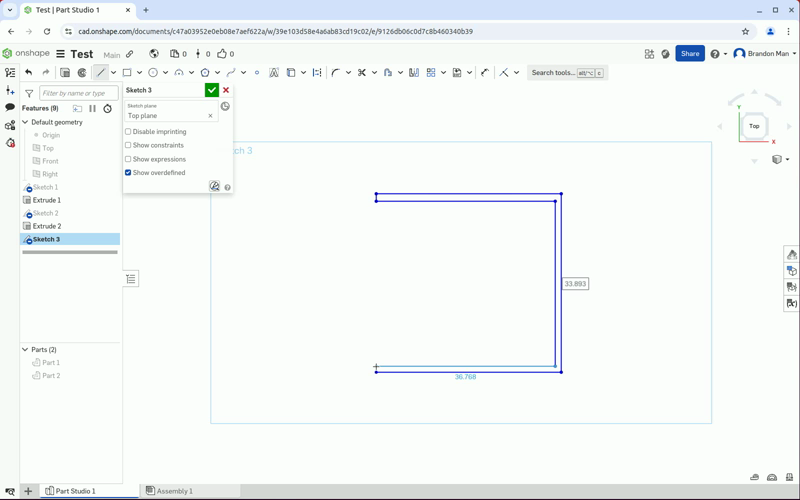
key_up(shift)
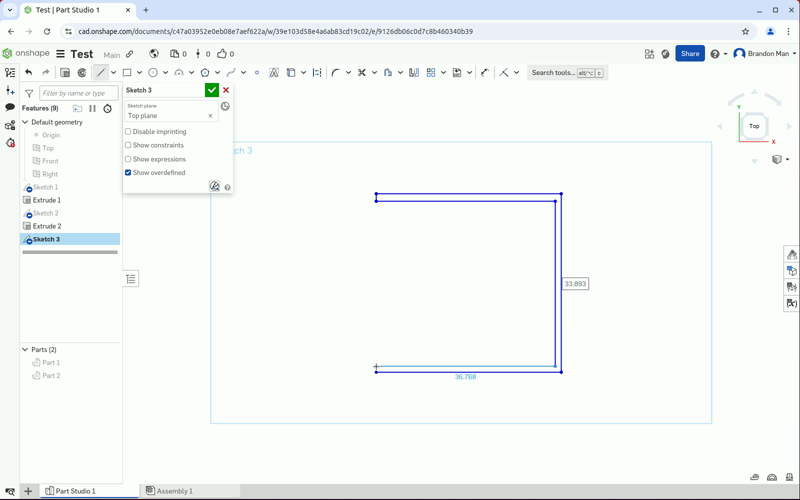
mouse_move(406, 366)
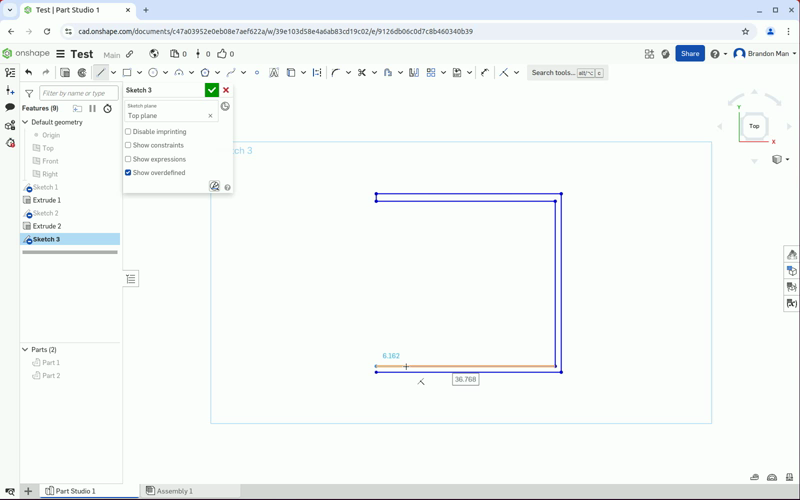
key_down(shift)
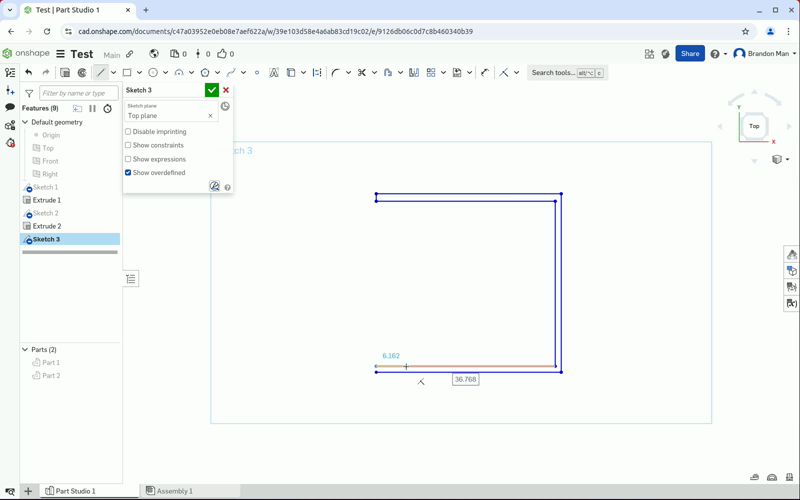
mouse_move(376, 372)
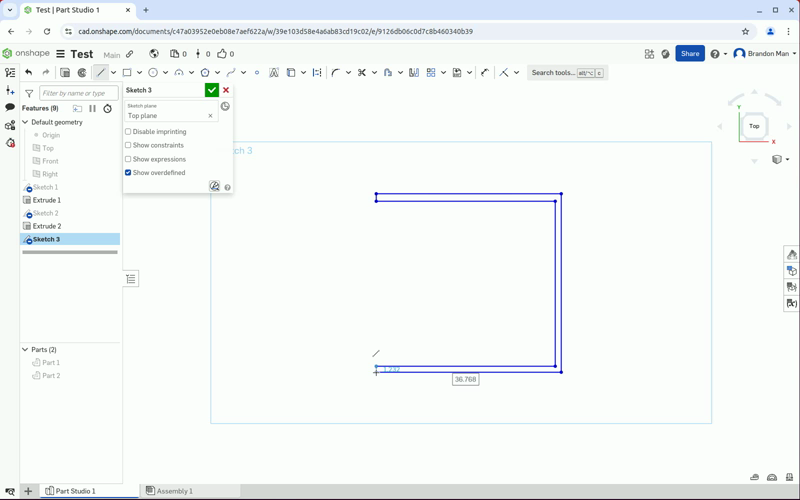
scroll(6)
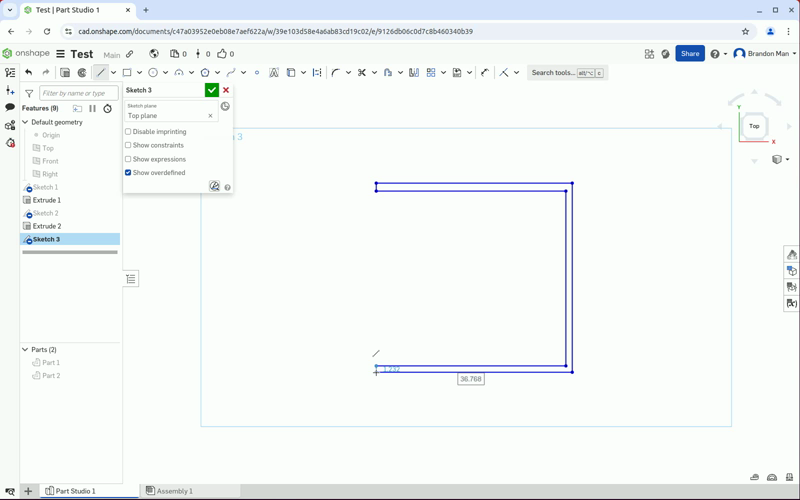
scroll(6)
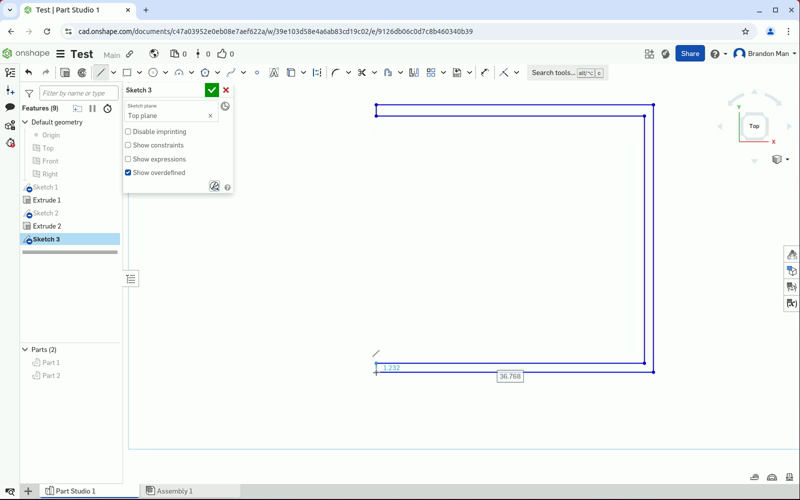
scroll(6)
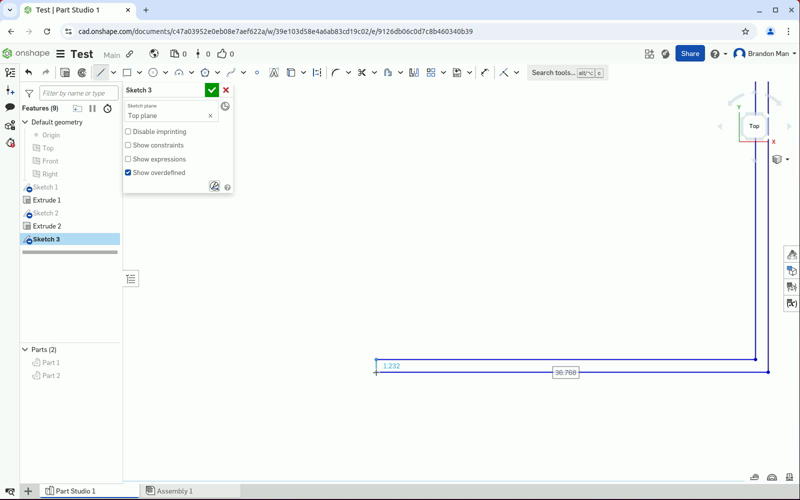
scroll(6)
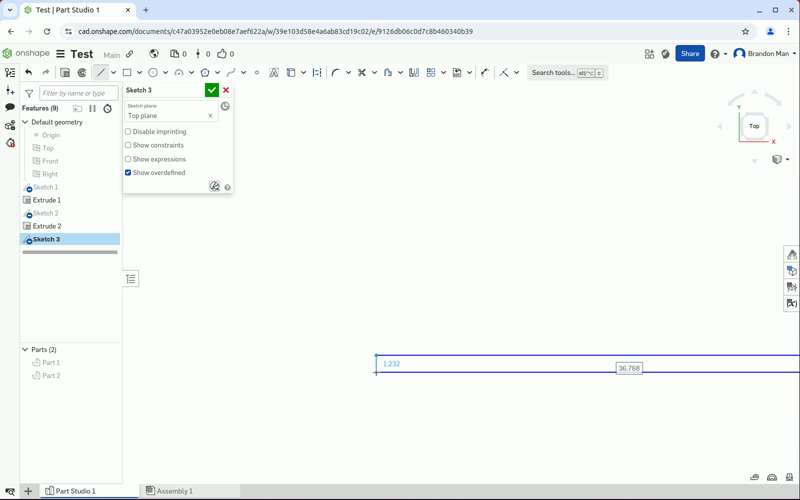
scroll(6)
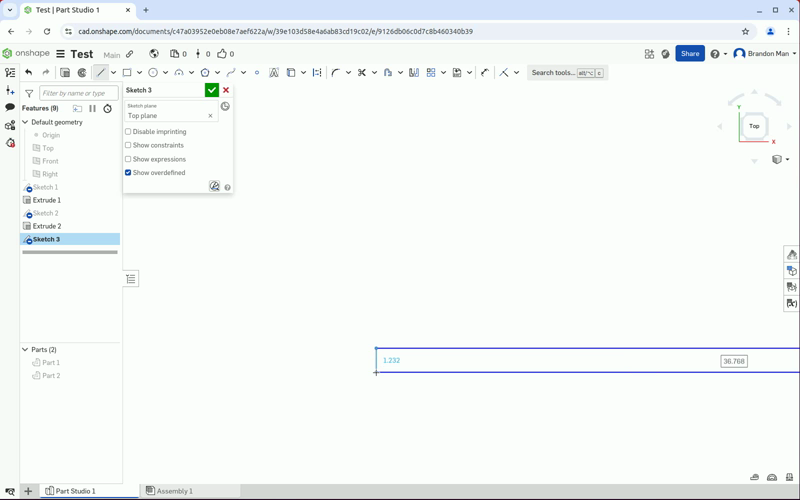
scroll(6)
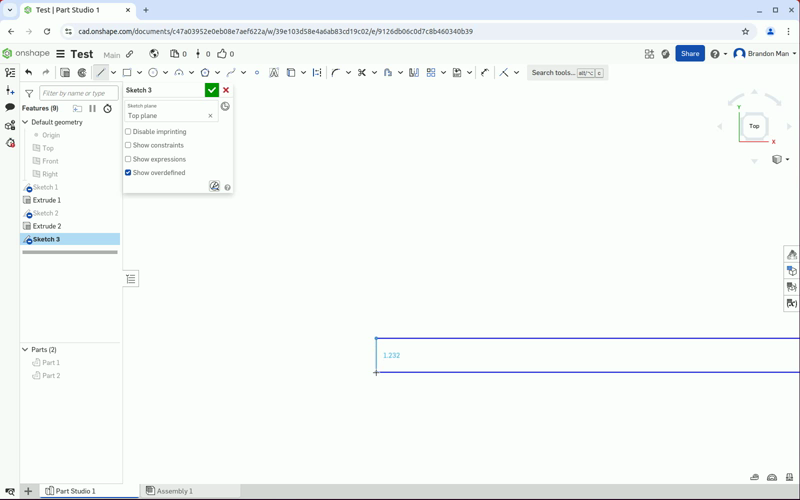
scroll(6)
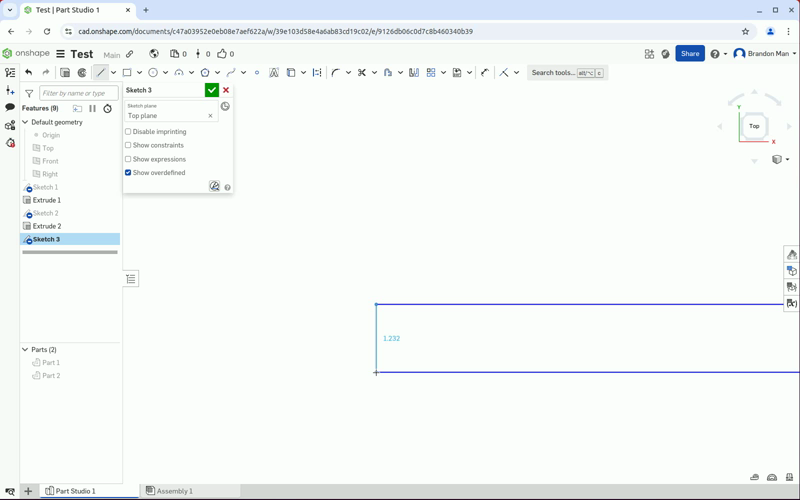
key_up(shift)
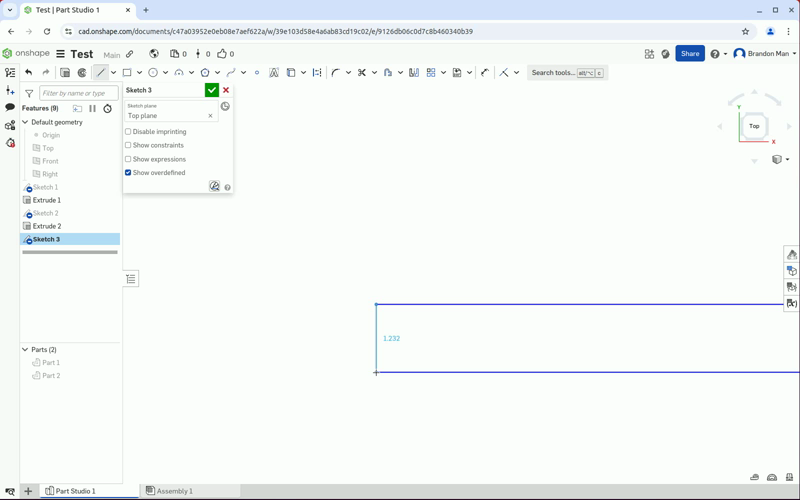
click(376, 372)
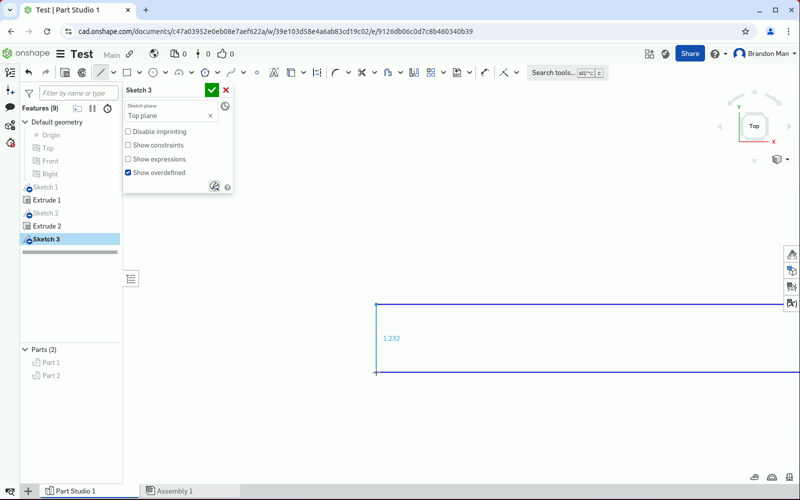
scroll(-6)
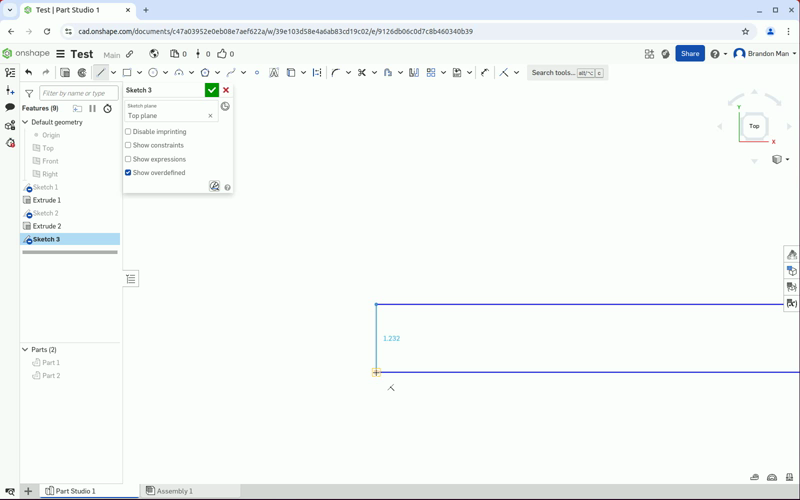
scroll(-6)
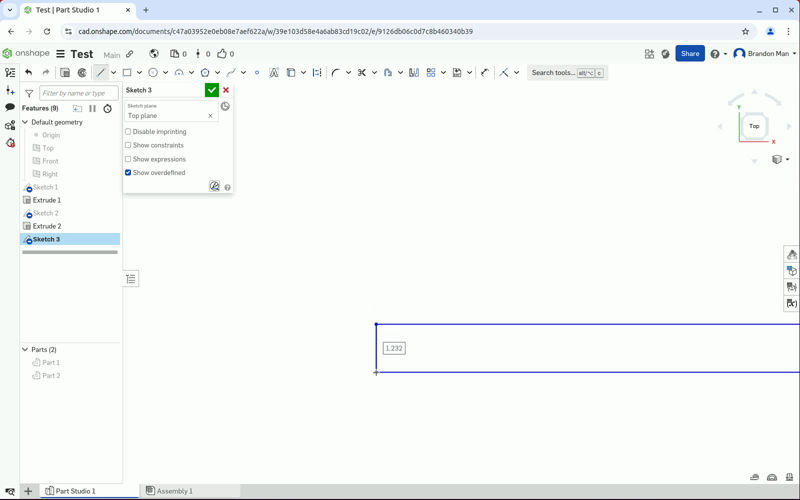
scroll(-6)
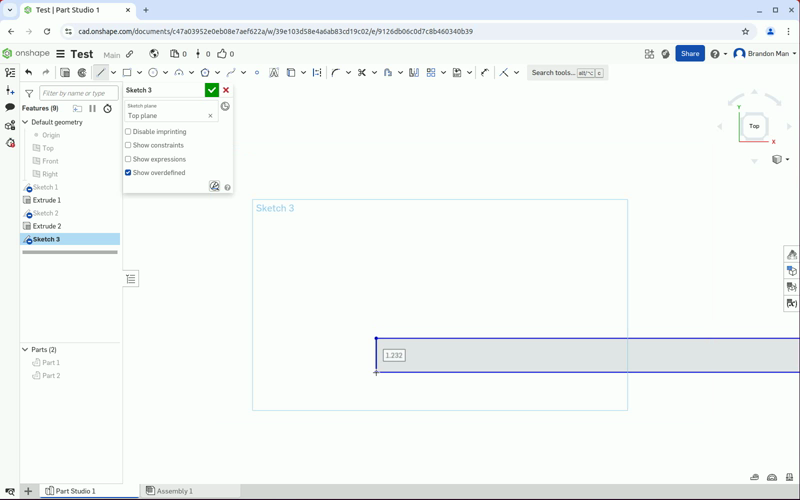
scroll(-6)
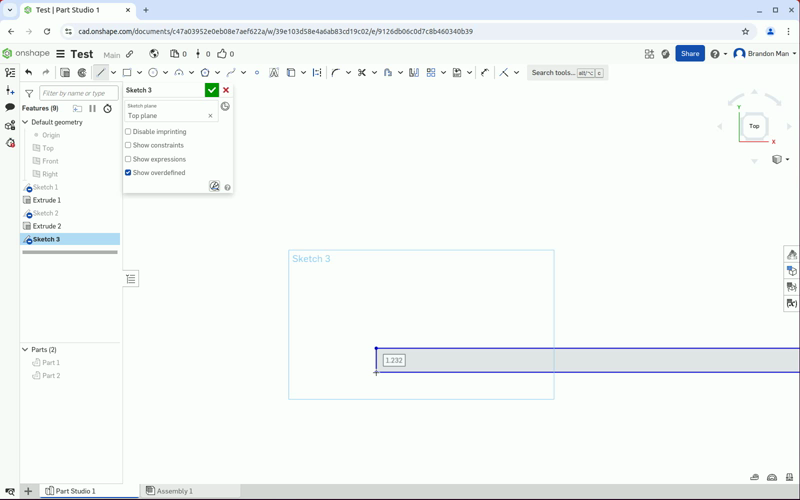
scroll(-6)
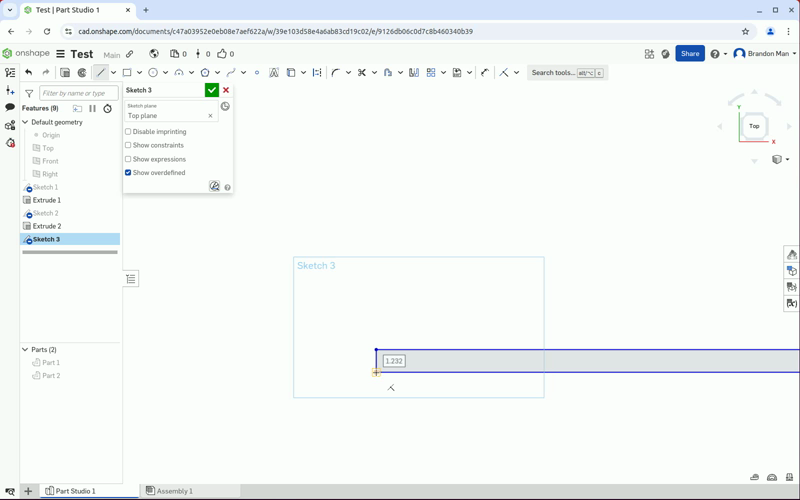
scroll(-6)
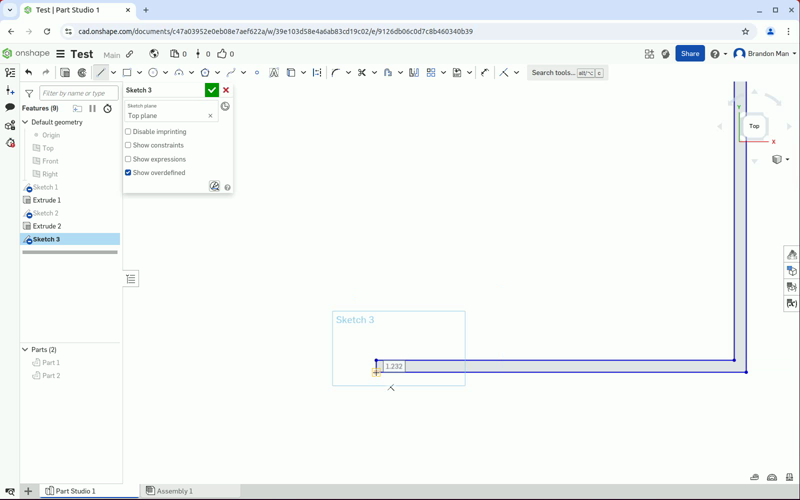
scroll(-6)
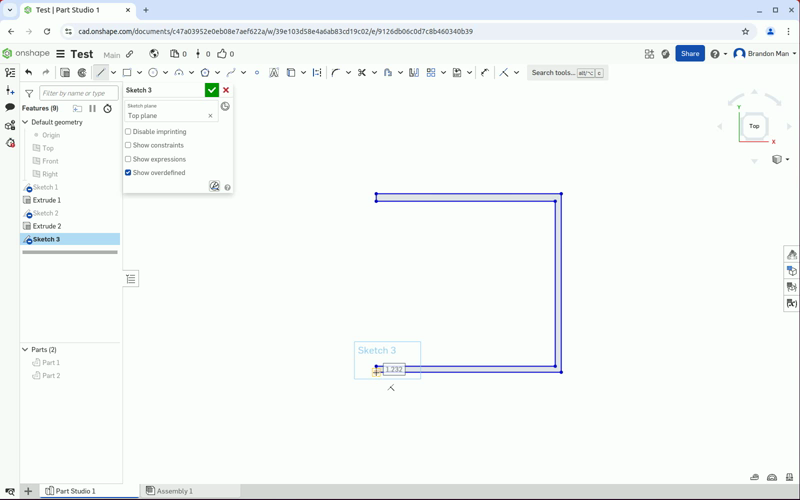
key(esc)
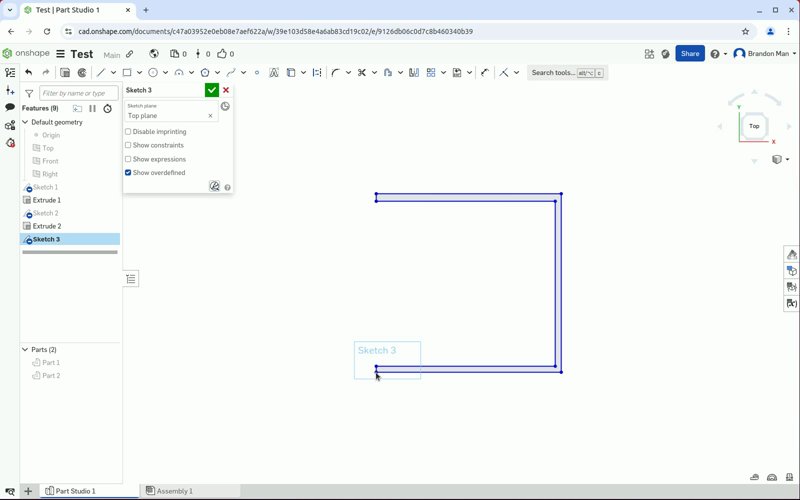
mouse_move(530, 198)
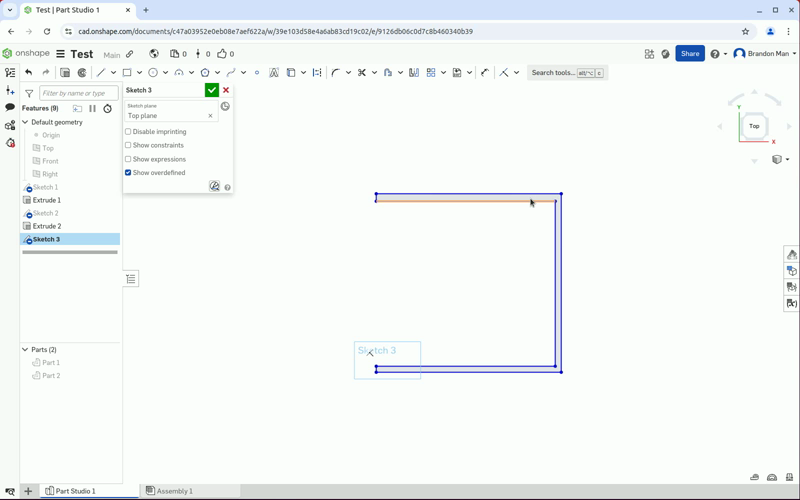
click(530, 198)
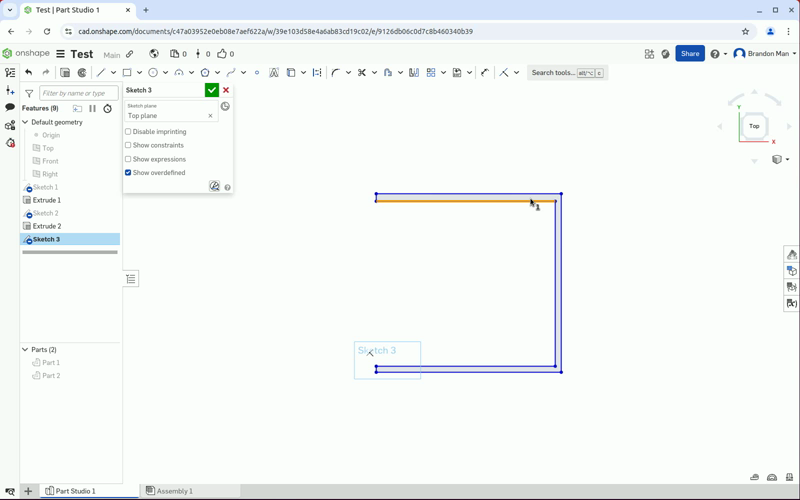
mouse_move(73, 352)
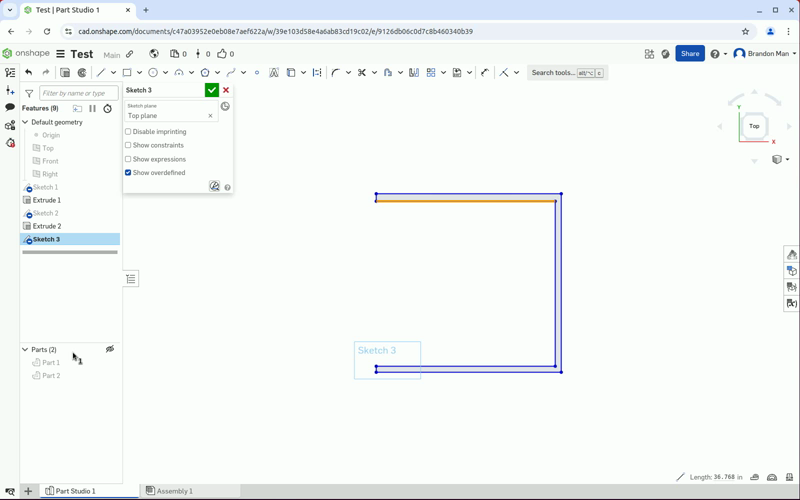
key(shift+y)
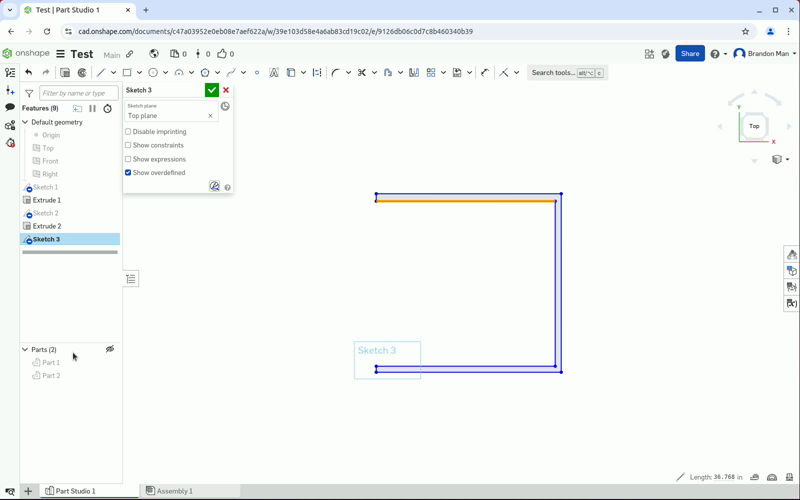
key(shift+e)
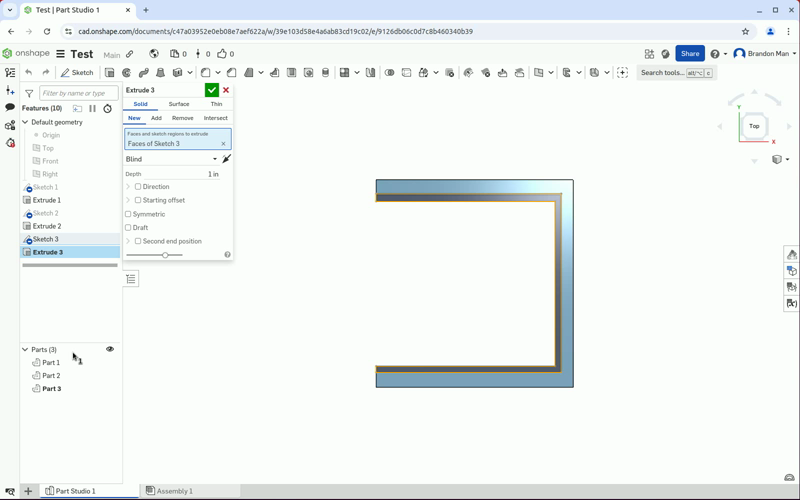
mouse_move(143, 106)
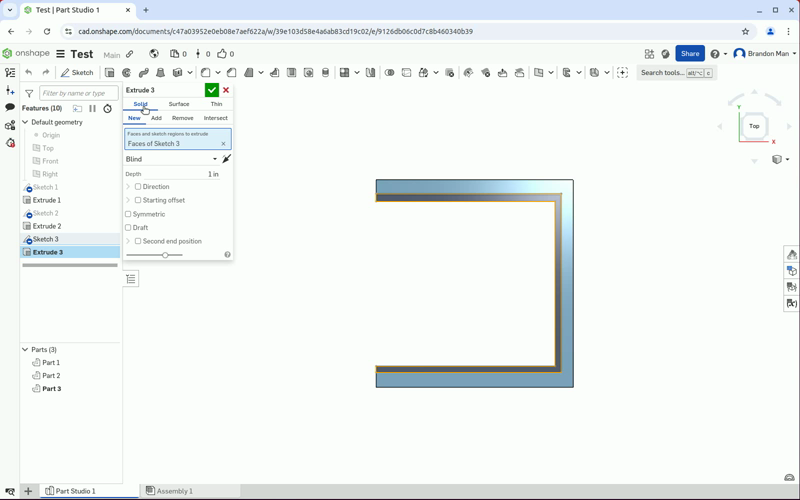
click(143, 106)
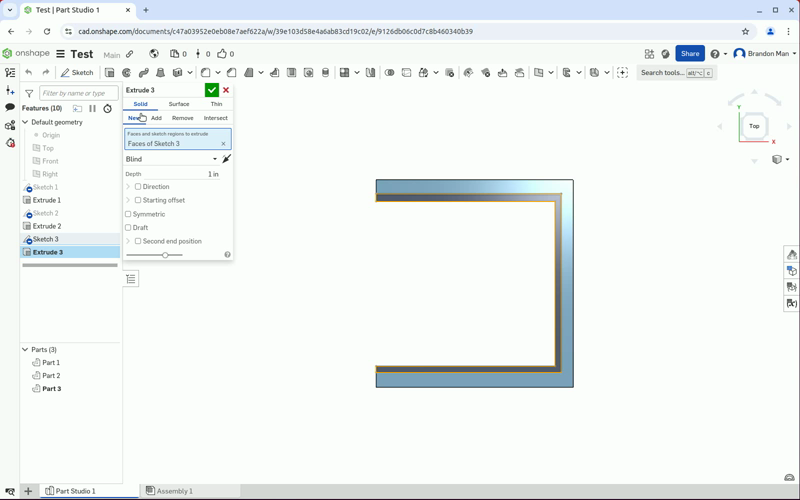
mouse_move(137, 120)
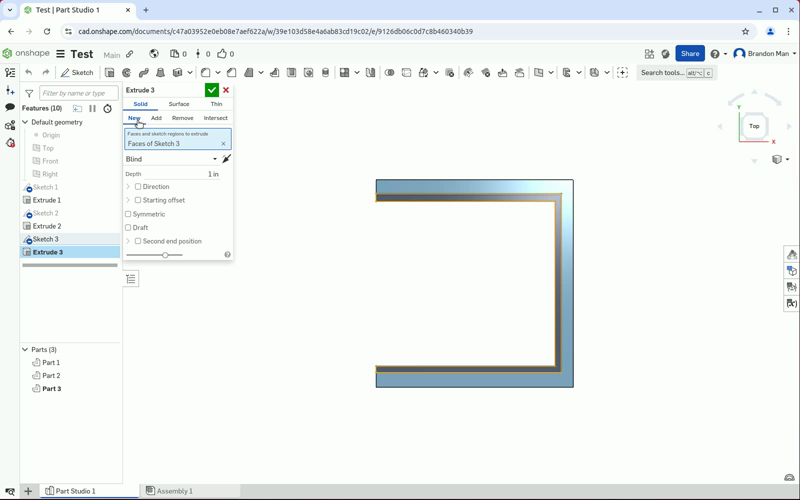
click(137, 120)
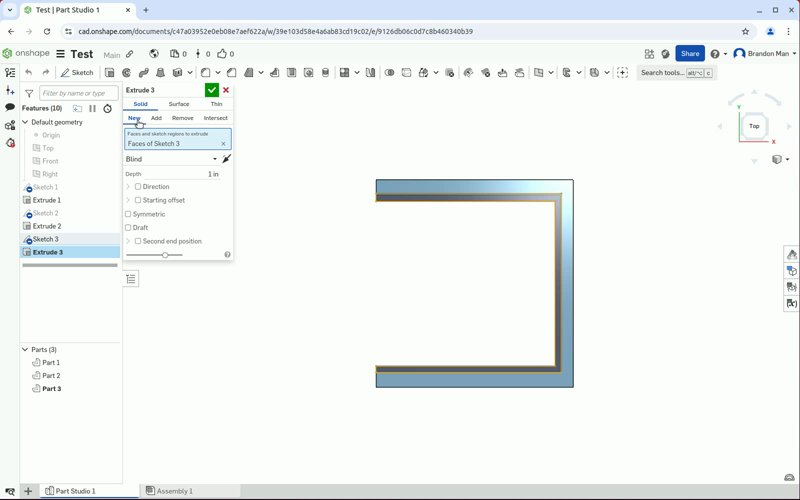
key(tab, 4)
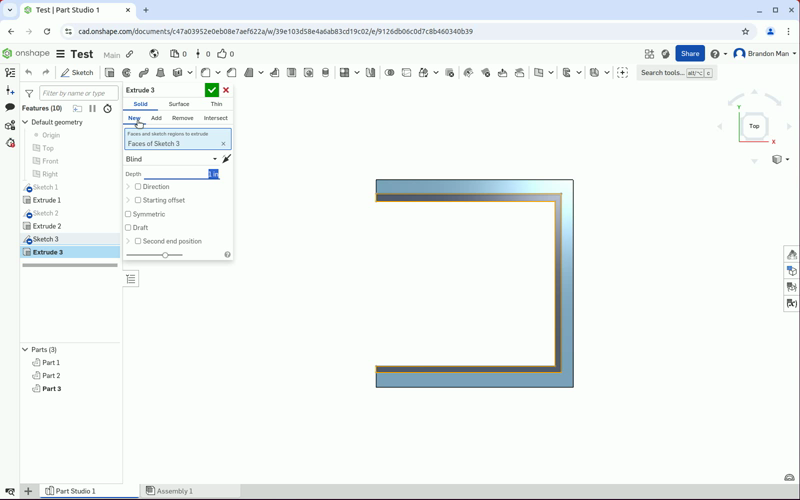
text(3.851)
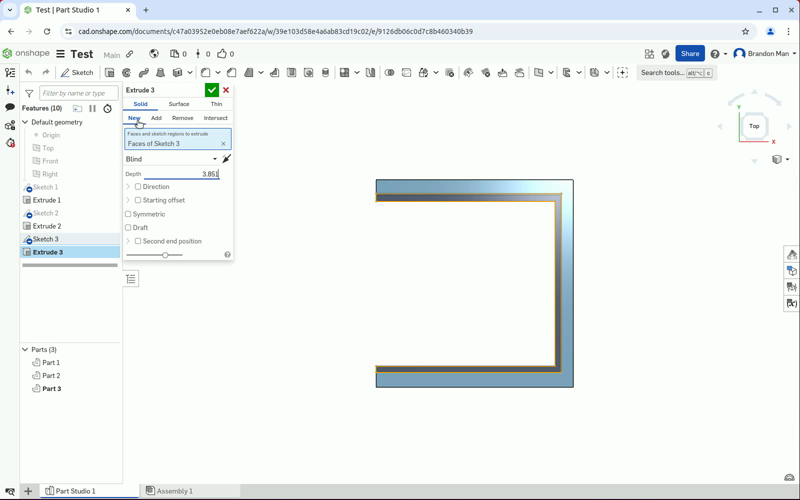
key(enter)
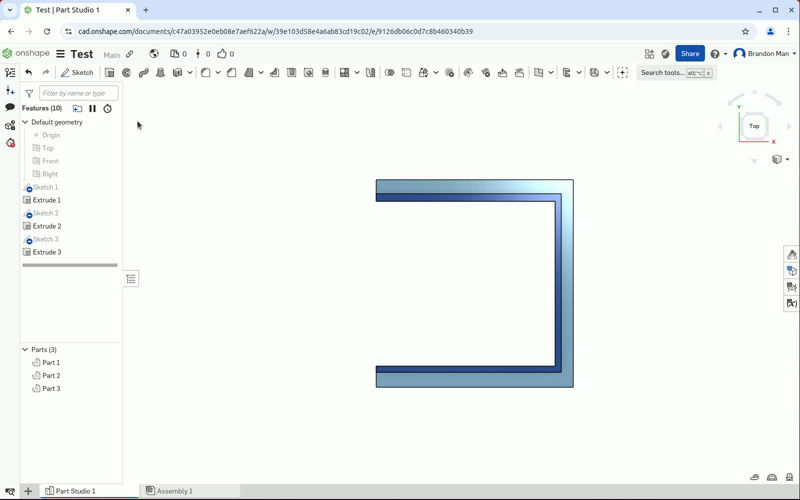
key(shift+h)
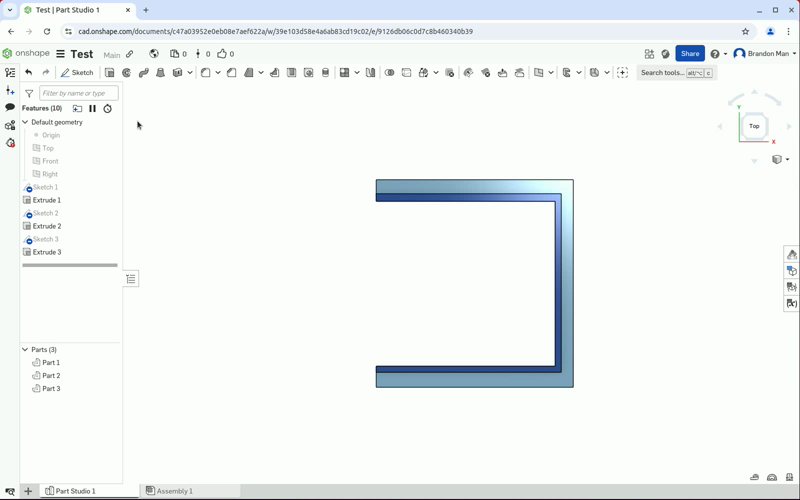
key(shift+h)
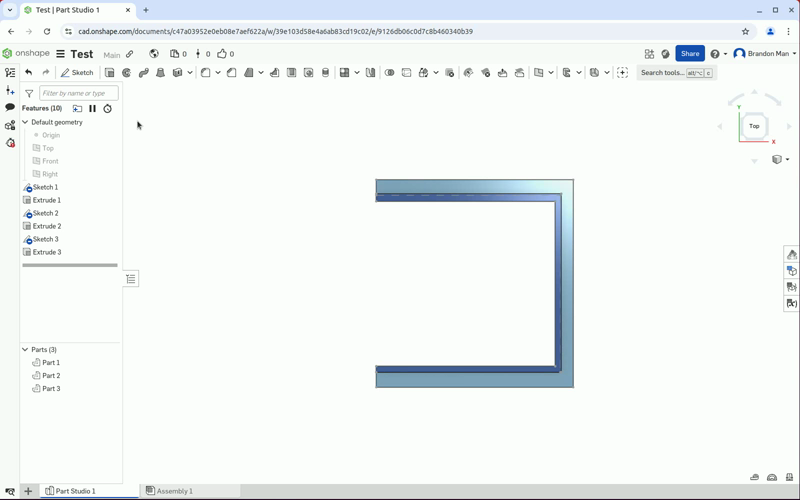
key(shift+7)
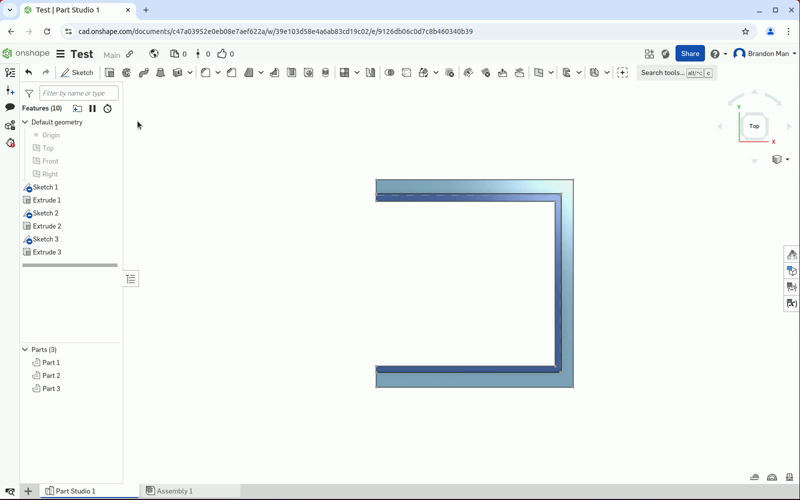
key(up, 3)
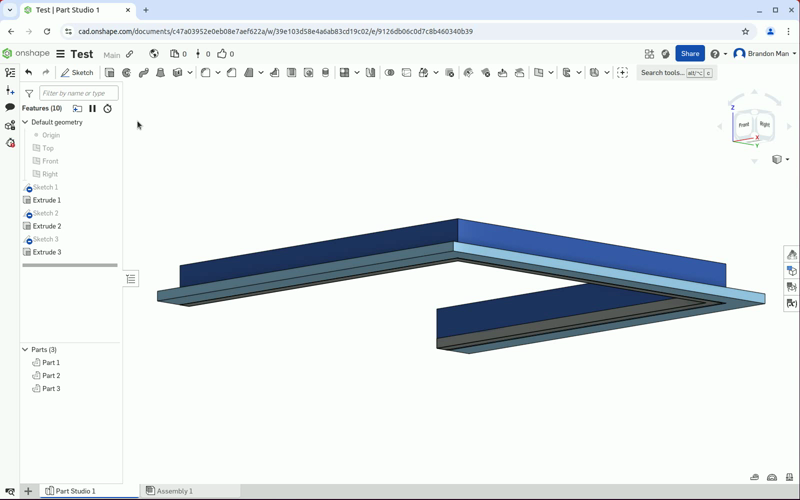
key(left, 3)
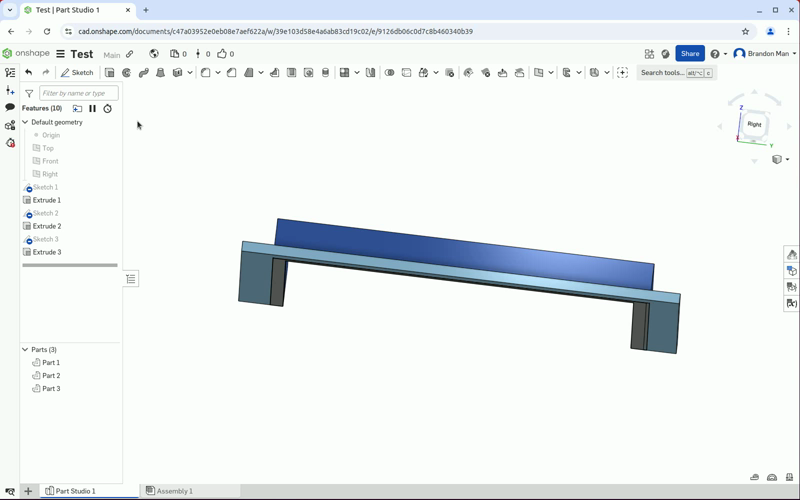
key(right, 3)
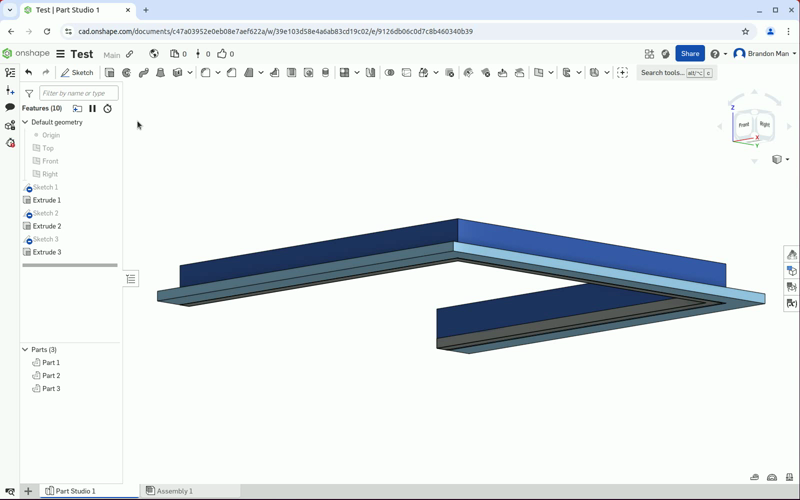
key(down, 3)
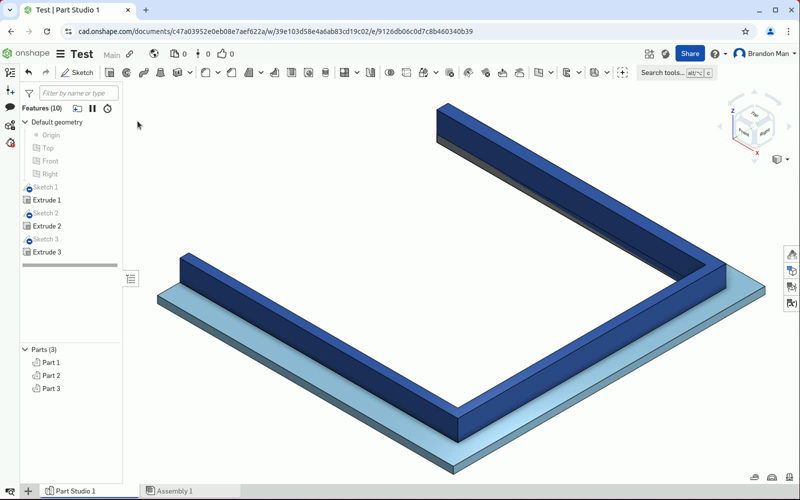
mouse_move(73, 189)
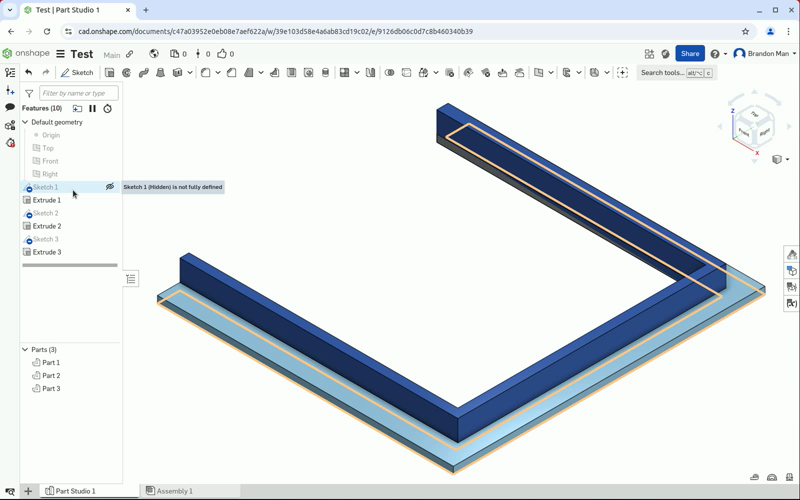
click(73, 189)